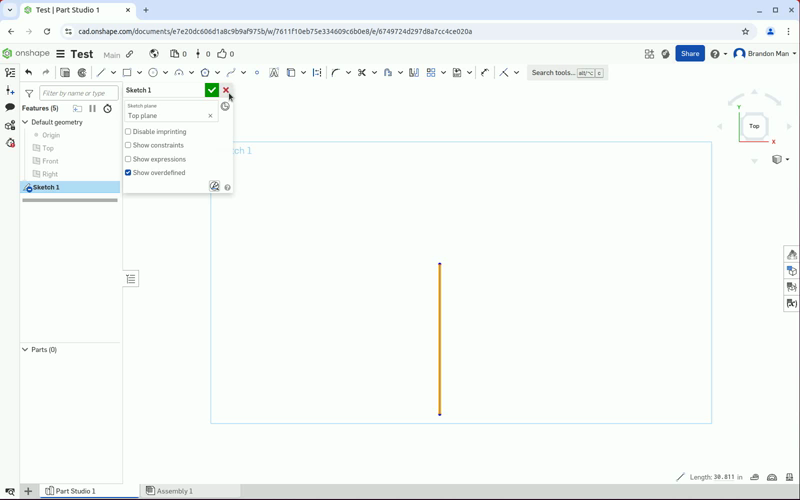
key(shift+h)
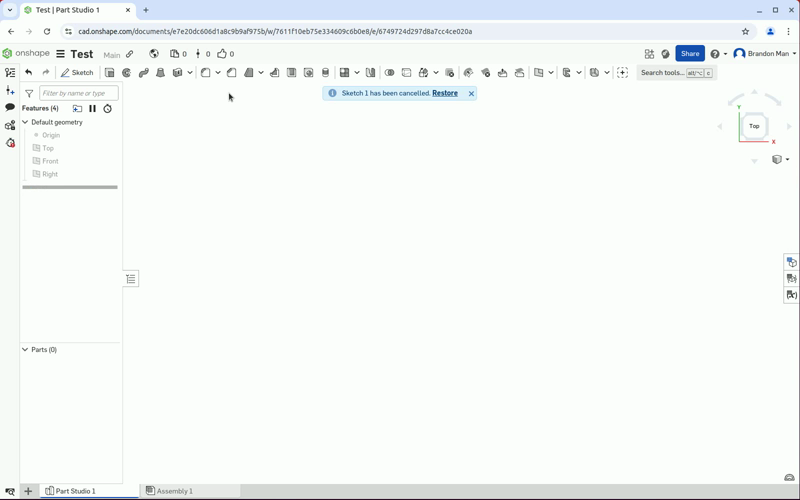
mouse_move(73, 352)
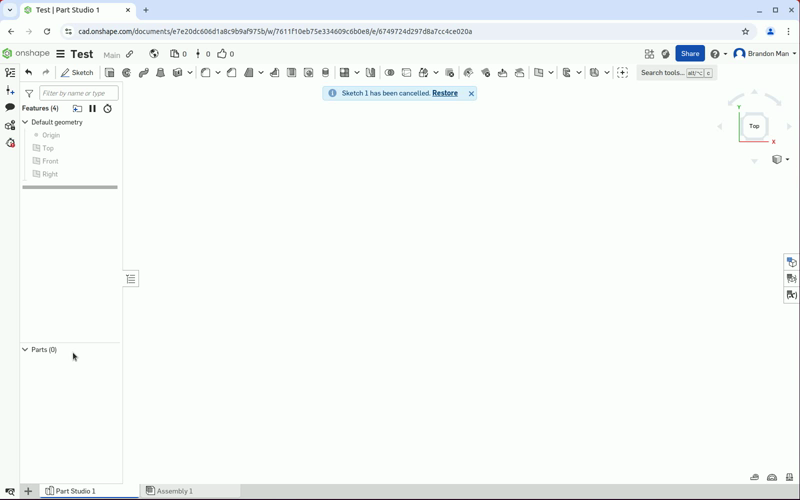
key(y)
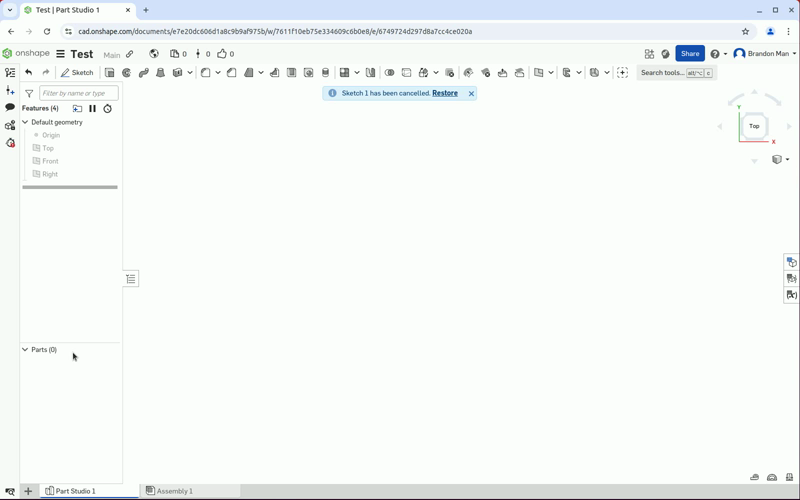
key(shift+p)
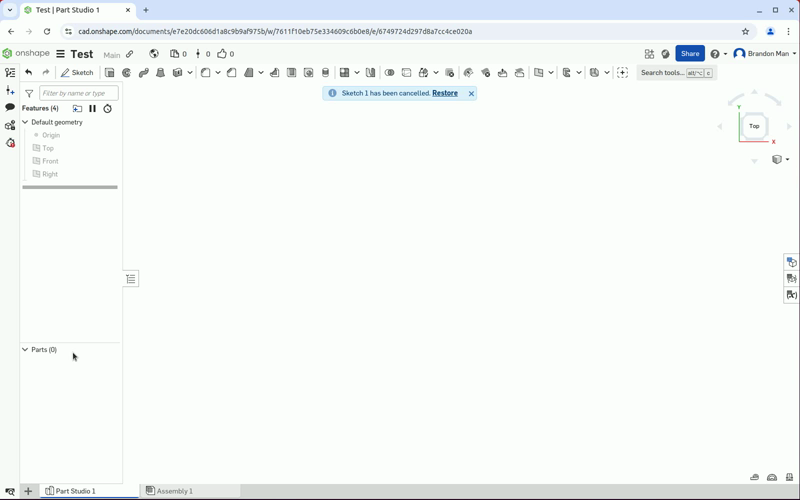
key(space)
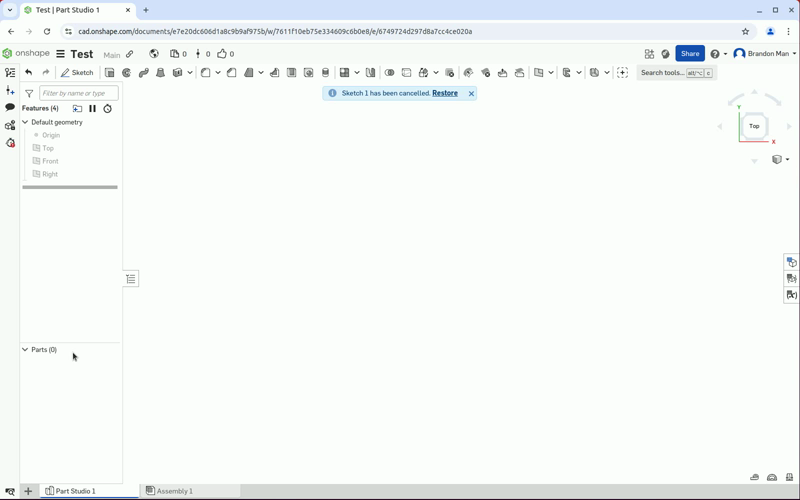
key_down(shift)
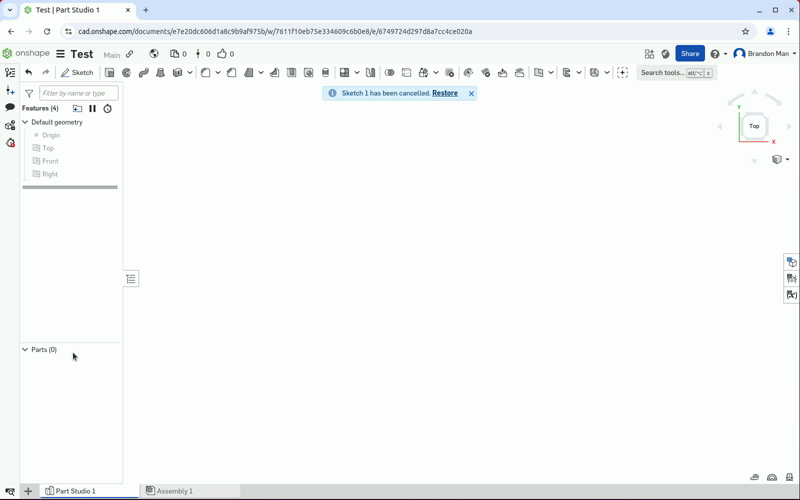
key(up)
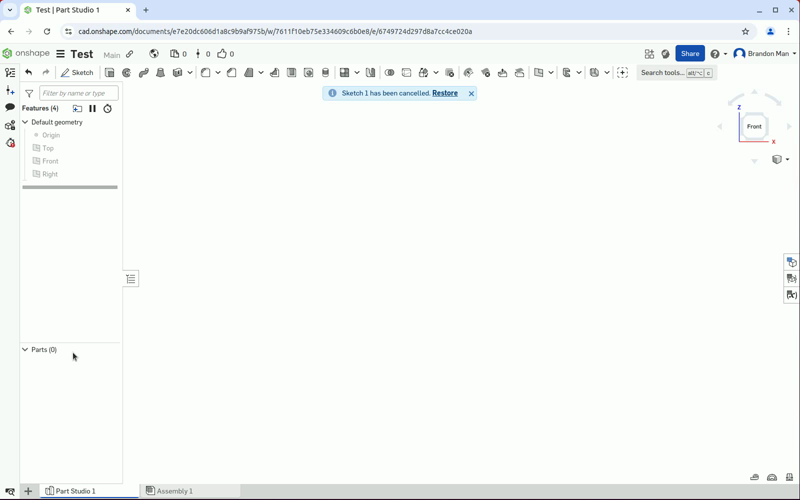
key_up(shift)
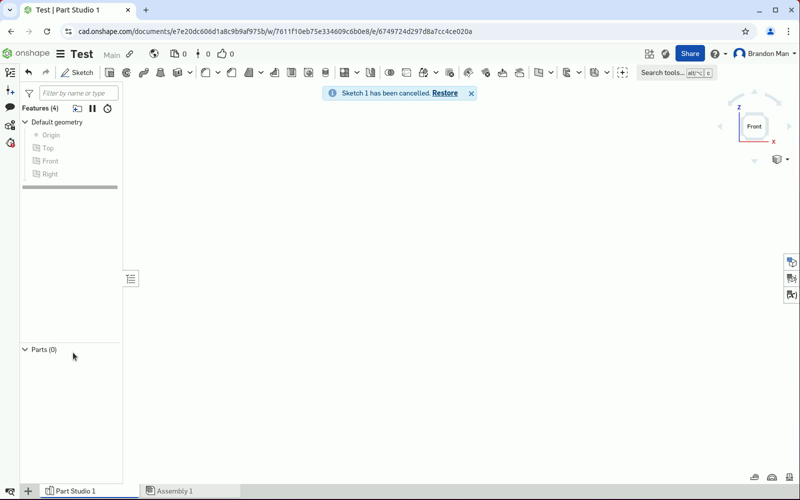
mouse_move(73, 352)
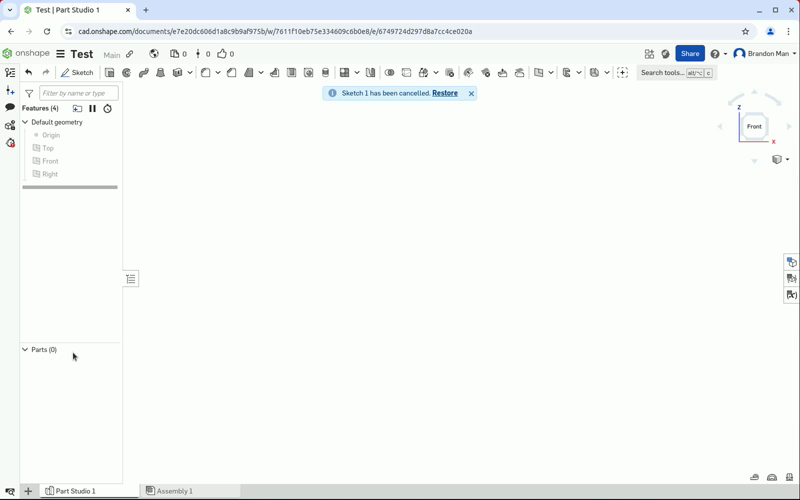
key(shift+y)
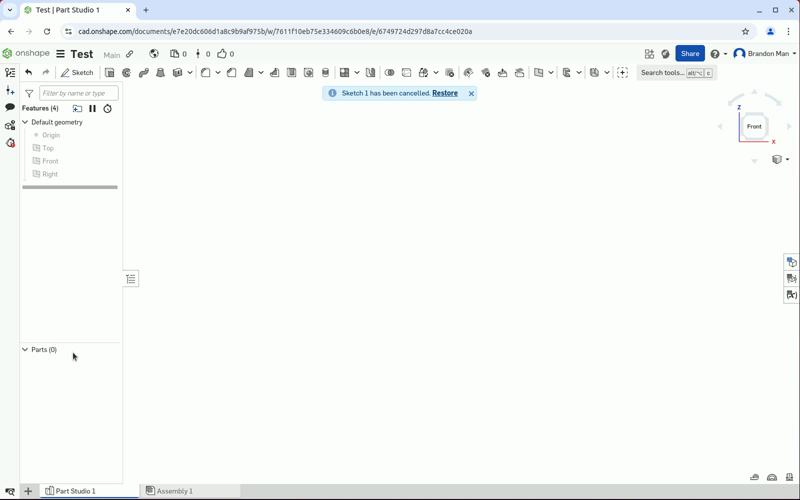
key(shift+s)
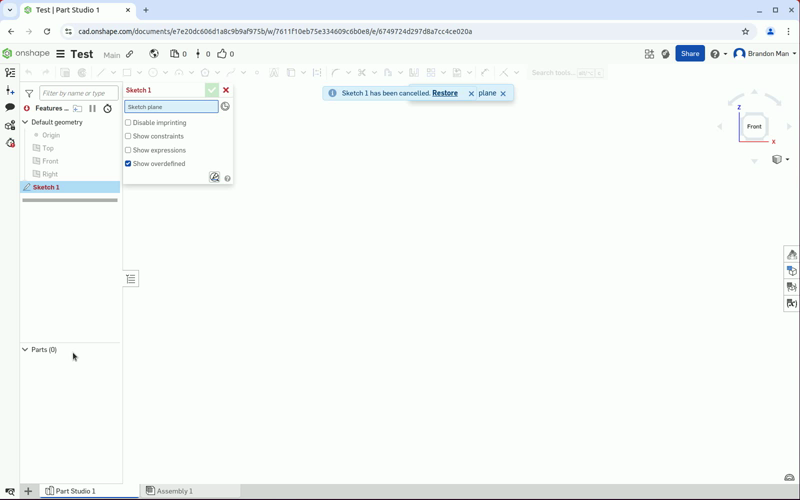
mouse_move(73, 163)
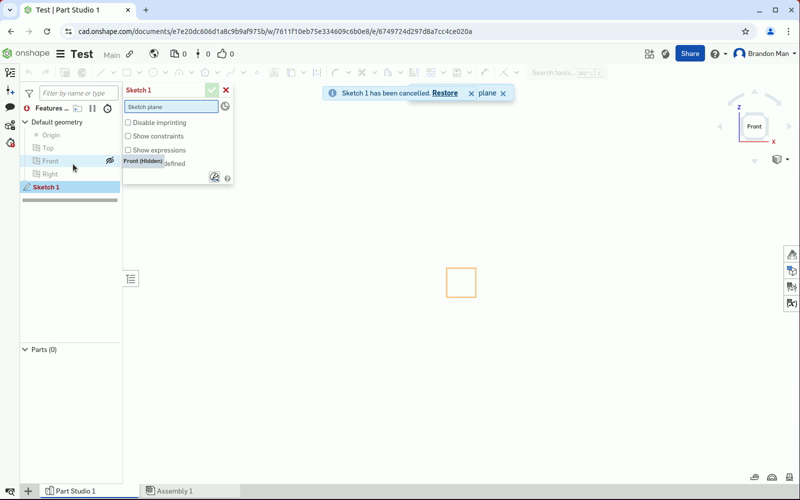
click(73, 163)
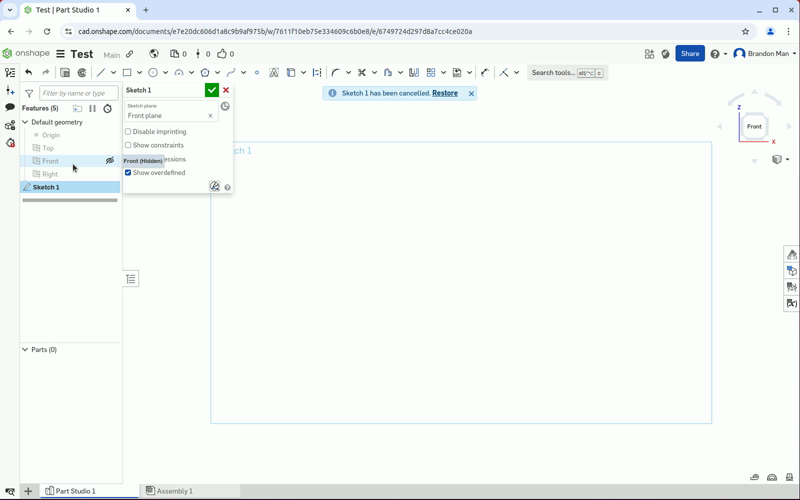
mouse_move(73, 352)
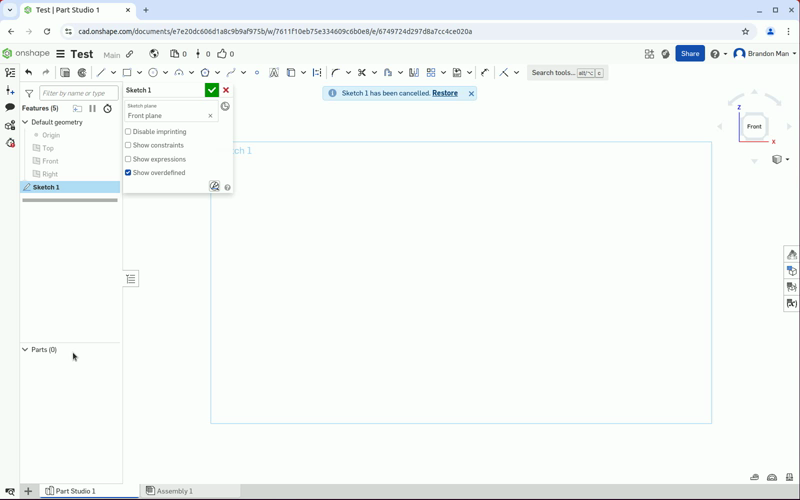
key(y)
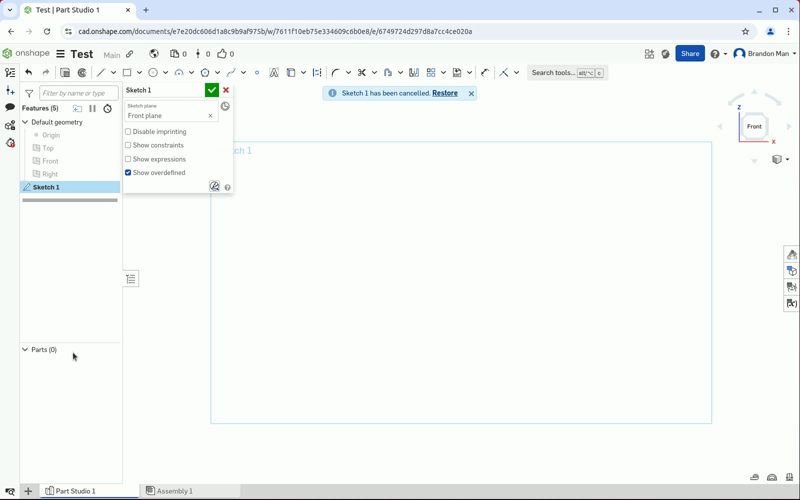
key(c)
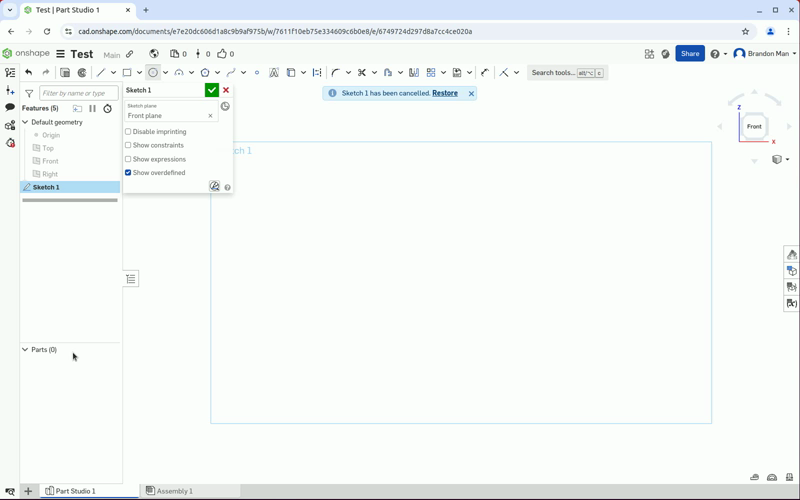
key_down(shift)
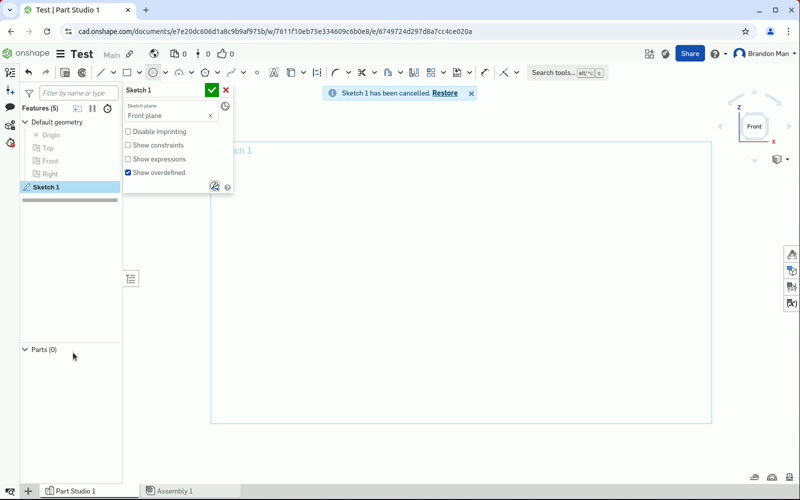
mouse_move(461, 282)
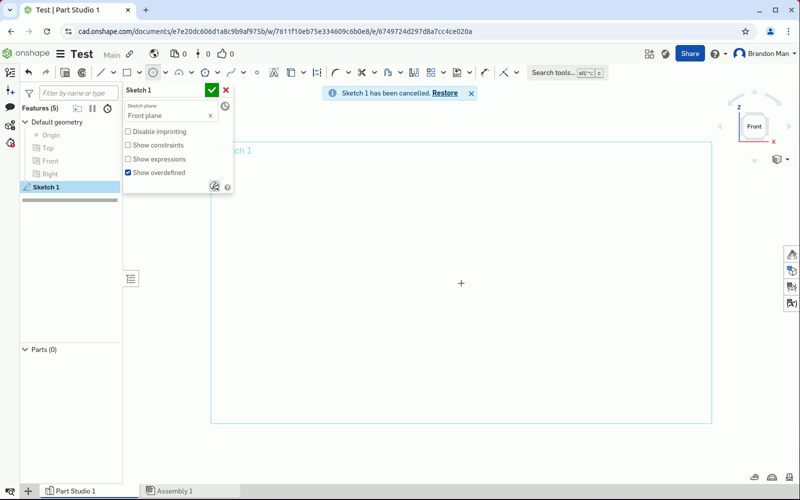
click(461, 282)
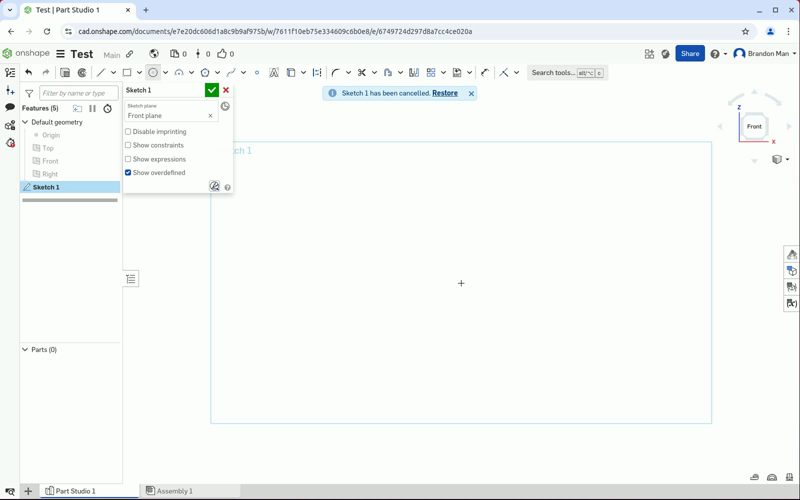
key_up(shift)
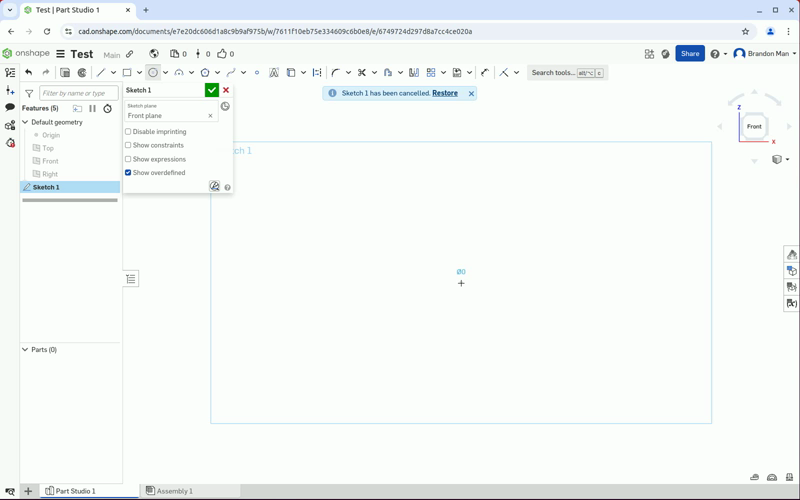
mouse_move(497, 282)
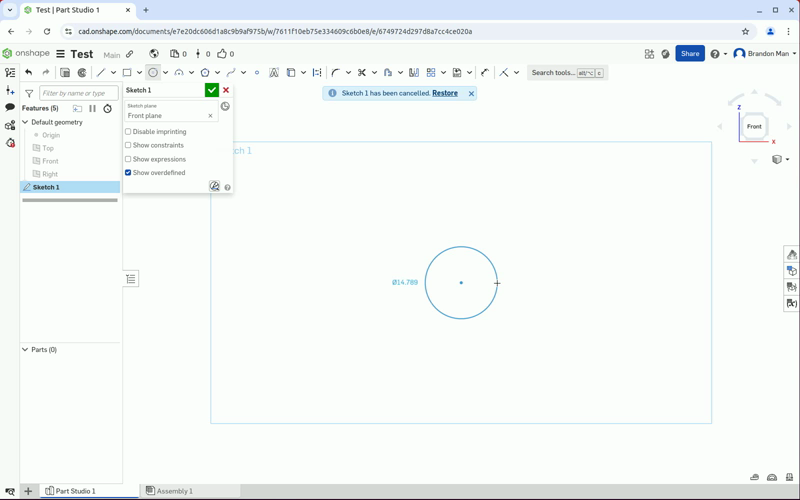
click(497, 282)
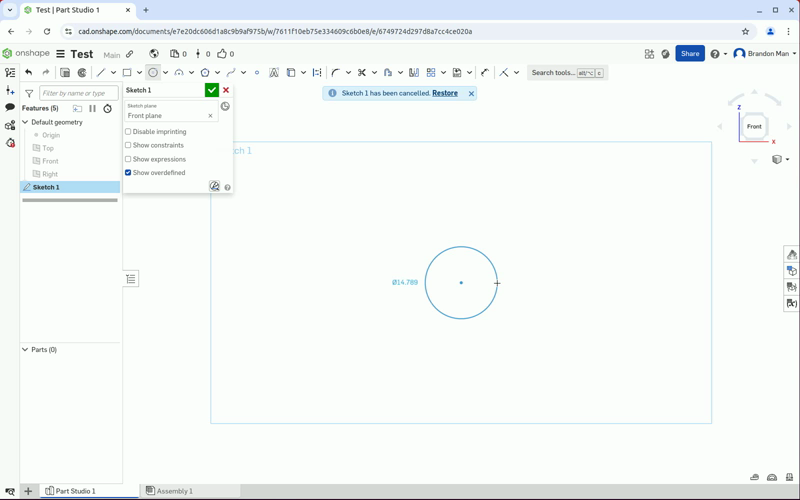
key(esc)
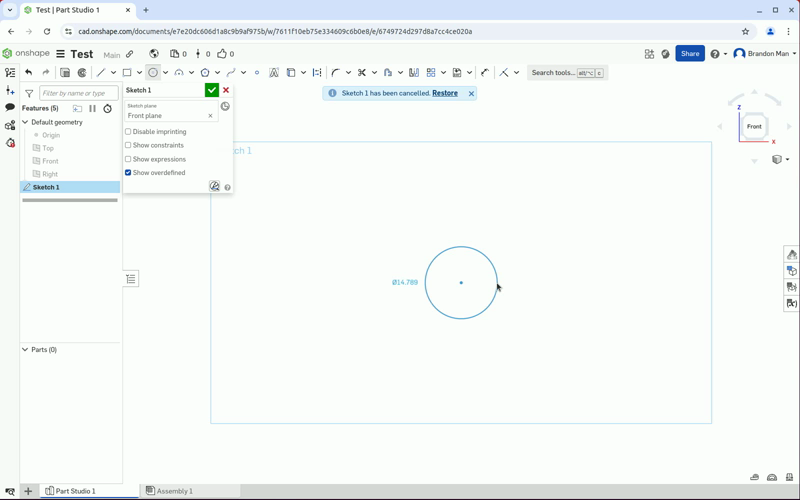
mouse_move(475, 287)
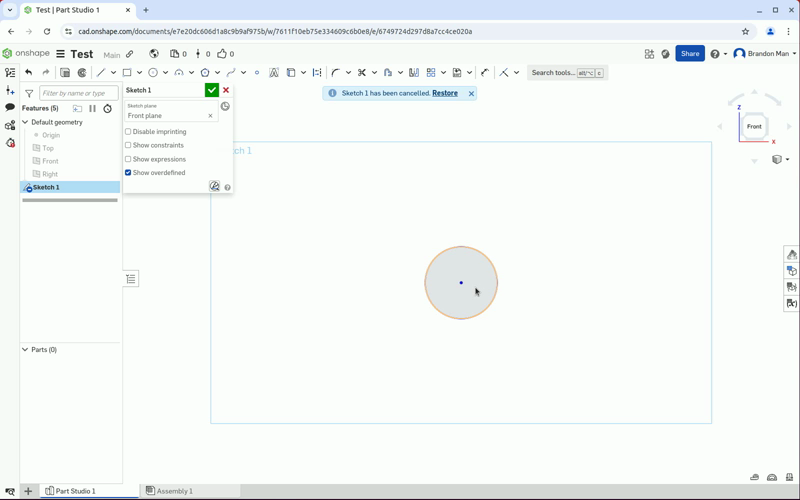
click(475, 287)
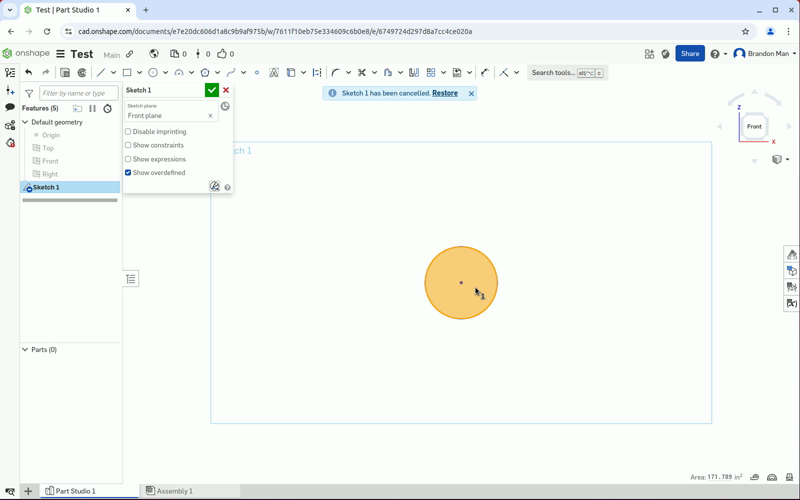
mouse_move(73, 352)
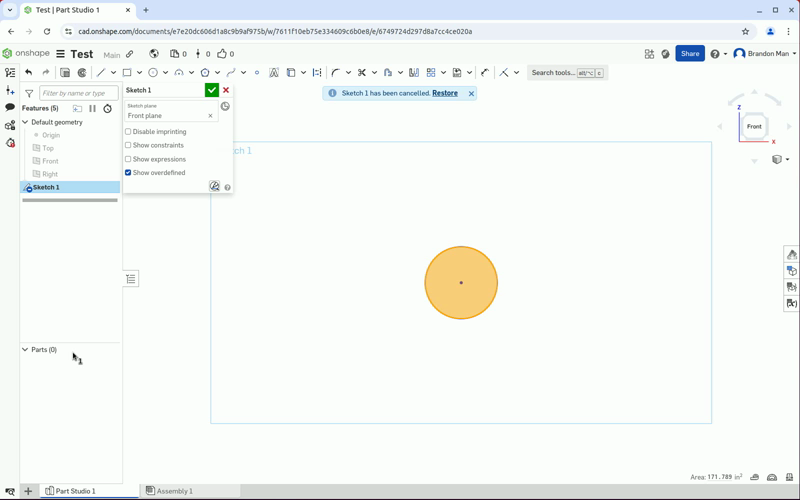
key(shift+y)
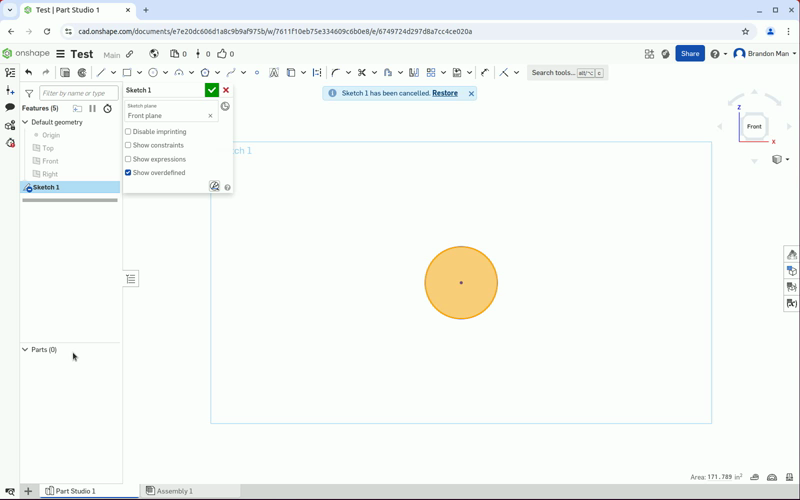
key(shift+e)
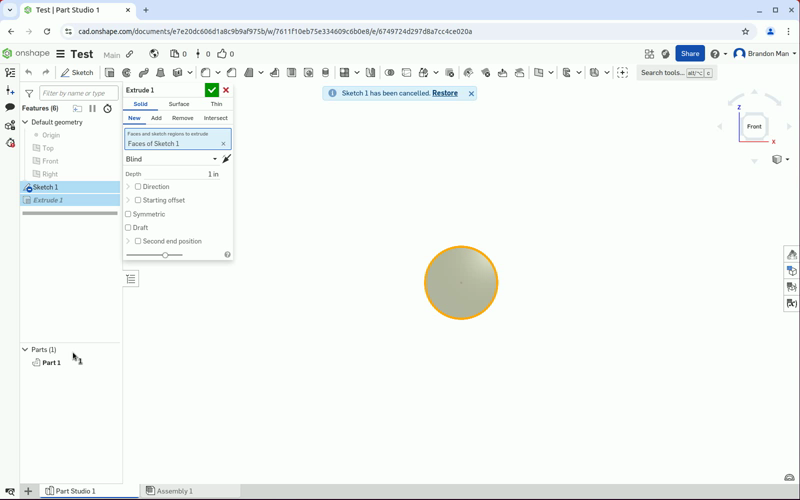
mouse_move(143, 106)
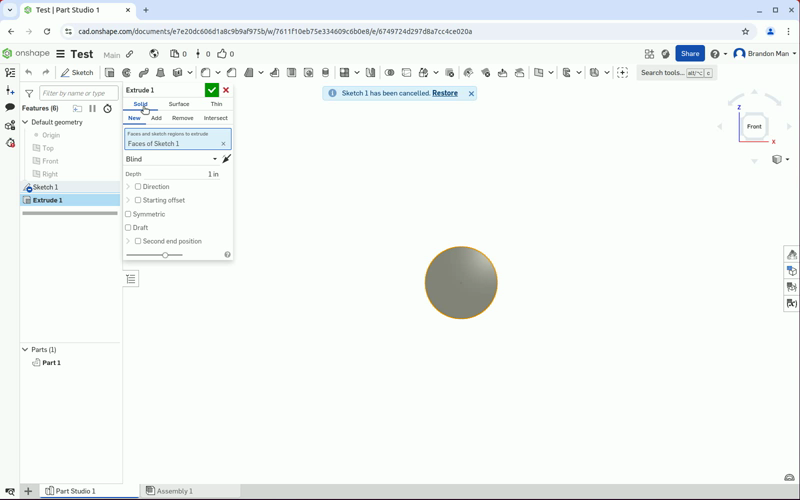
click(143, 106)
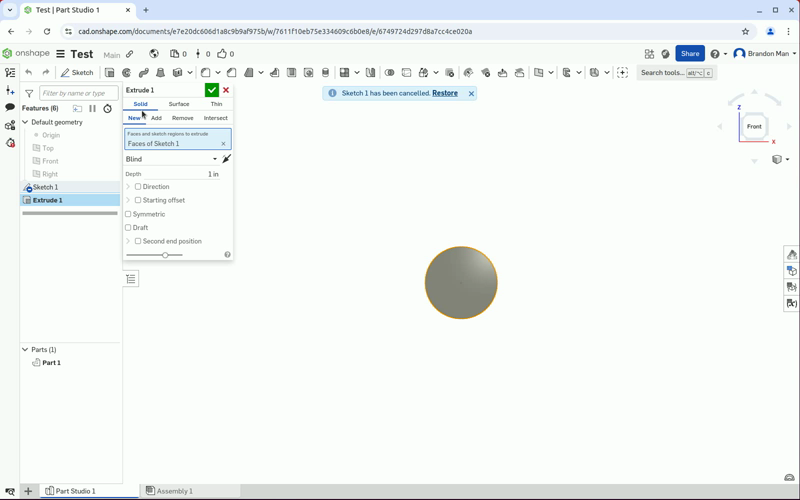
mouse_move(137, 120)
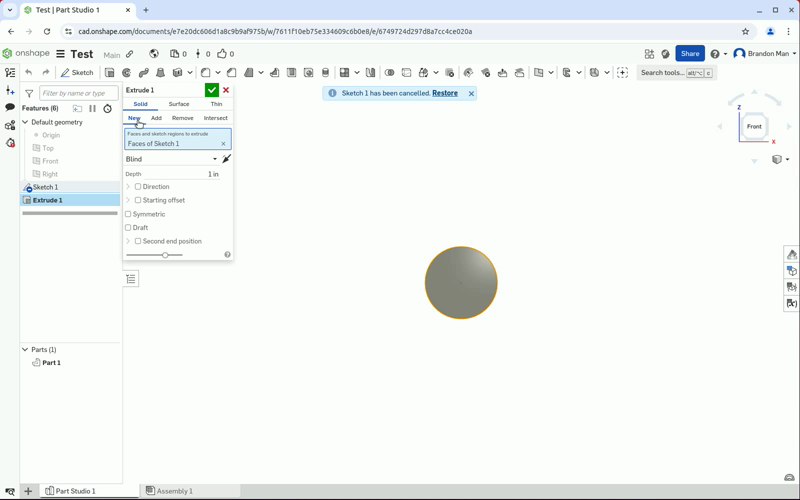
click(137, 120)
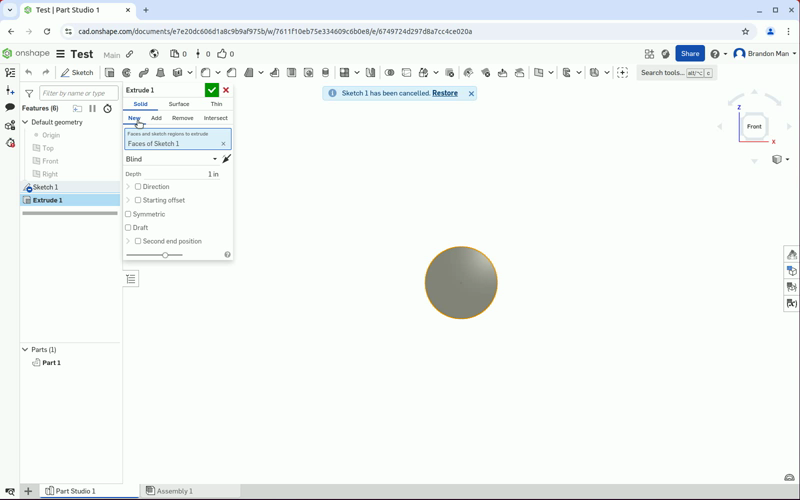
key(tab, 4)
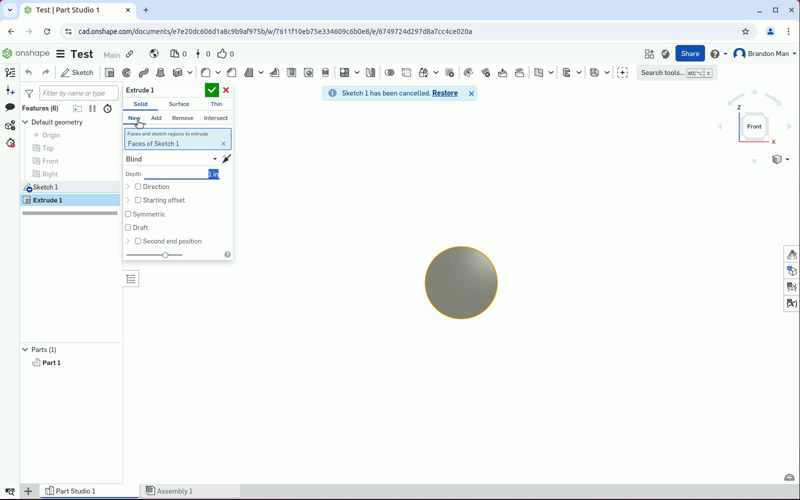
text(23.108)
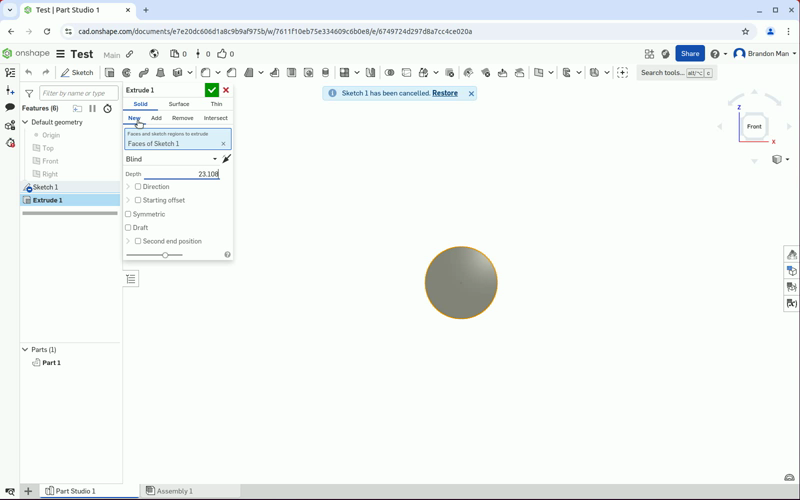
key(enter)
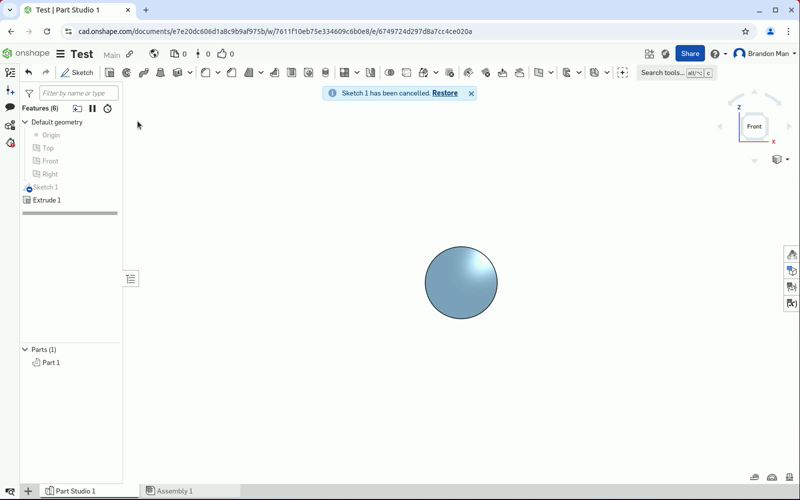
key(shift+h)
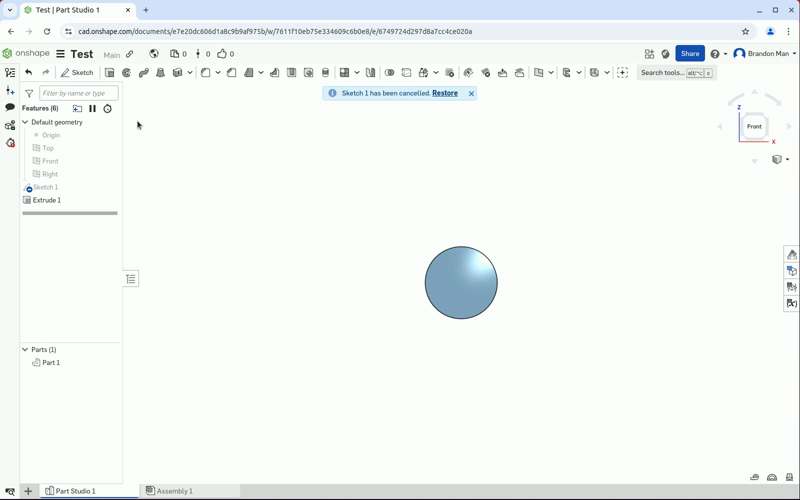
key(shift+h)
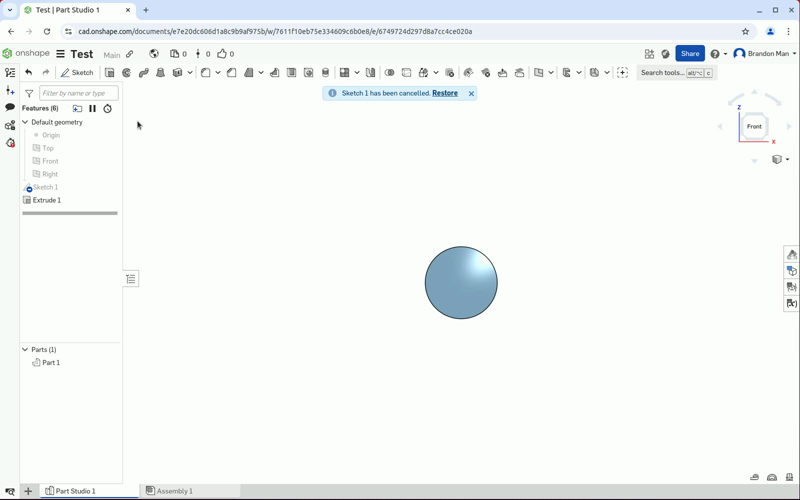
mouse_move(73, 189)
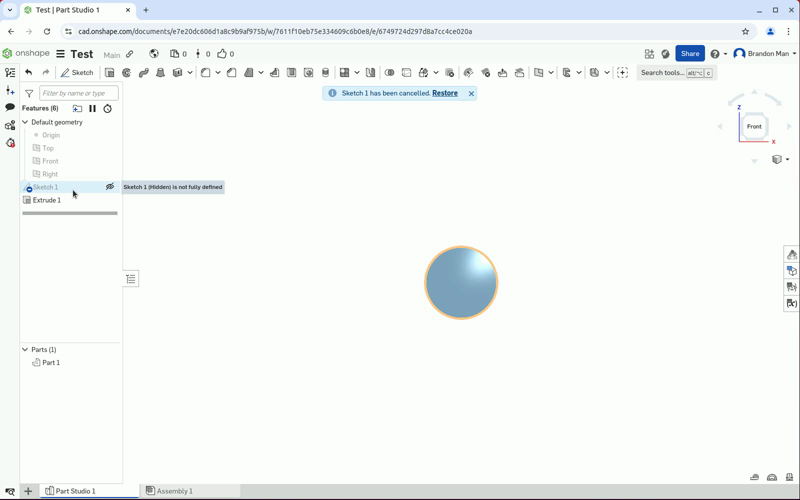
click(73, 189)
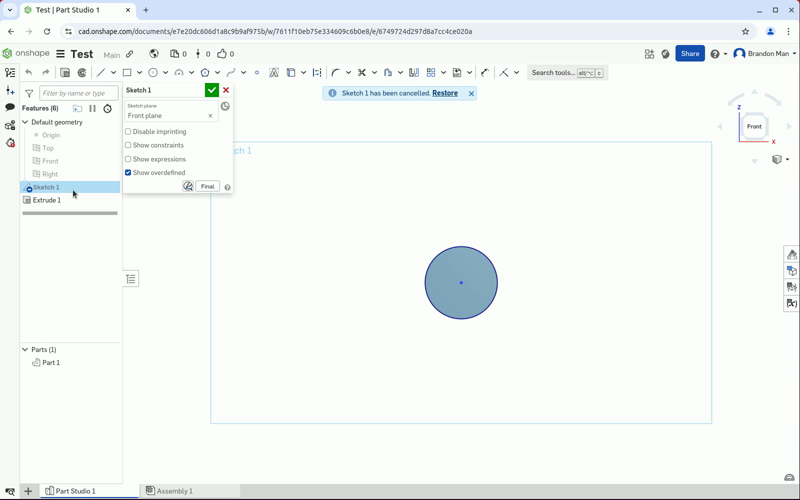
mouse_move(229, 92)
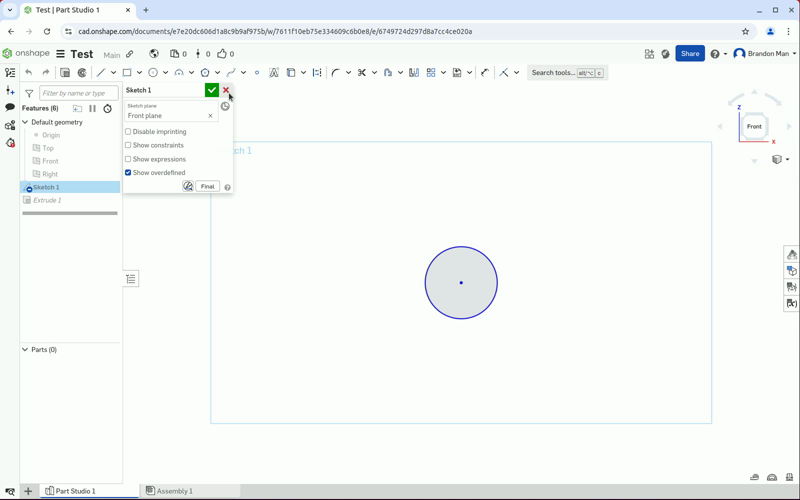
click(229, 92)
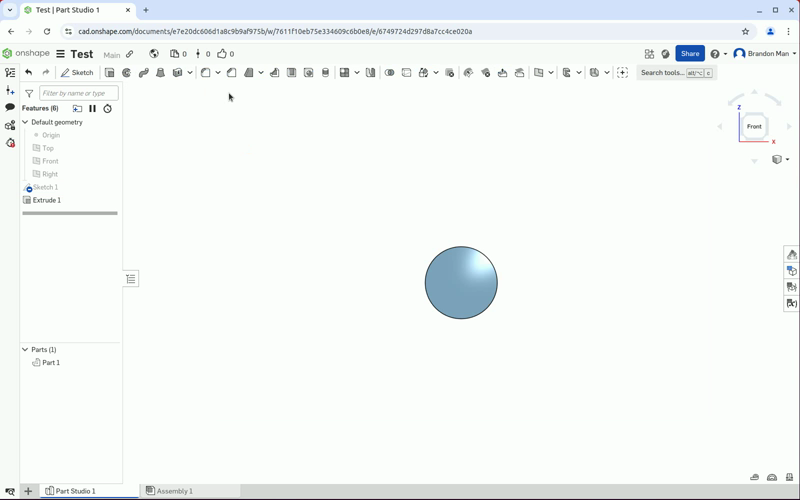
mouse_move(541, 75)
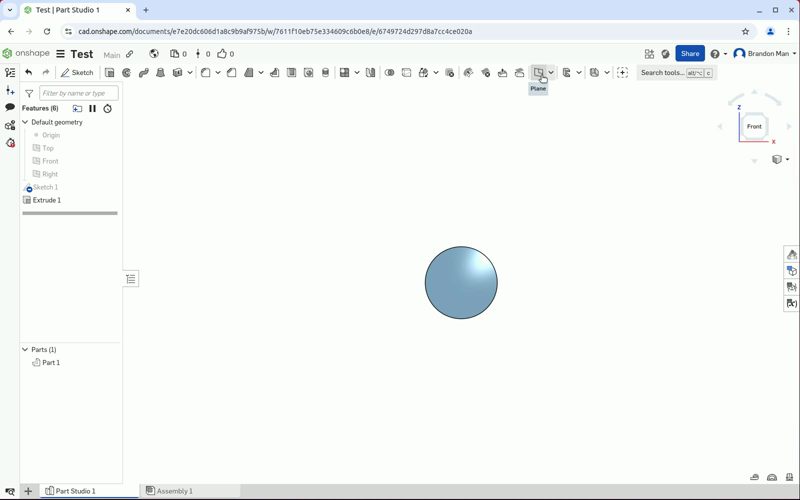
click(541, 75)
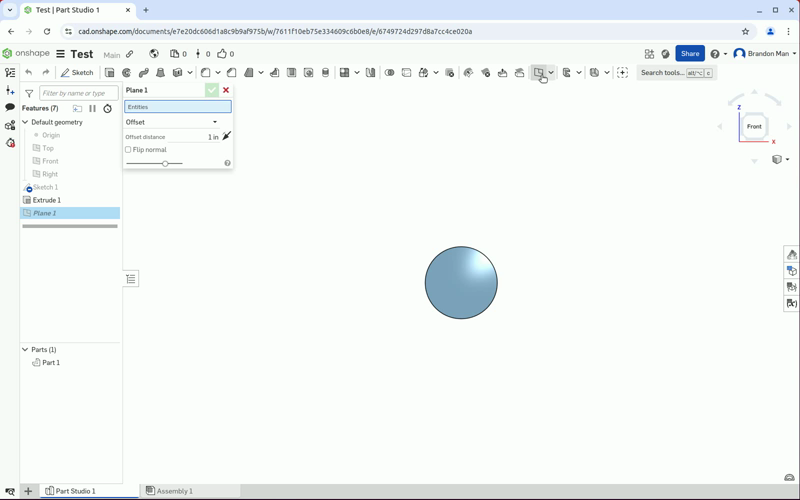
mouse_move(73, 163)
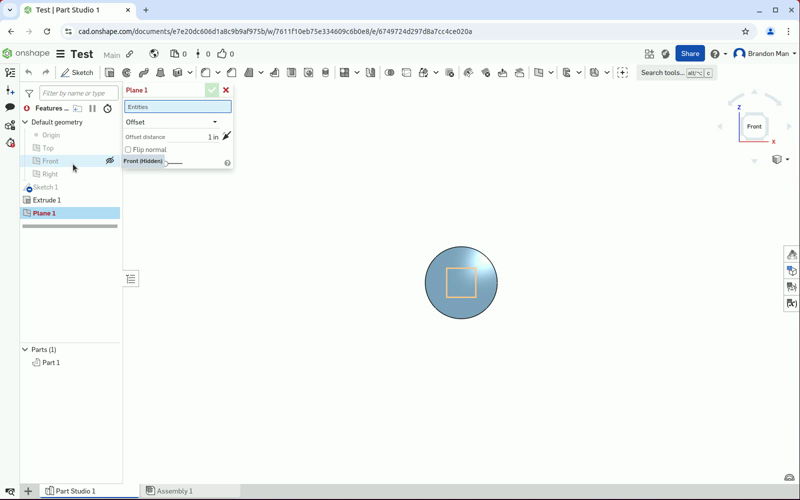
click(73, 163)
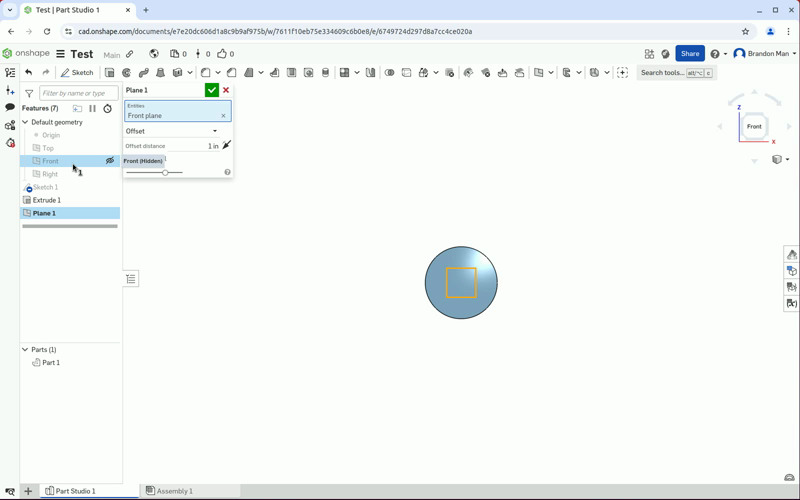
key(tab, 2)
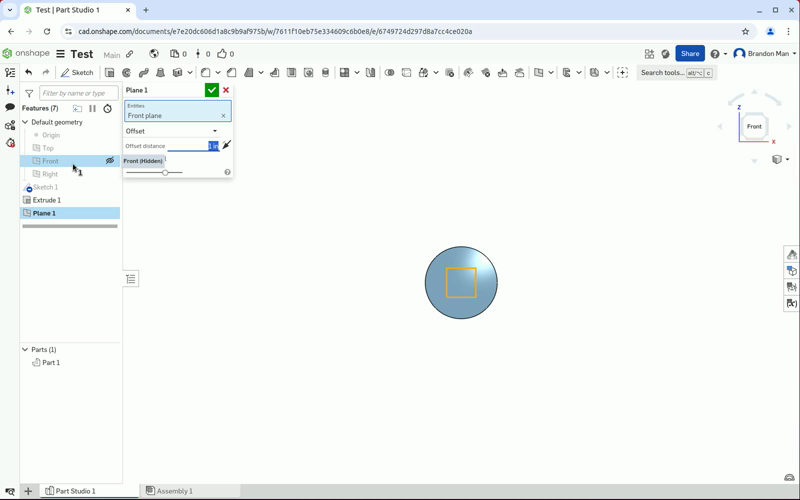
text(23.108)
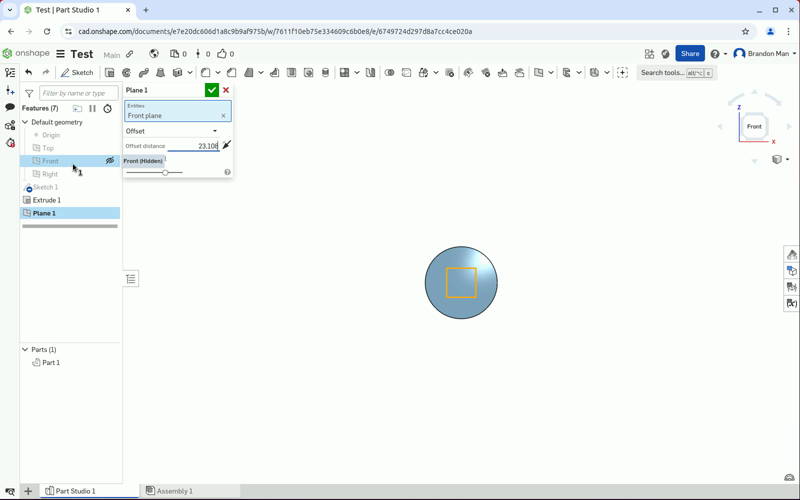
key(enter, 2)
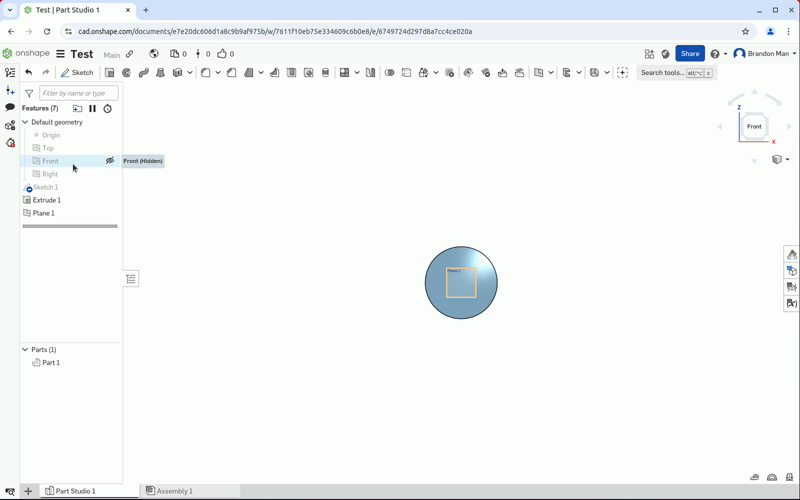
key(shift+s)
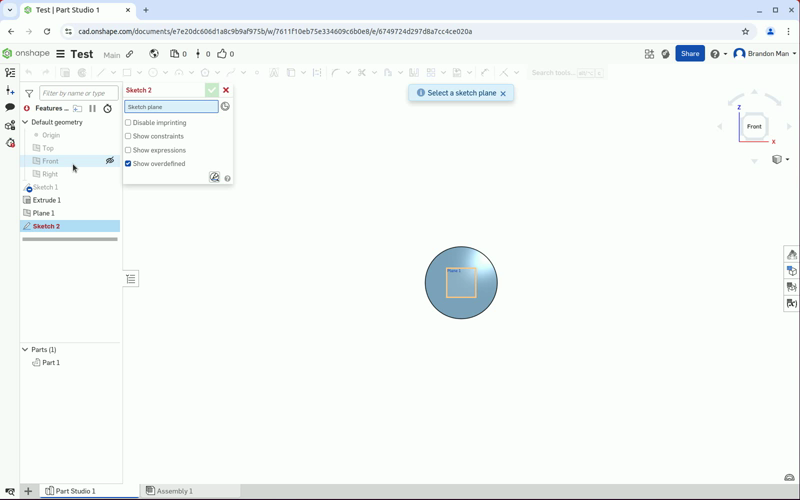
mouse_move(73, 215)
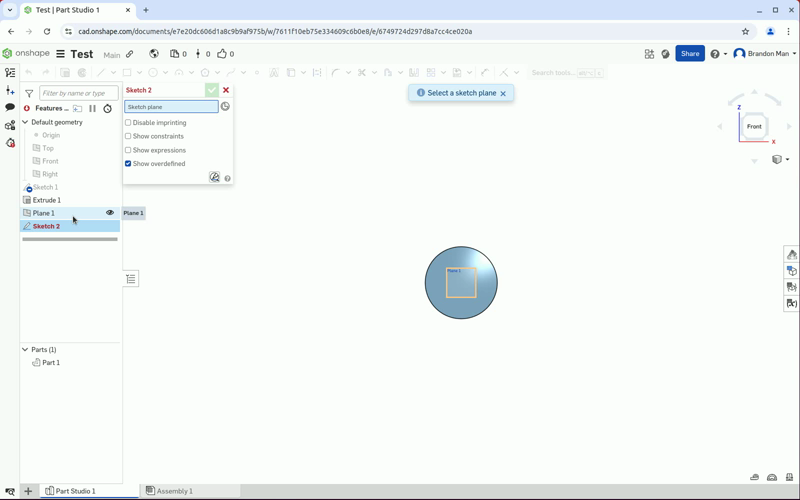
click(73, 215)
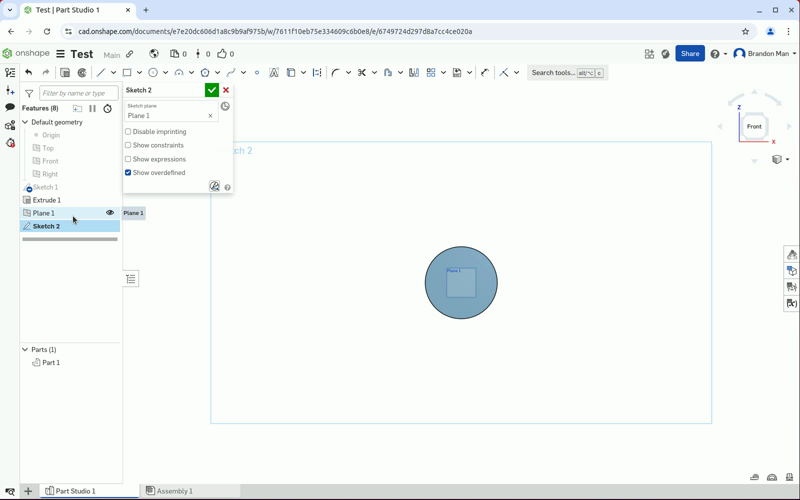
mouse_move(73, 352)
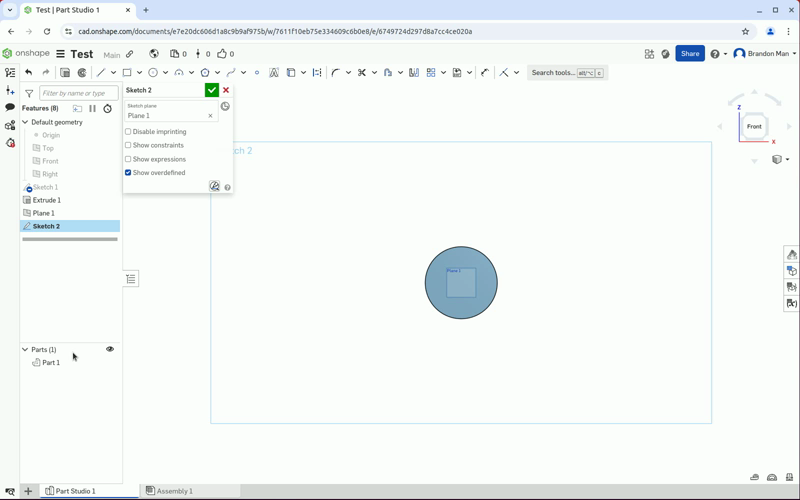
key(y)
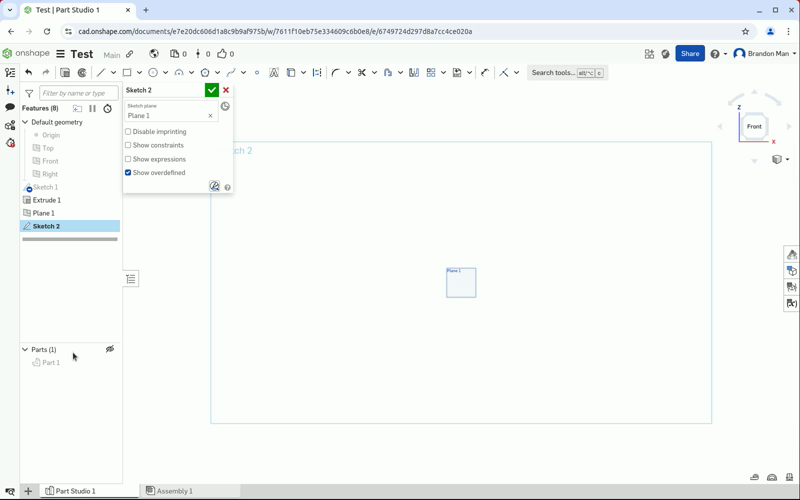
key(c)
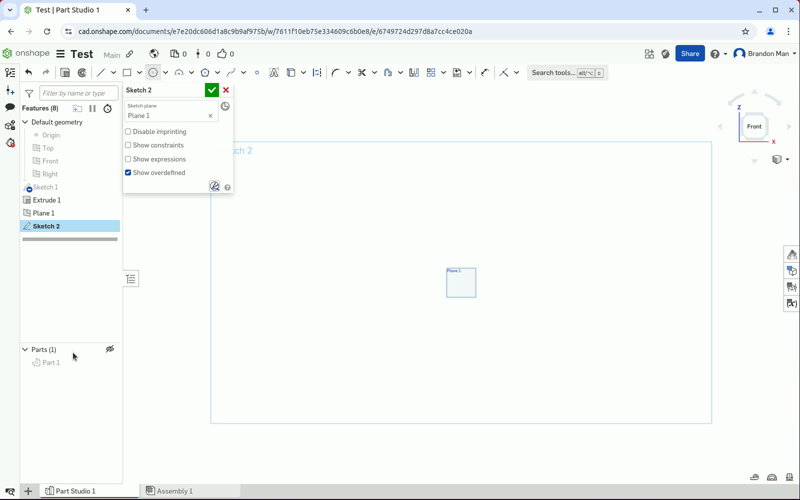
key_down(shift)
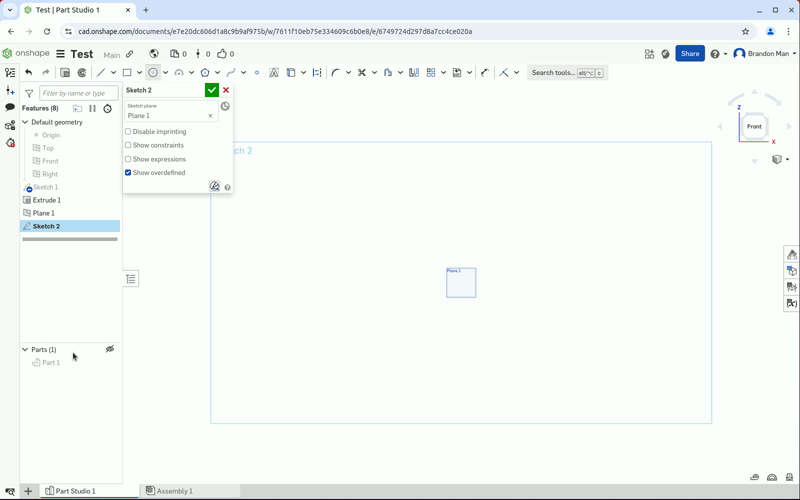
mouse_move(461, 282)
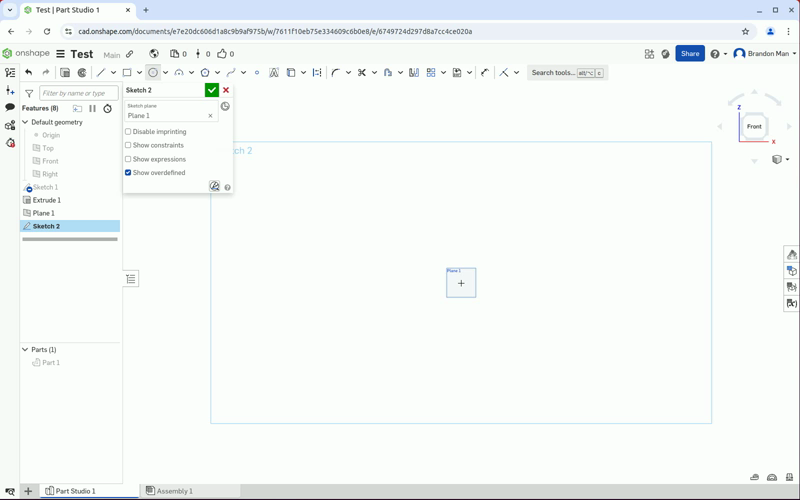
click(461, 282)
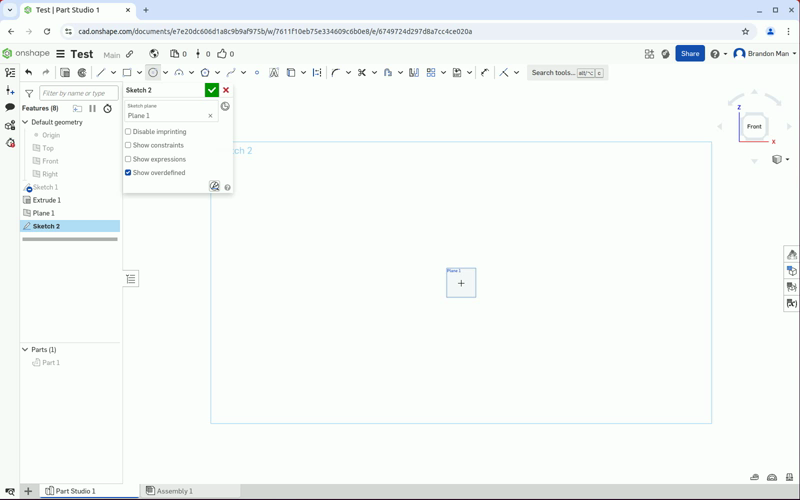
key_up(shift)
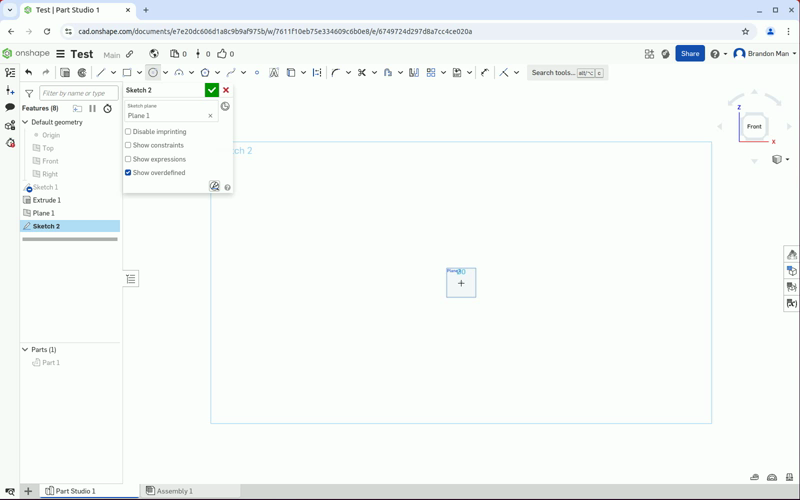
mouse_move(490, 282)
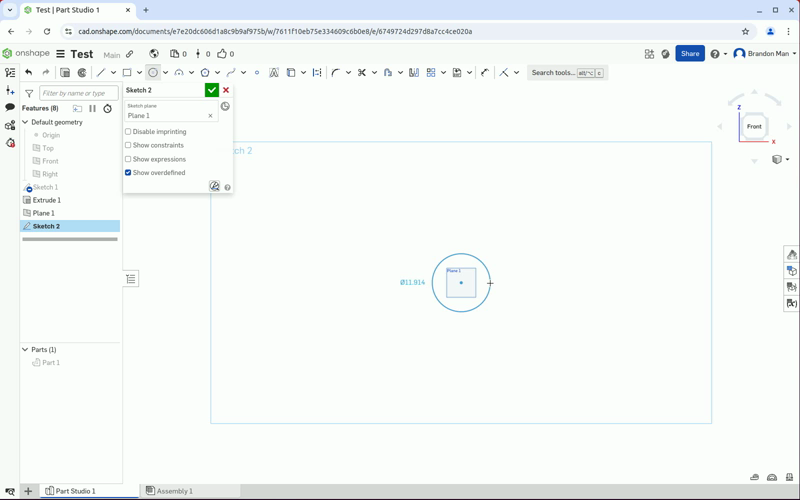
click(490, 282)
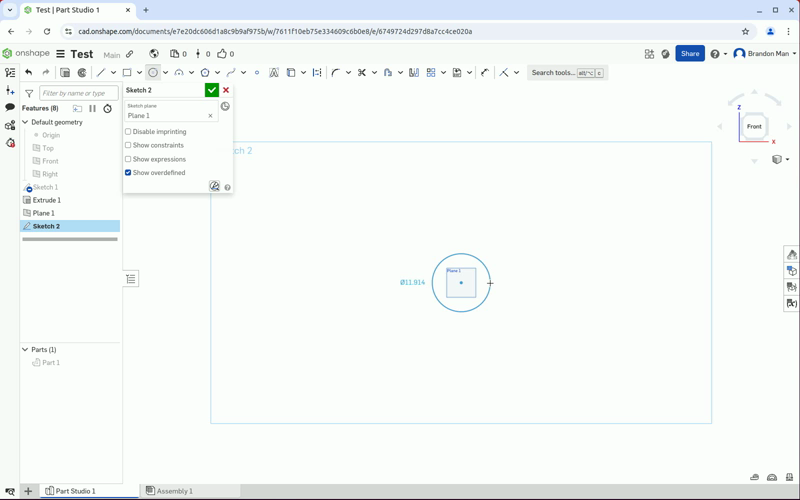
key(esc)
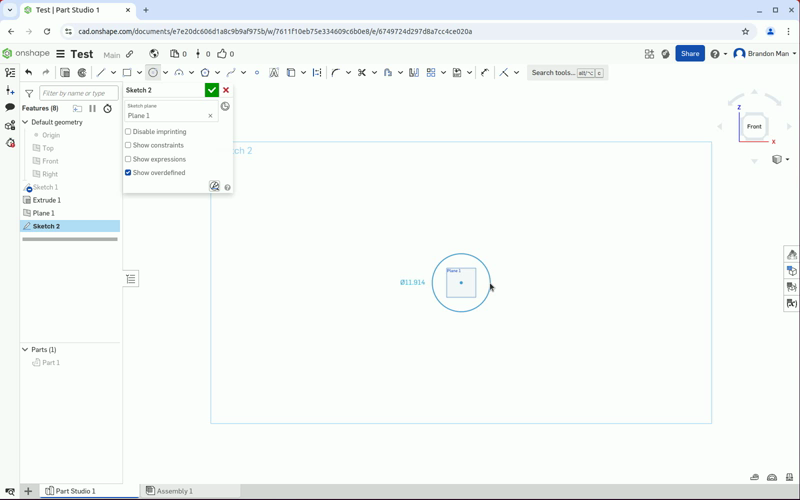
mouse_move(465, 305)
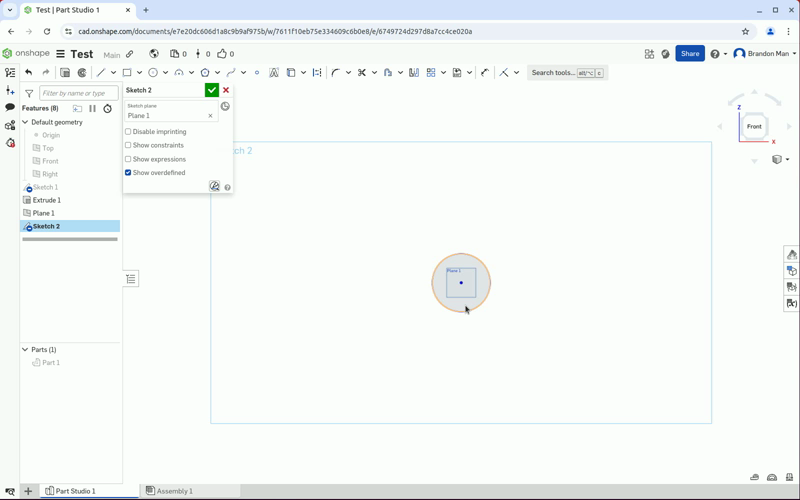
click(465, 305)
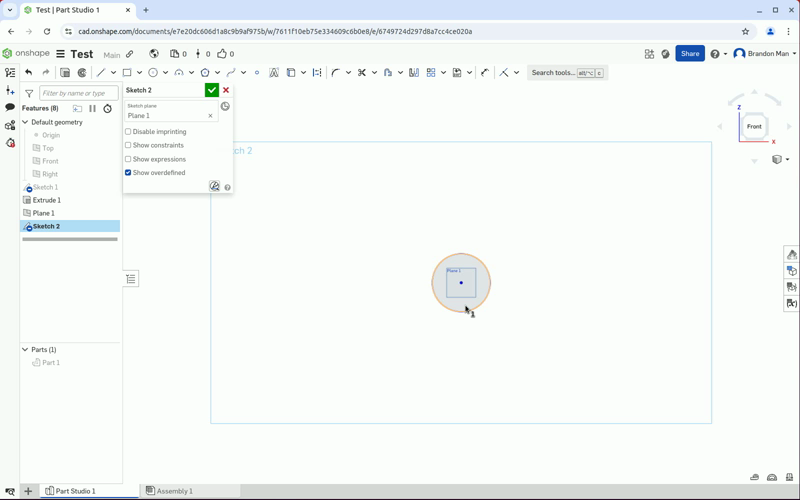
mouse_move(73, 352)
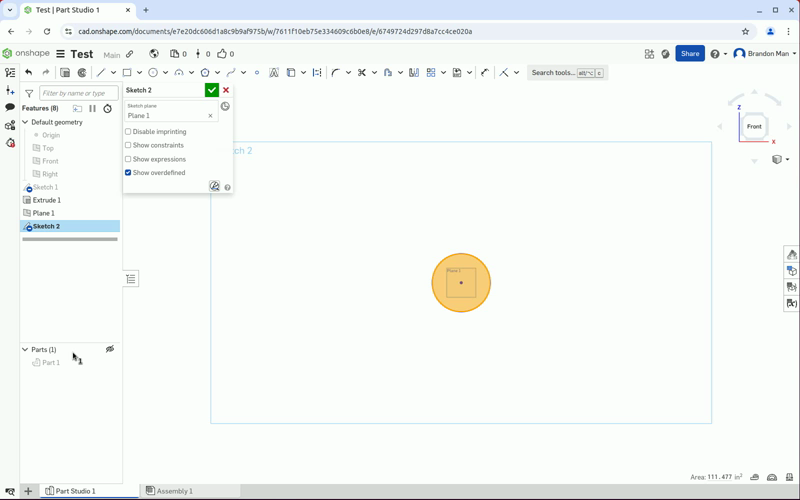
key(shift+y)
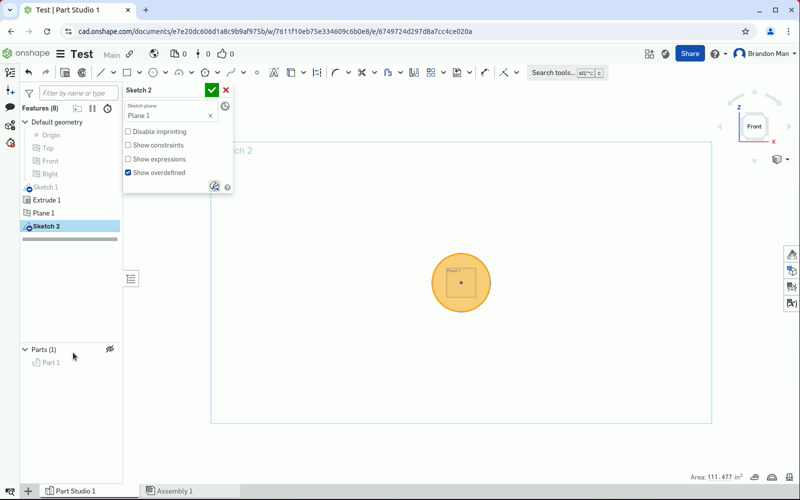
key(shift+e)
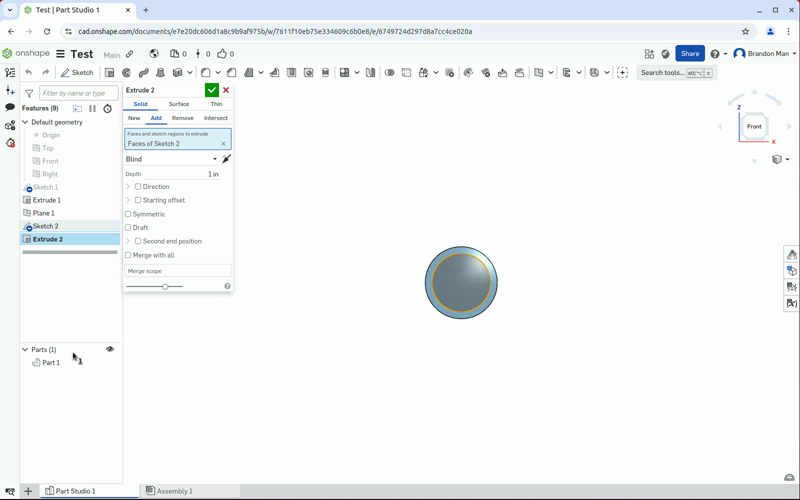
mouse_move(143, 106)
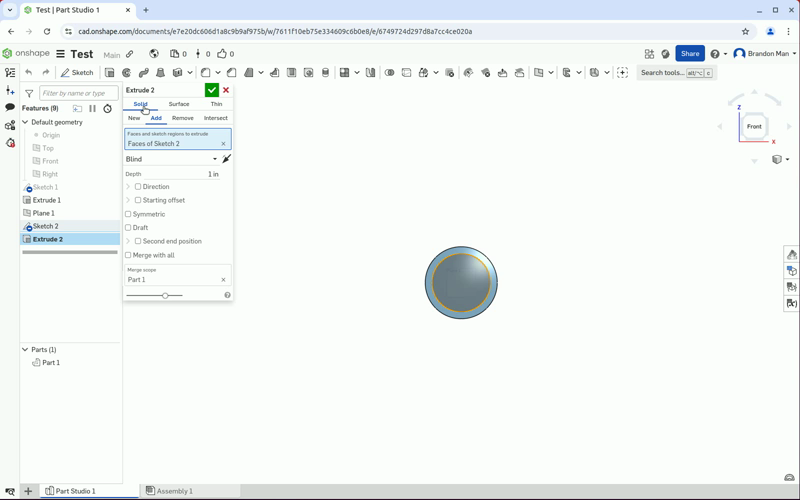
click(143, 106)
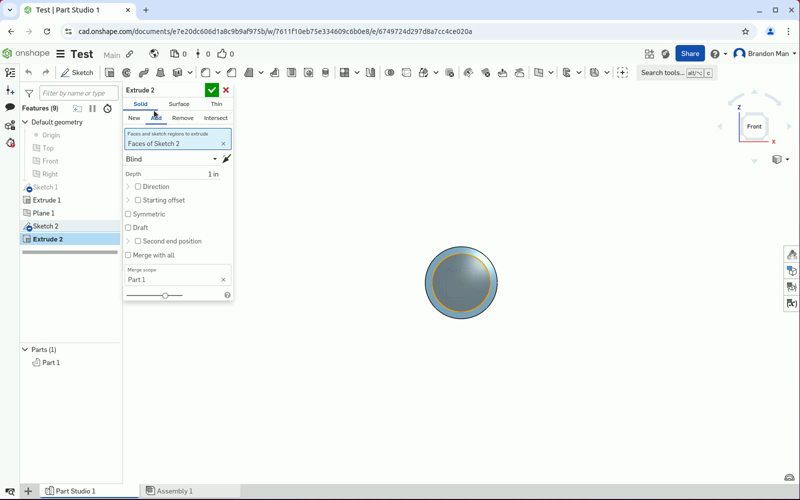
mouse_move(186, 120)
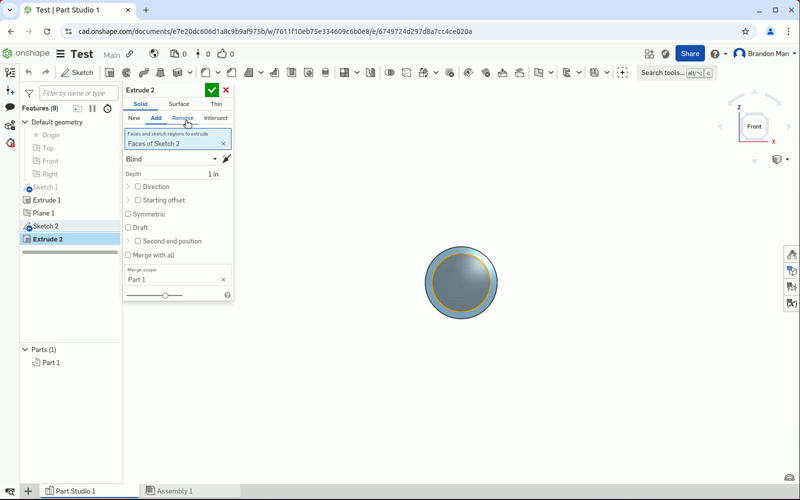
click(186, 120)
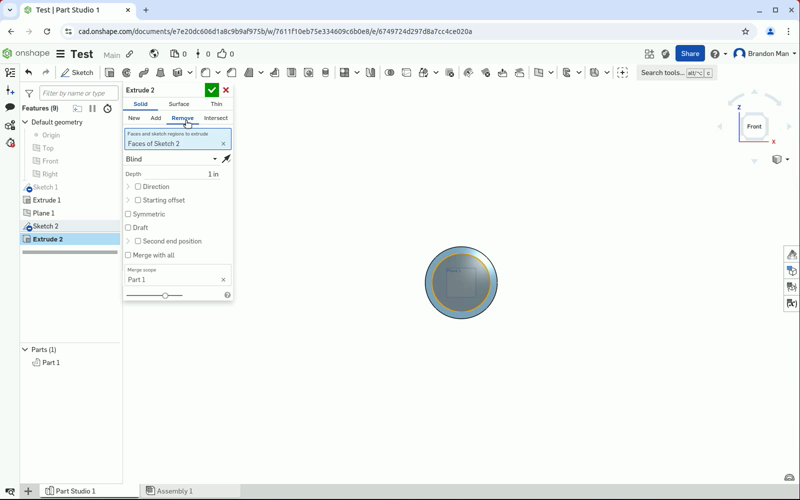
key(tab, 4)
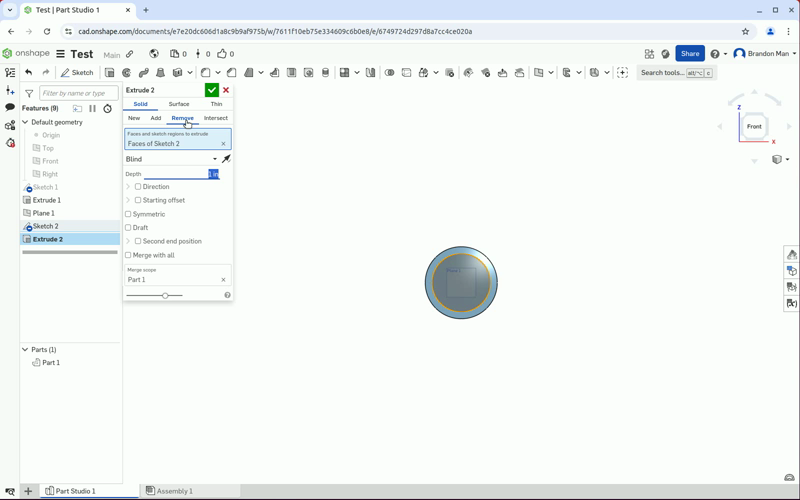
text(17.331)
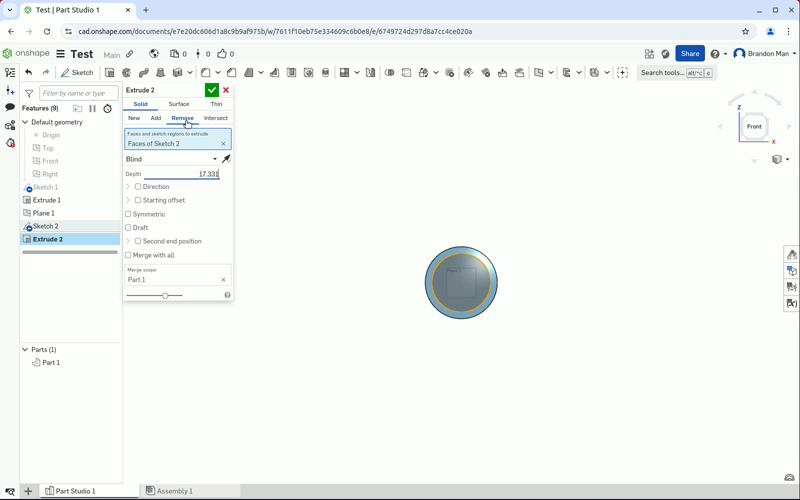
key(tab, 6)
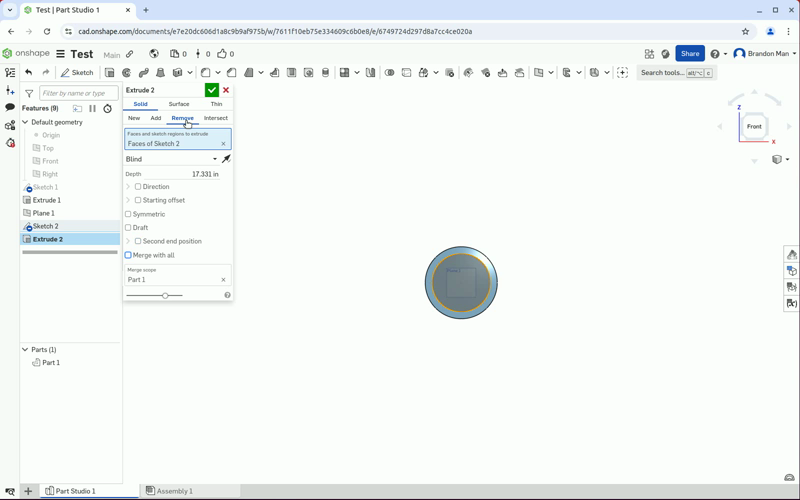
key(space)
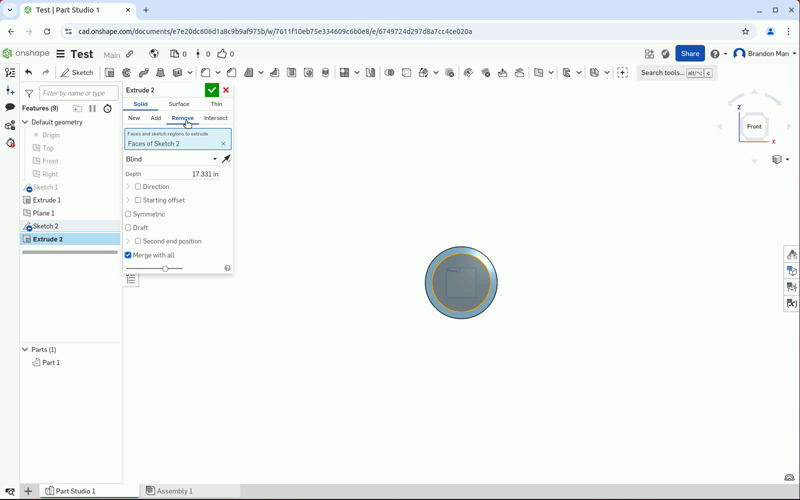
key(enter)
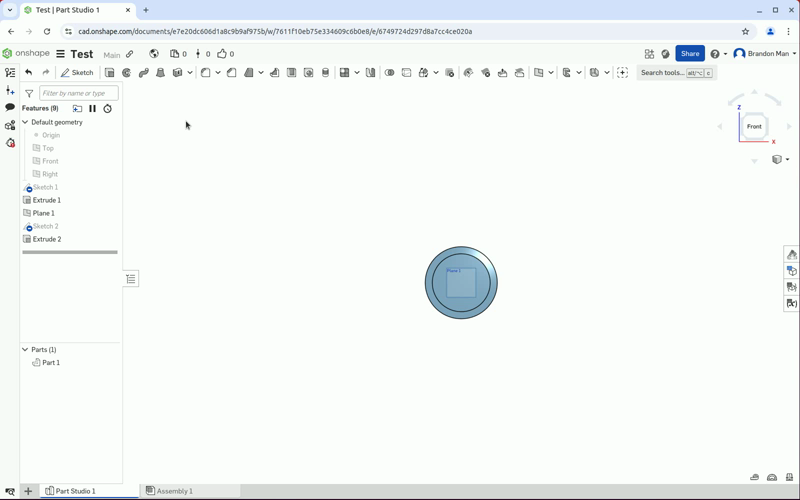
key(shift+h)
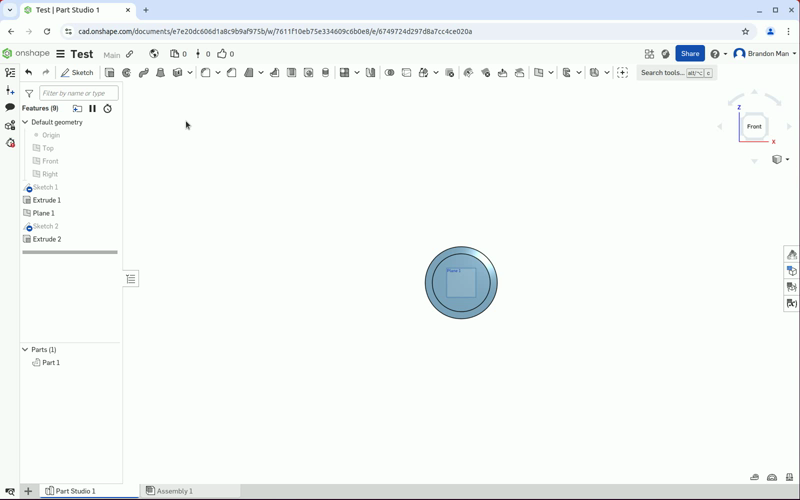
key(shift+h)
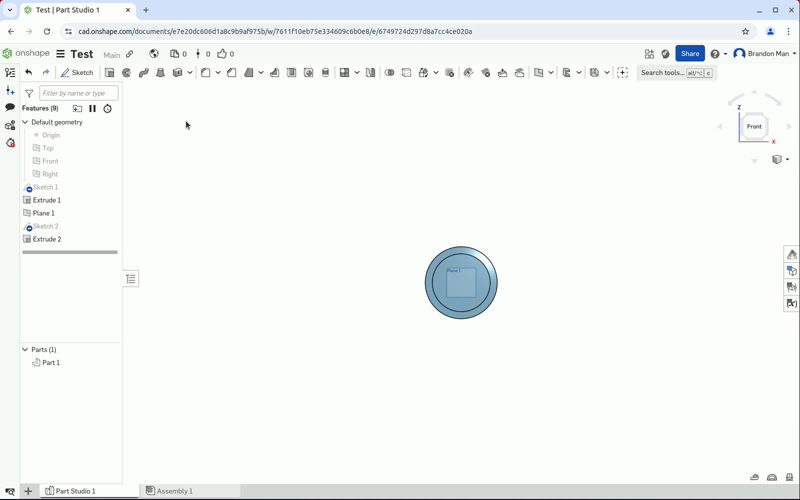
mouse_move(73, 189)
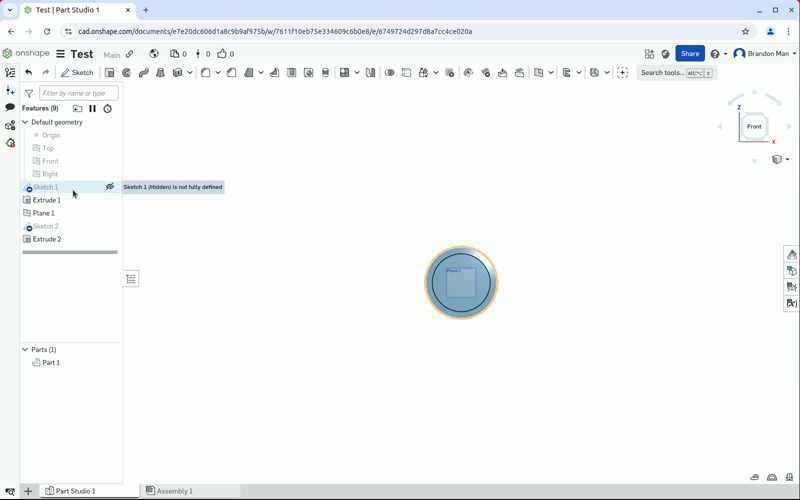
click(73, 189)
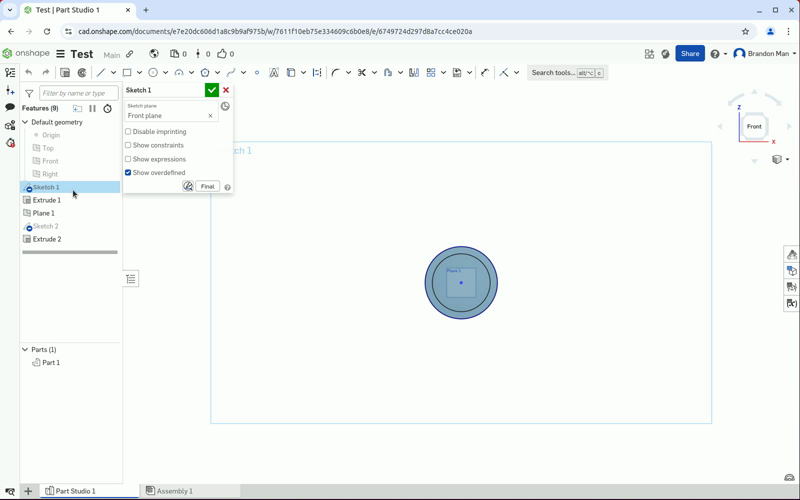
mouse_move(229, 92)
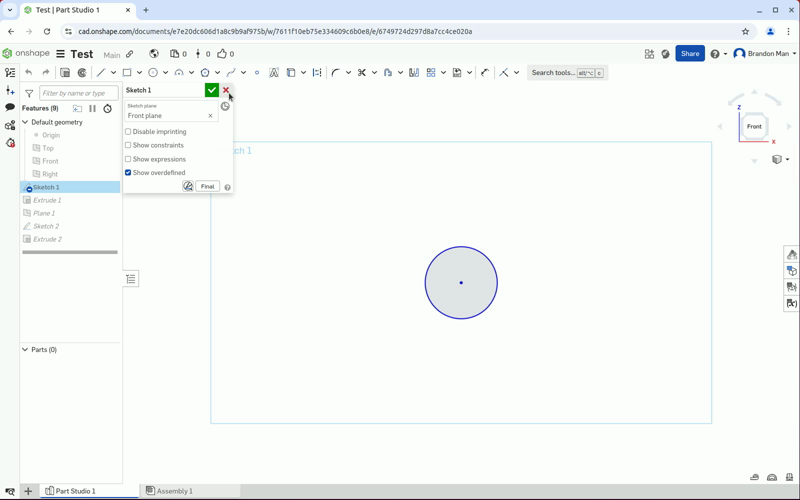
click(229, 92)
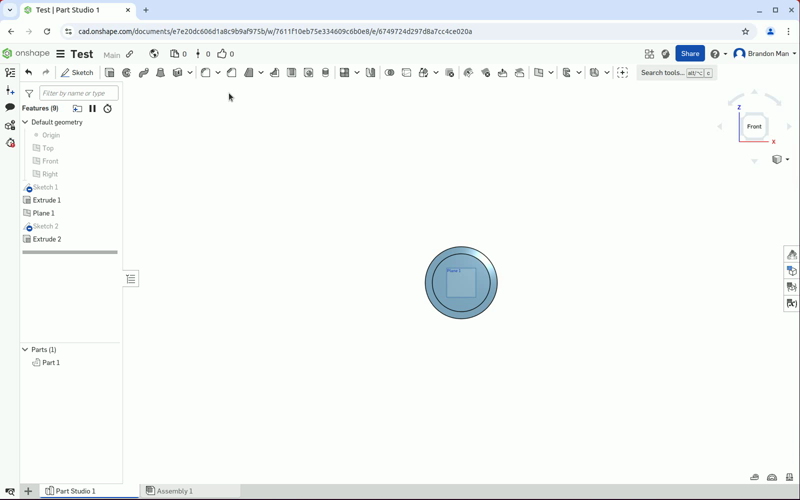
mouse_move(541, 75)
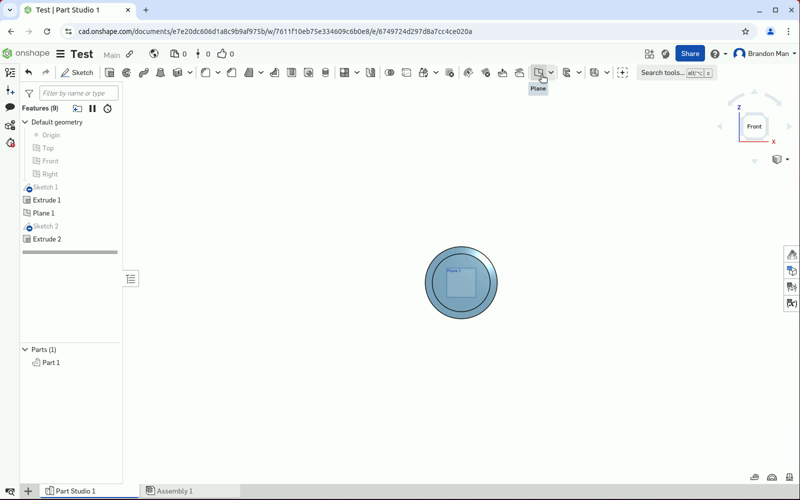
click(541, 75)
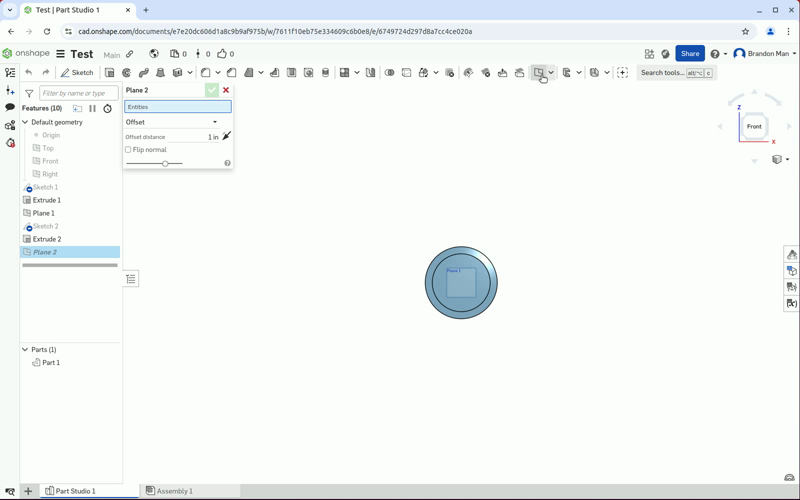
mouse_move(73, 163)
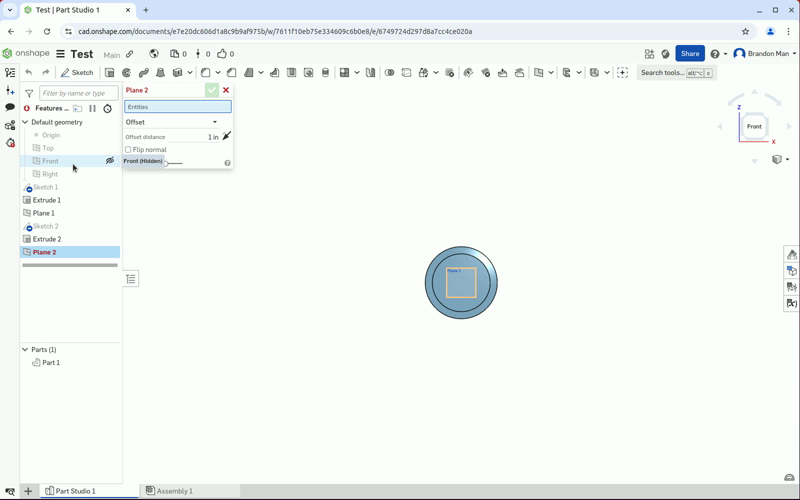
click(73, 163)
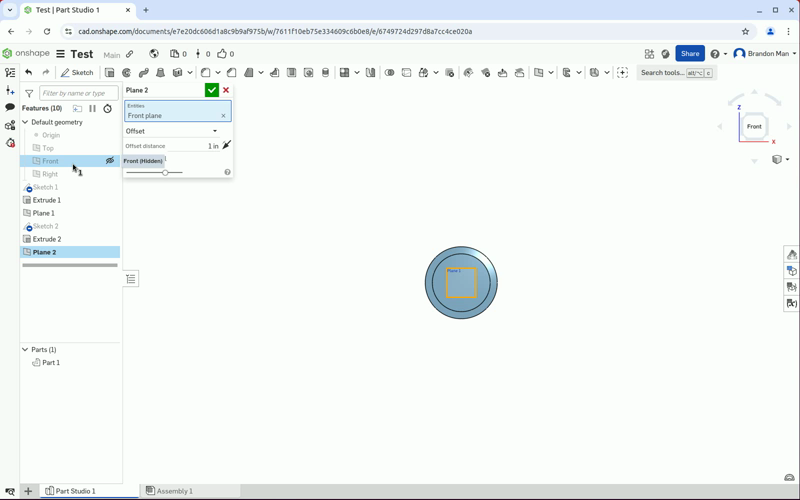
key(tab, 2)
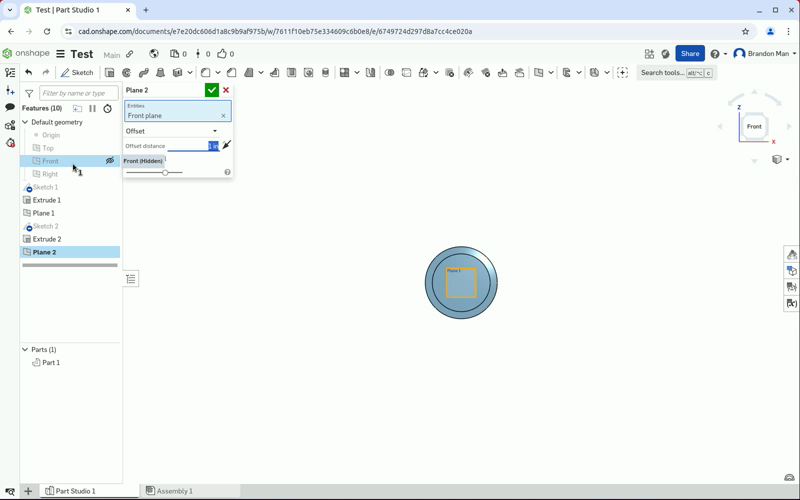
text(5.792)
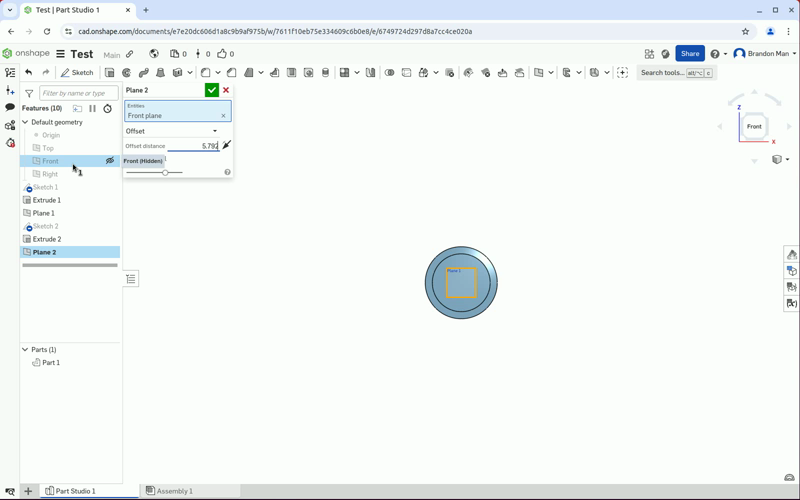
key(enter, 2)
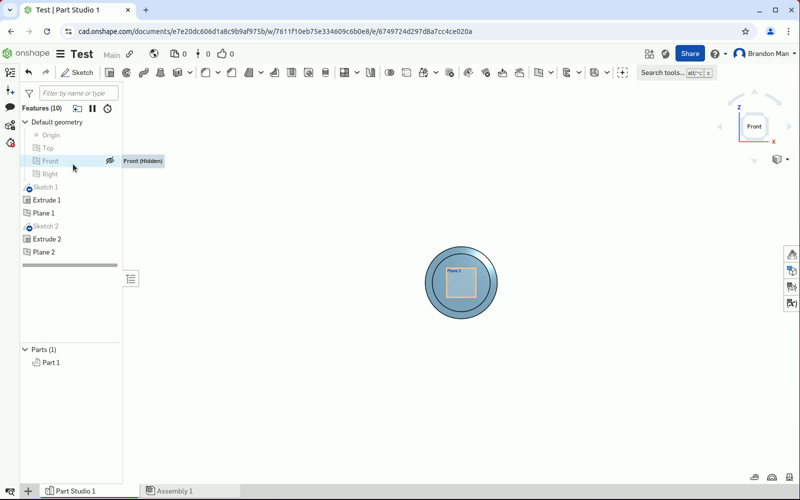
key(shift+s)
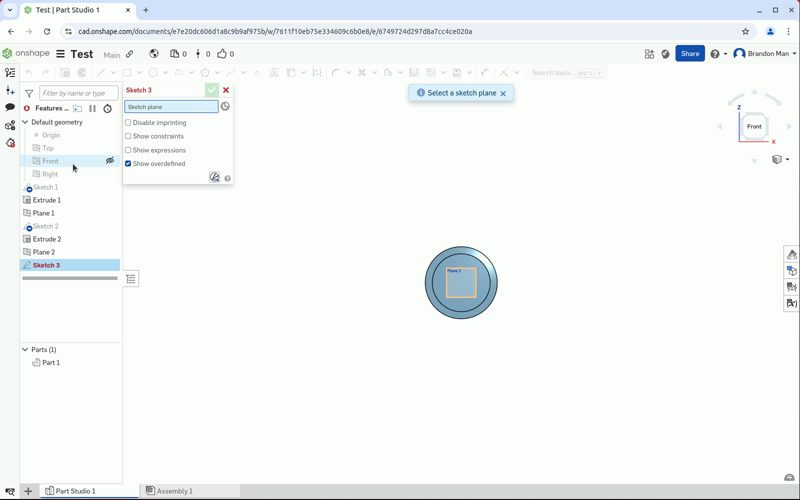
mouse_move(73, 254)
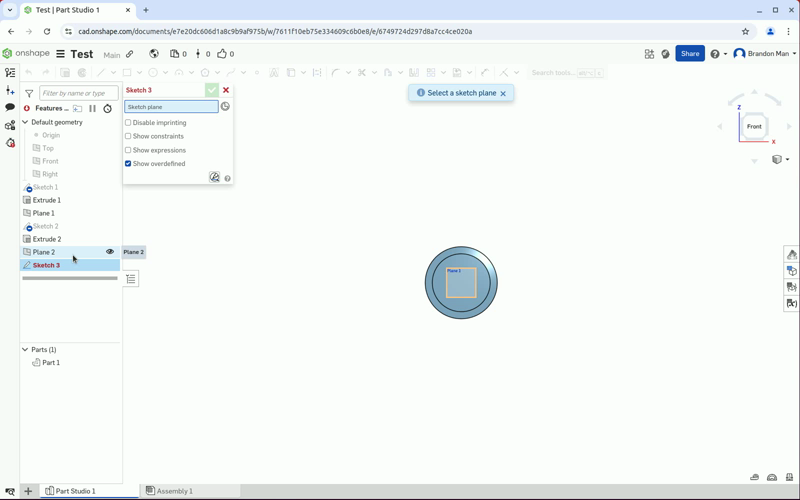
click(73, 254)
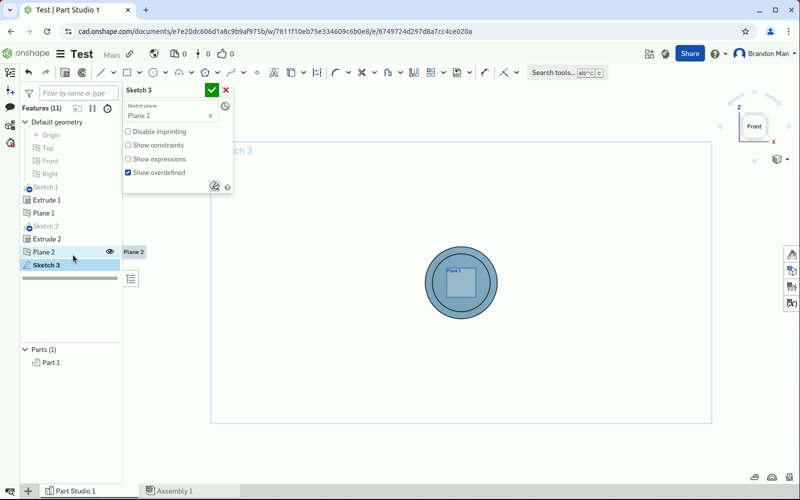
mouse_move(73, 352)
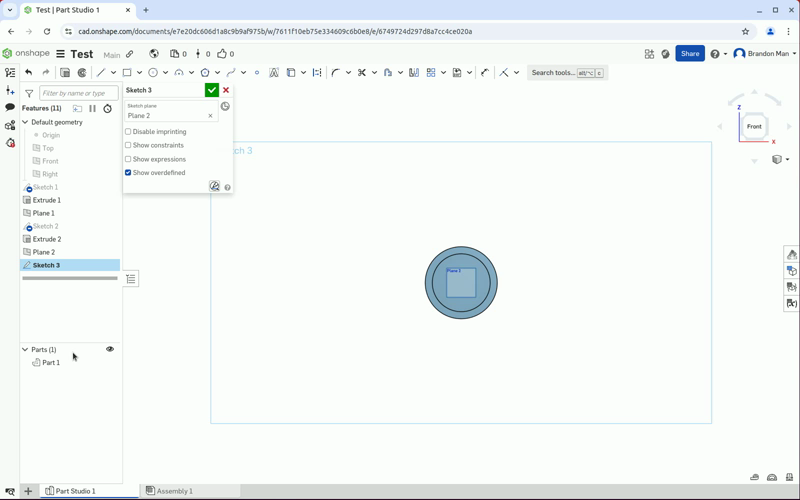
key(y)
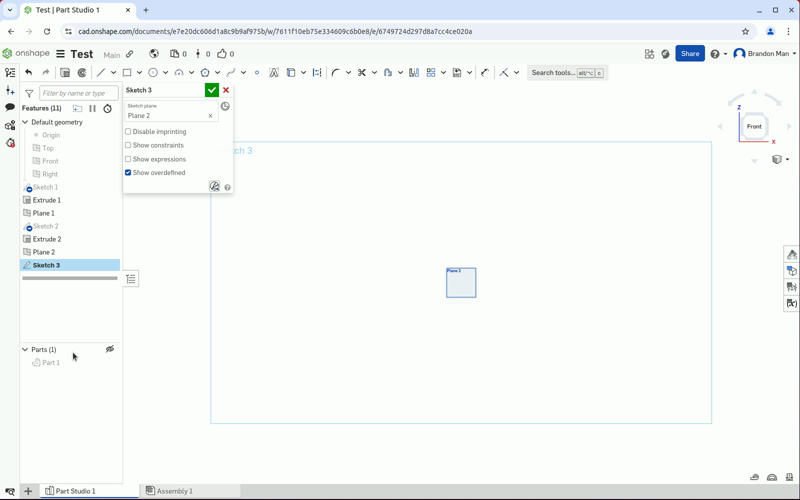
key(l)
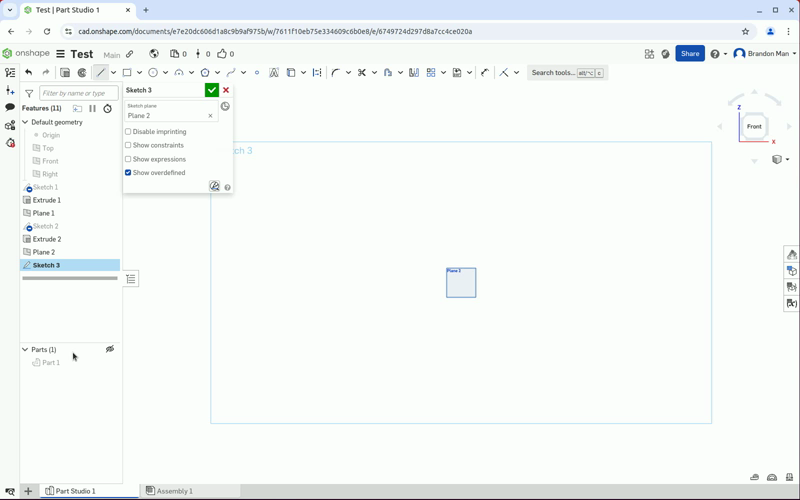
key_down(shift)
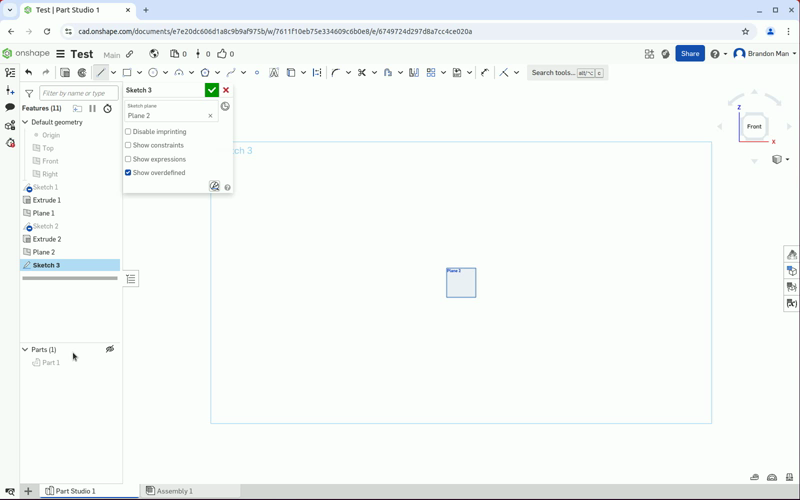
mouse_move(444, 282)
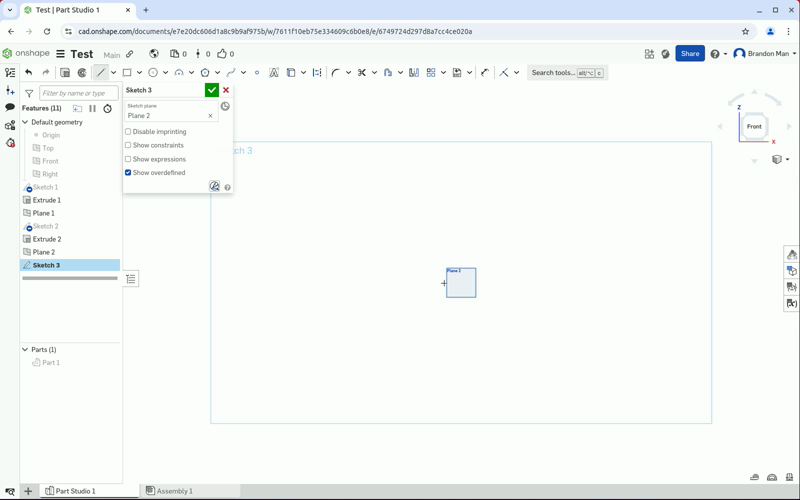
click(444, 282)
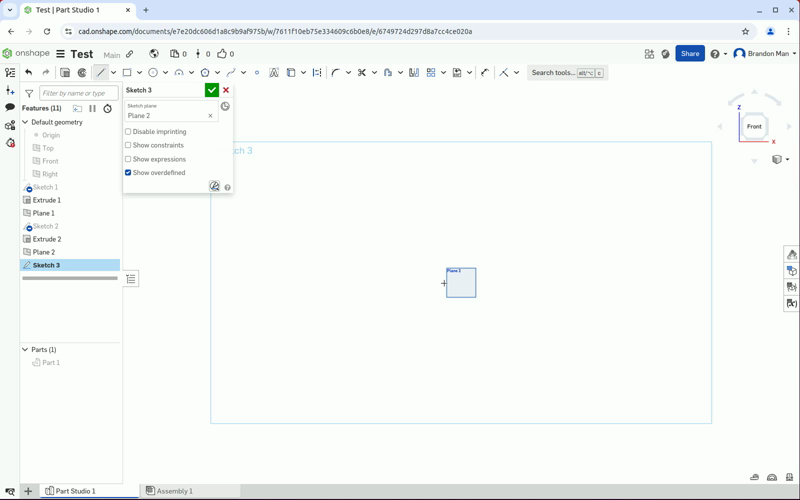
key_up(shift)
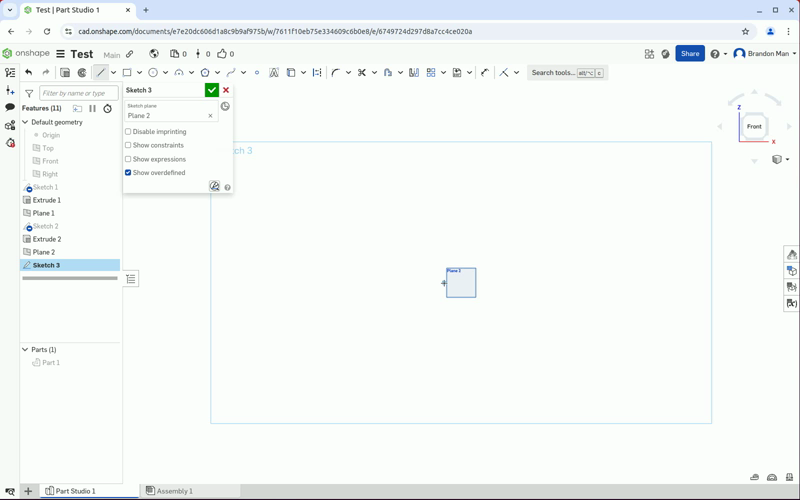
key_down(shift)
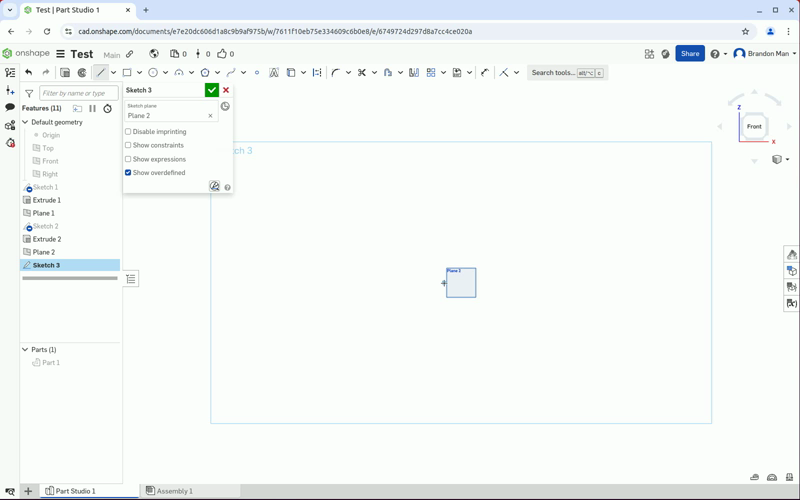
mouse_move(474, 282)
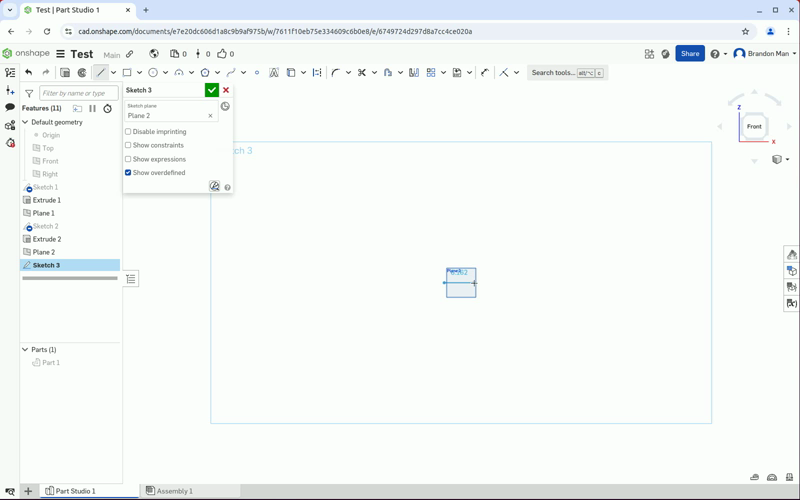
mouse_move(453, 297)
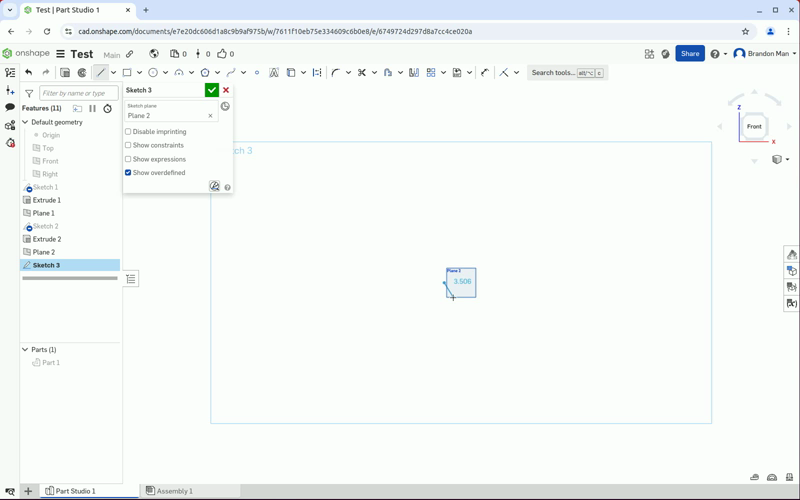
click(453, 297)
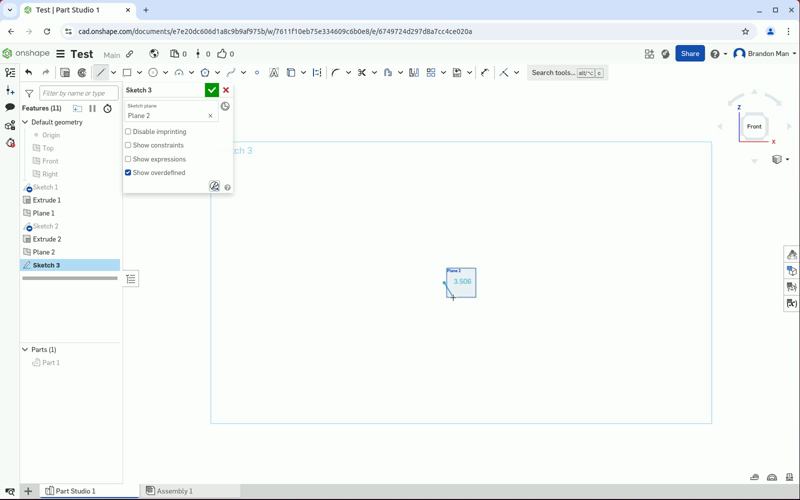
key_up(shift)
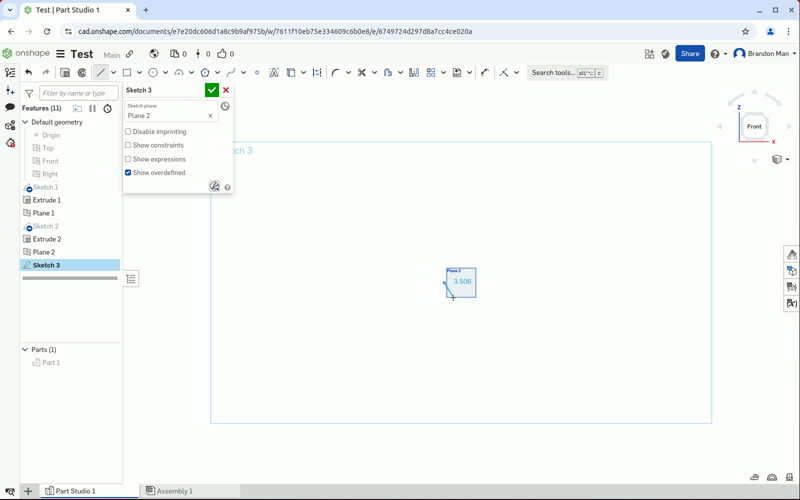
key_down(shift)
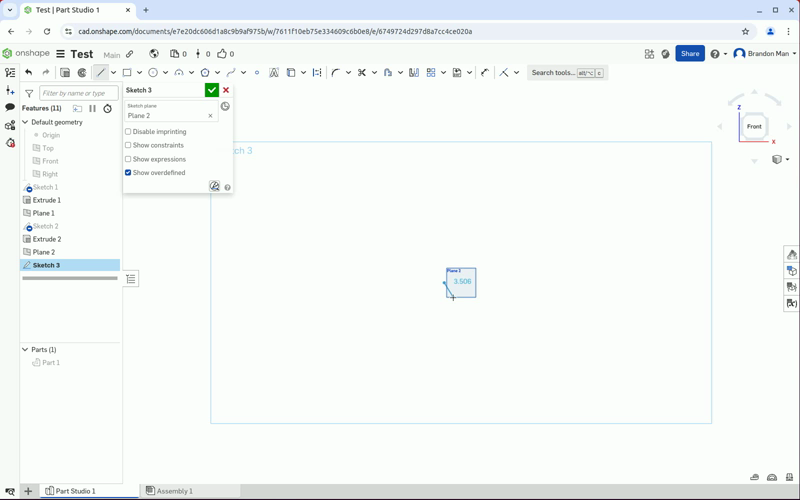
mouse_move(483, 297)
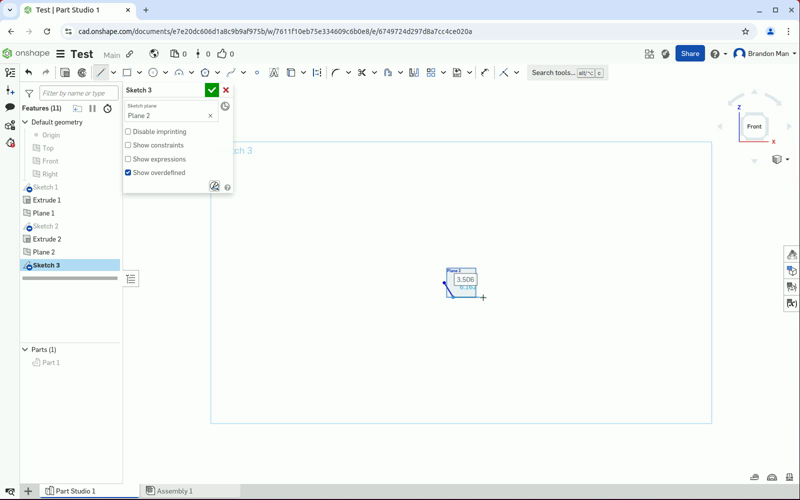
mouse_move(469, 297)
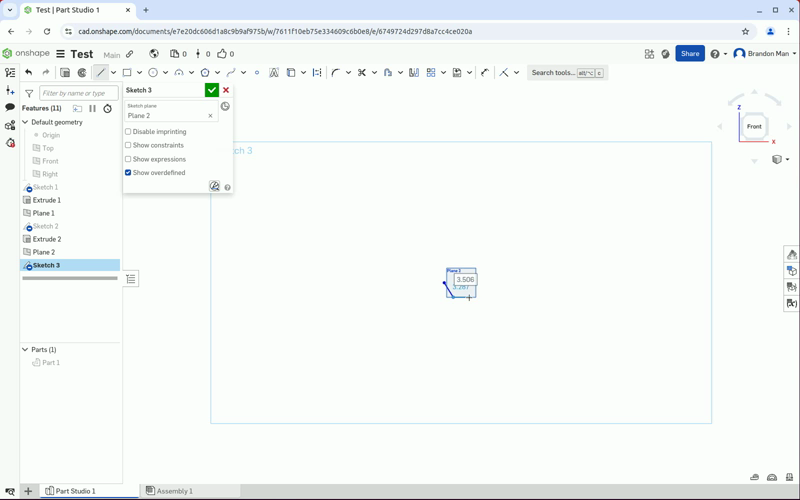
click(469, 297)
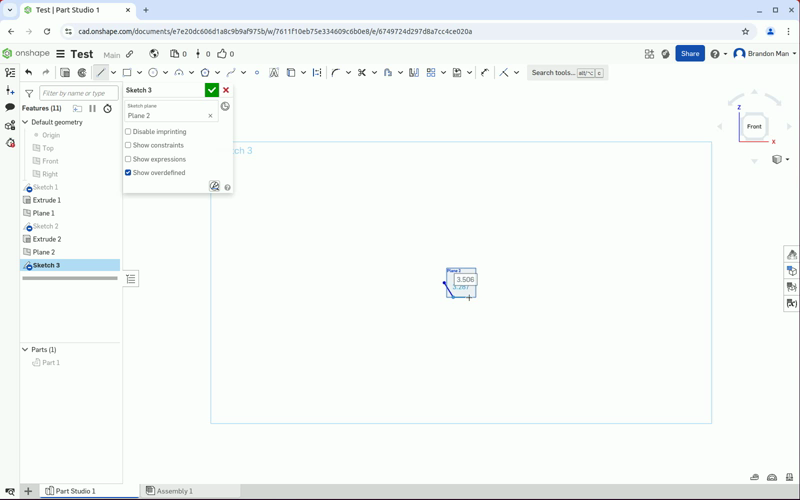
key_up(shift)
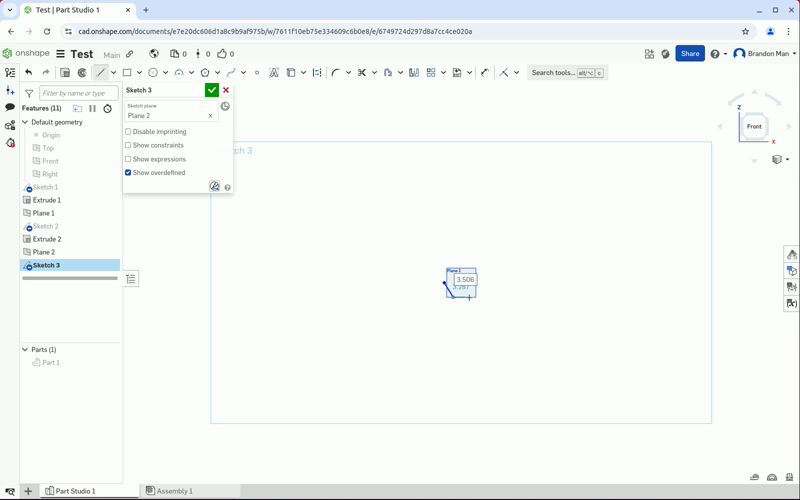
key_down(shift)
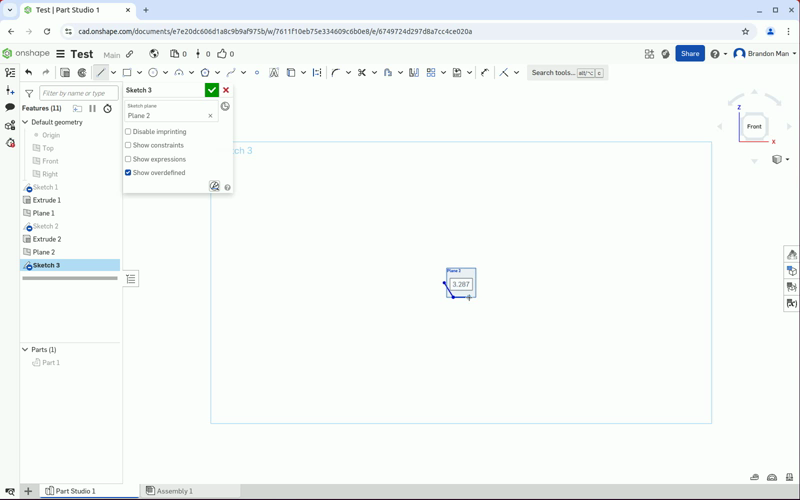
mouse_move(499, 297)
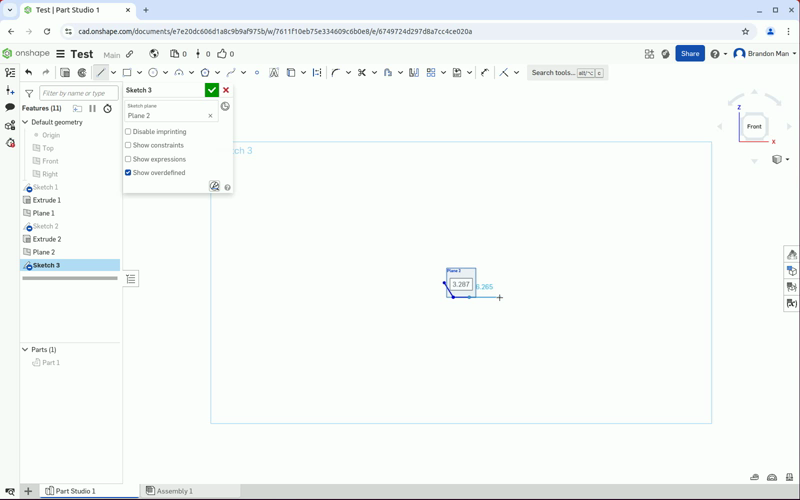
mouse_move(478, 282)
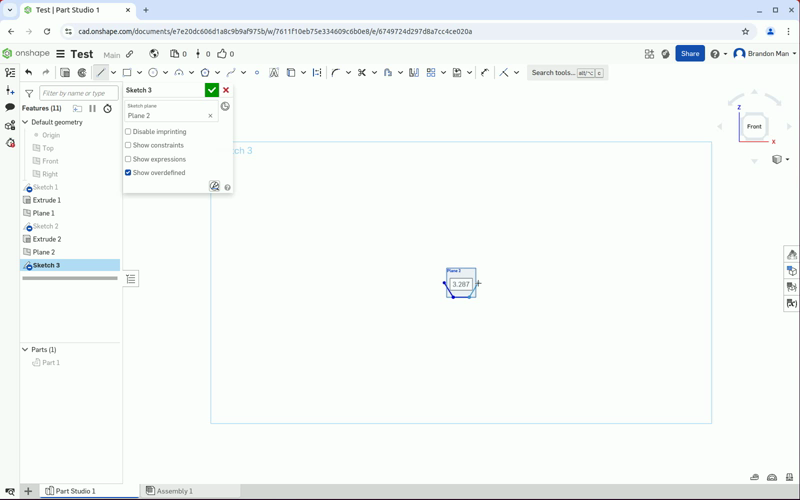
click(478, 282)
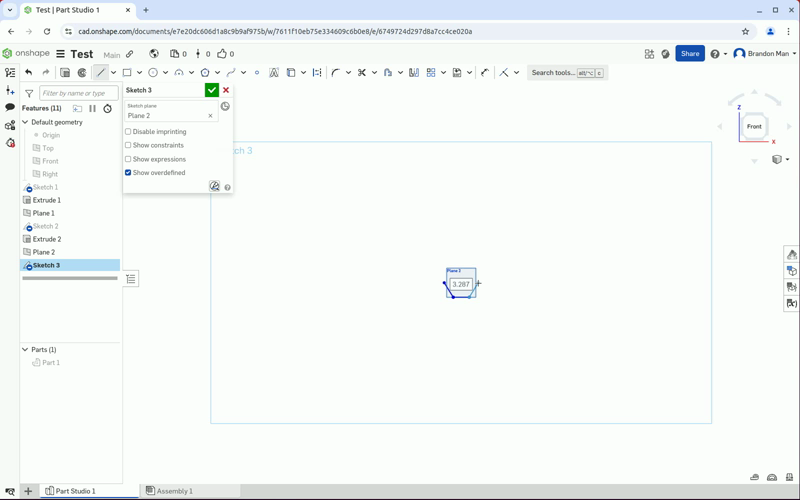
key_up(shift)
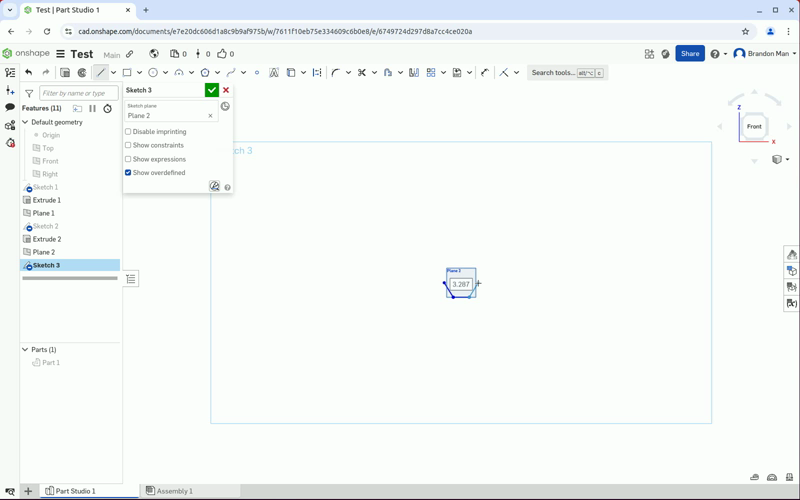
key_down(shift)
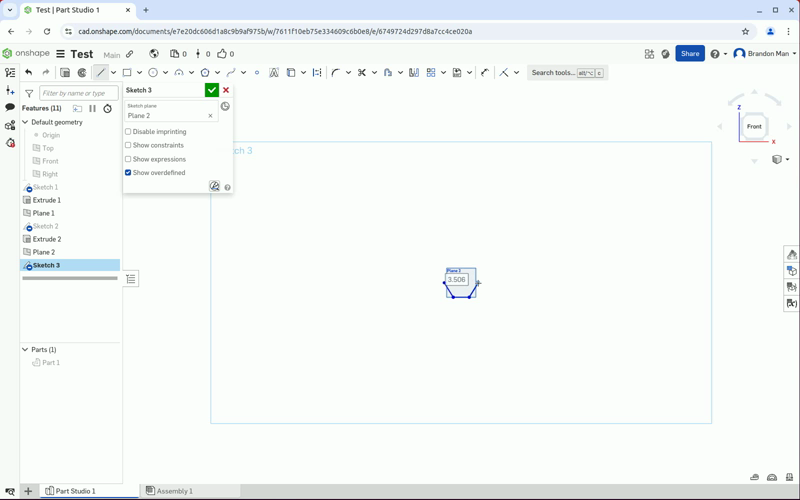
mouse_move(508, 282)
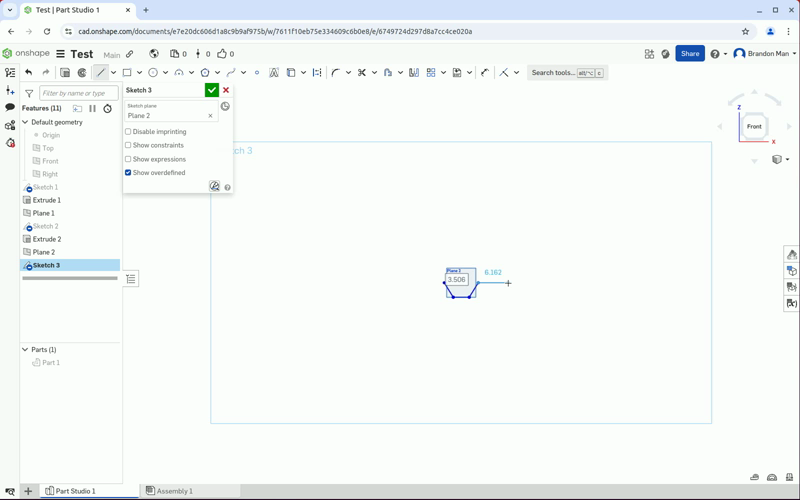
mouse_move(469, 268)
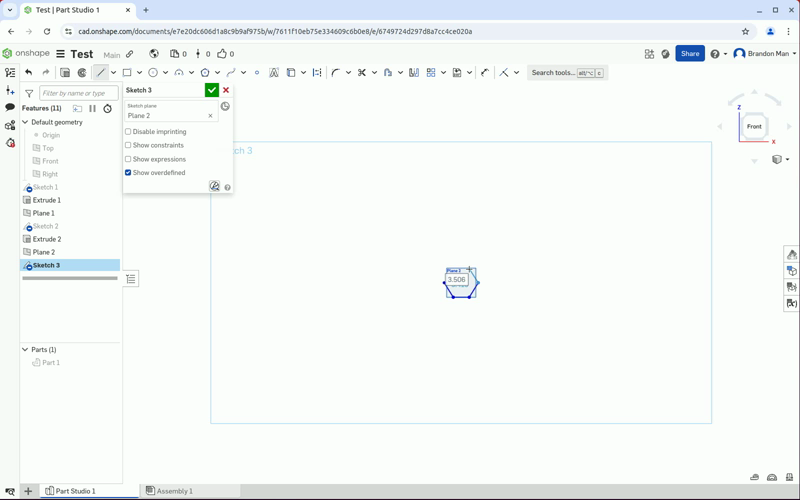
click(469, 268)
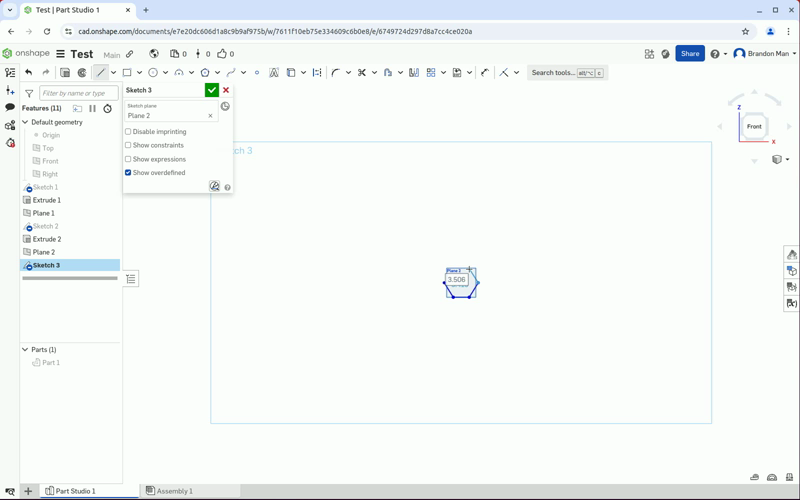
key_up(shift)
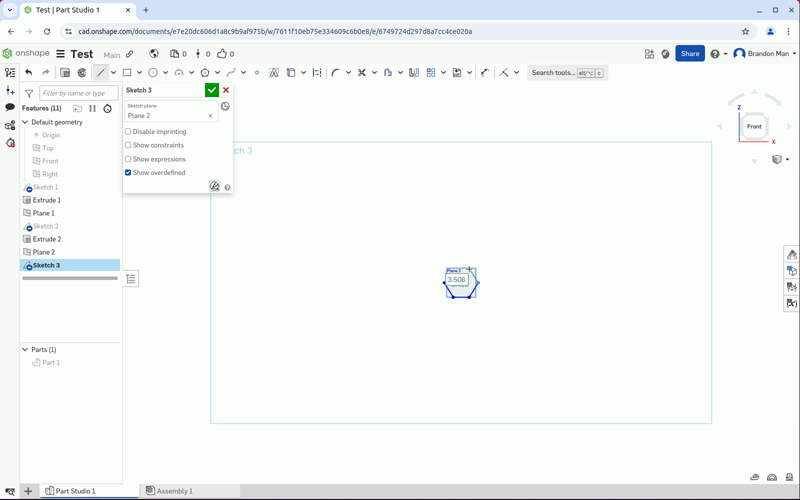
key_down(shift)
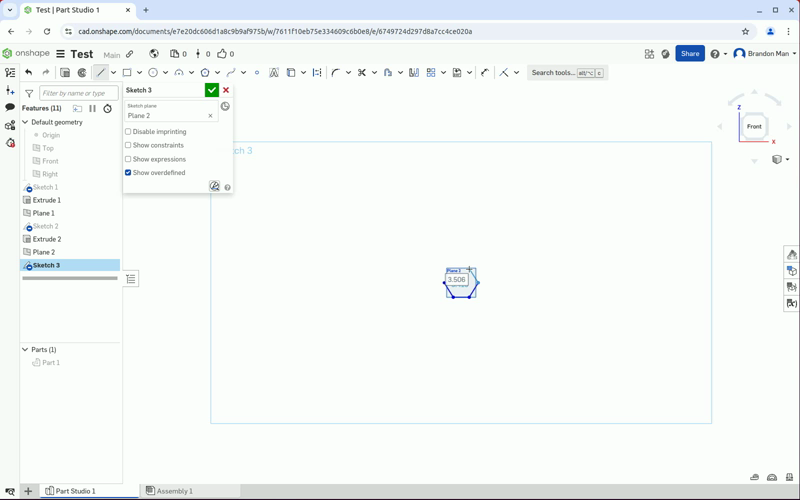
mouse_move(499, 268)
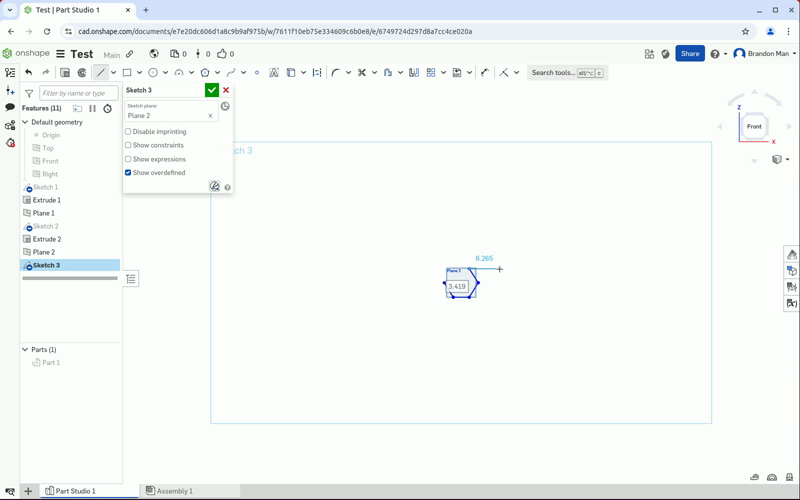
mouse_move(453, 268)
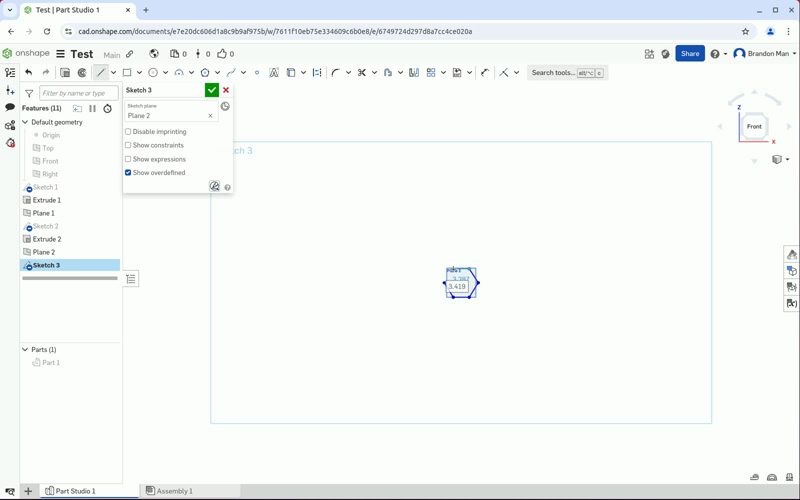
click(453, 268)
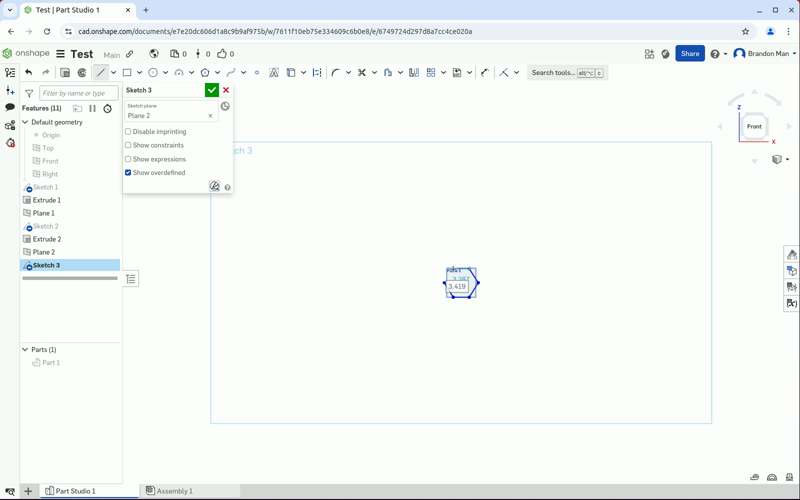
key_up(shift)
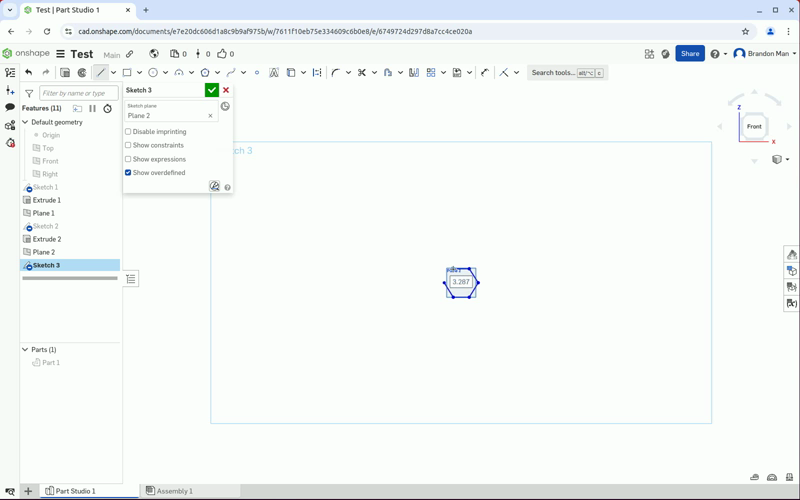
mouse_move(483, 268)
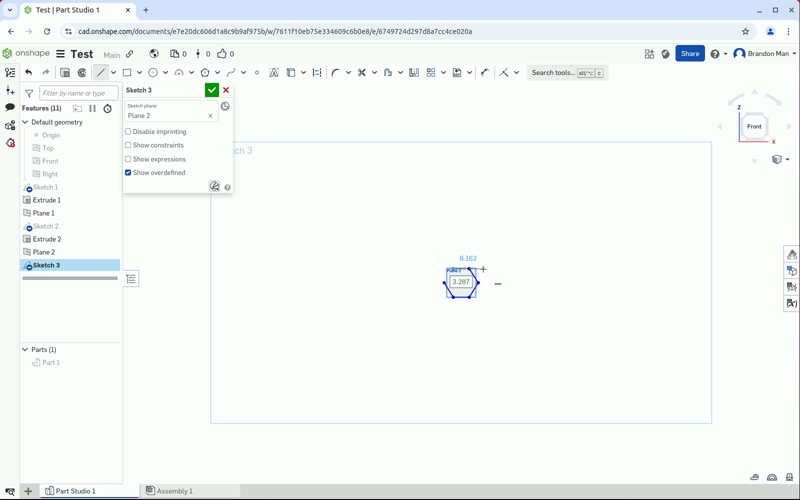
key_down(shift)
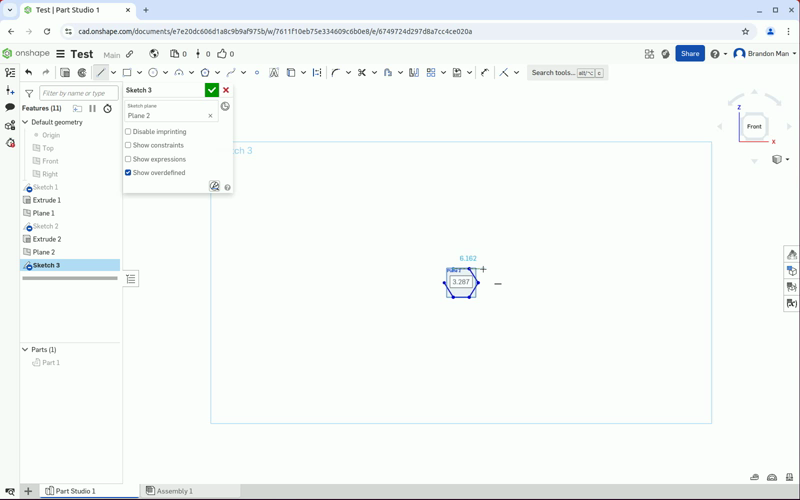
mouse_move(444, 282)
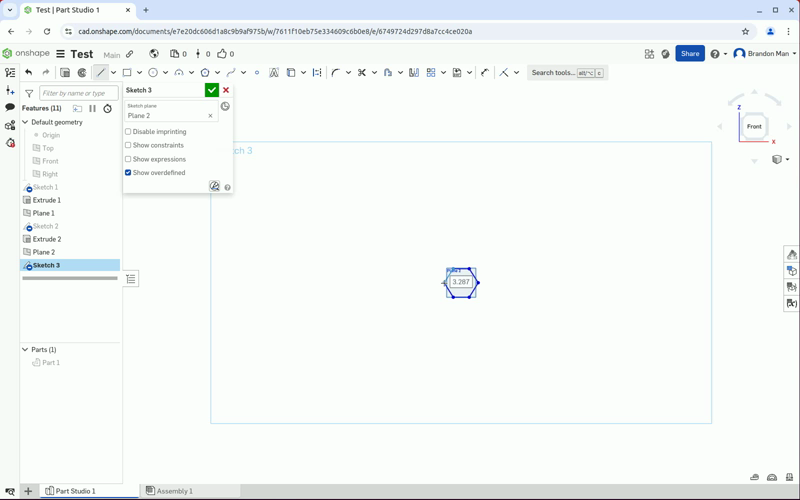
key_up(shift)
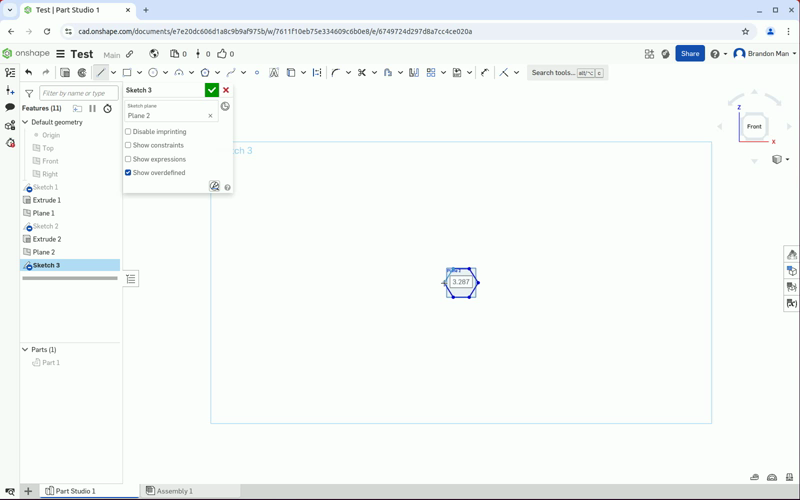
click(444, 282)
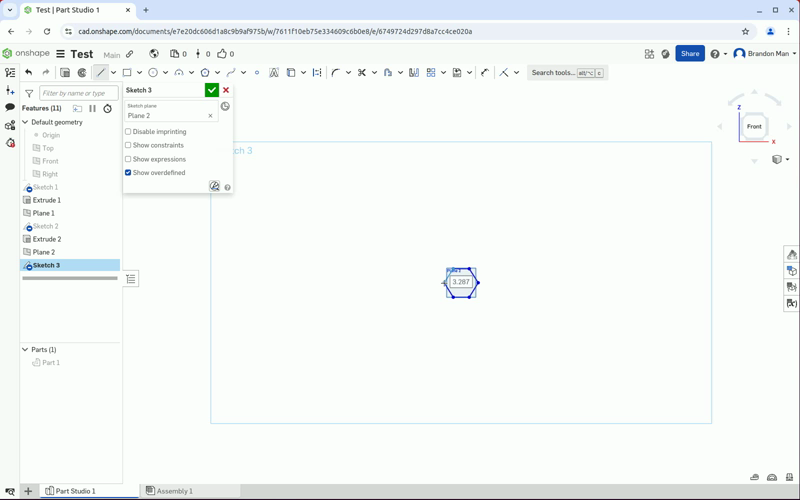
key(esc)
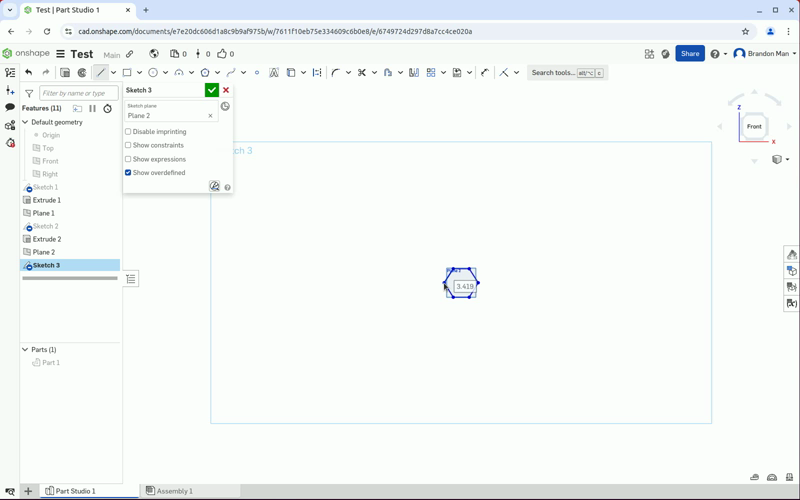
mouse_move(453, 291)
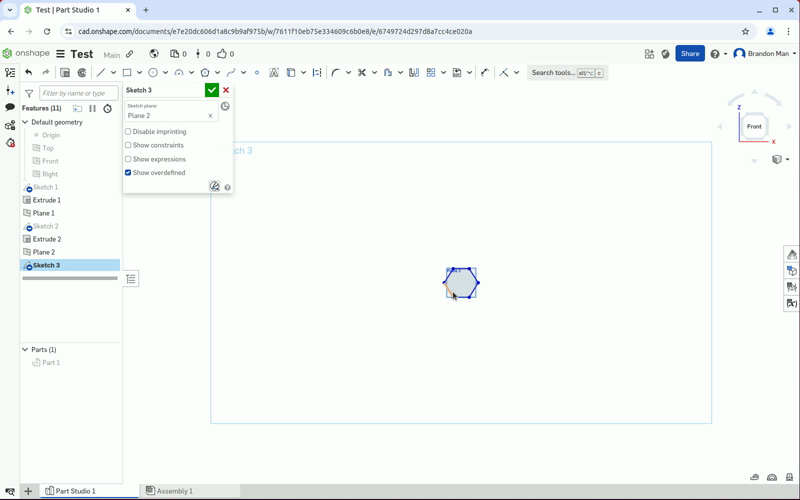
scroll(6)
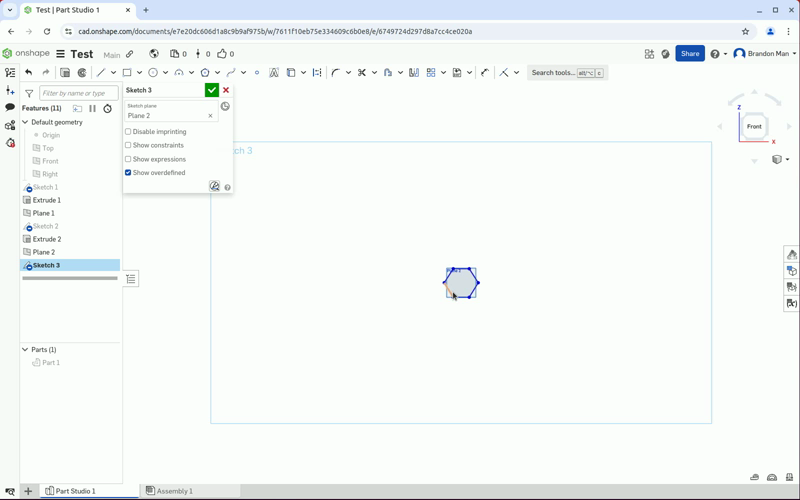
scroll(6)
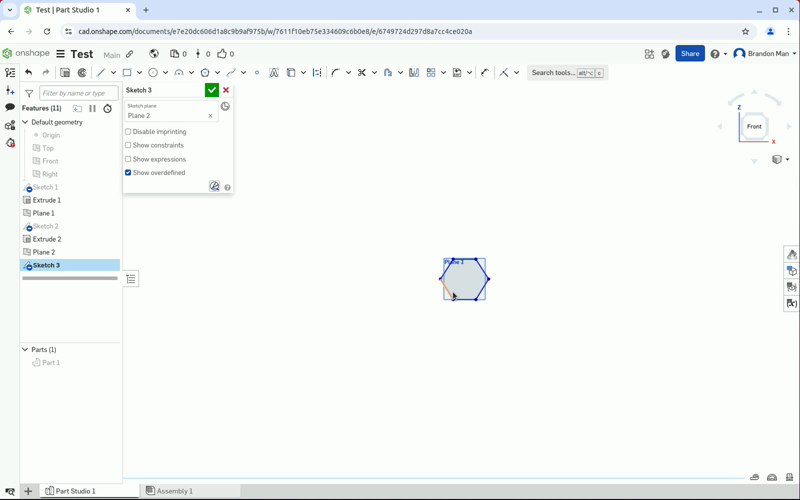
scroll(6)
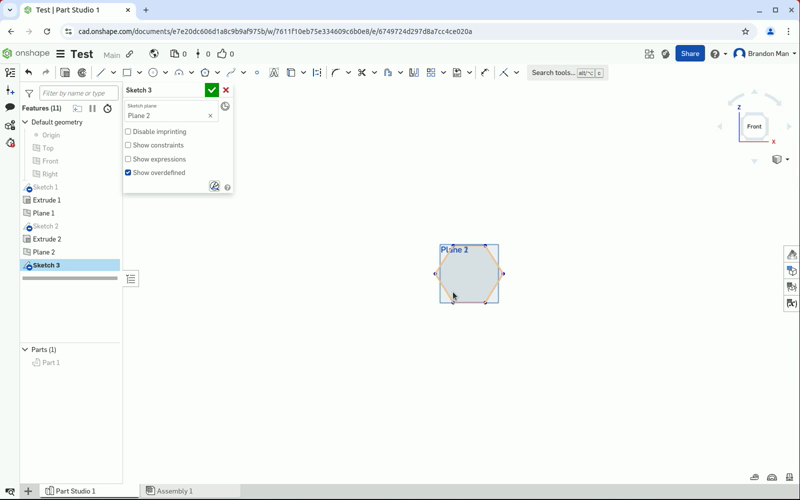
scroll(6)
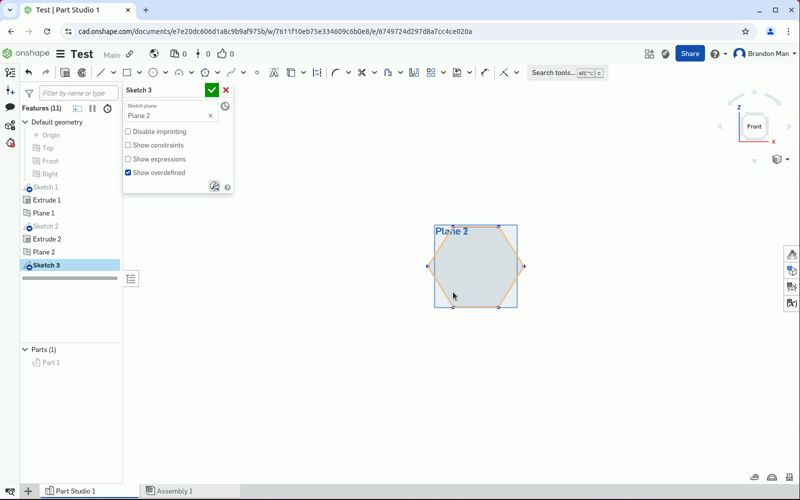
scroll(6)
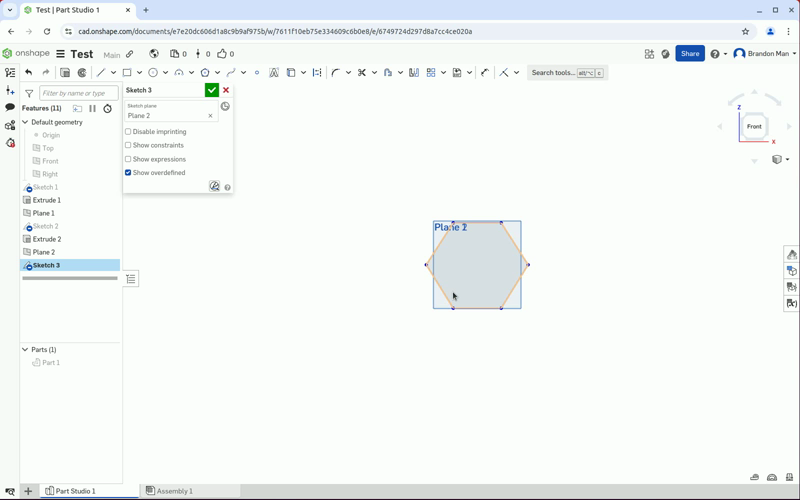
scroll(6)
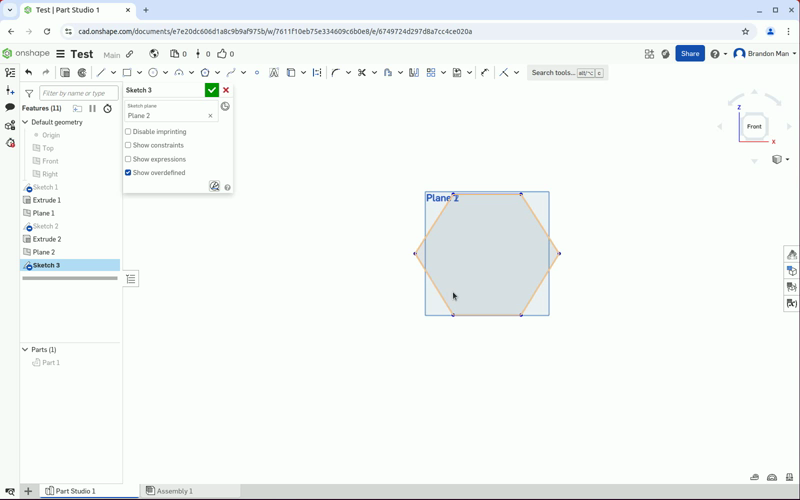
scroll(6)
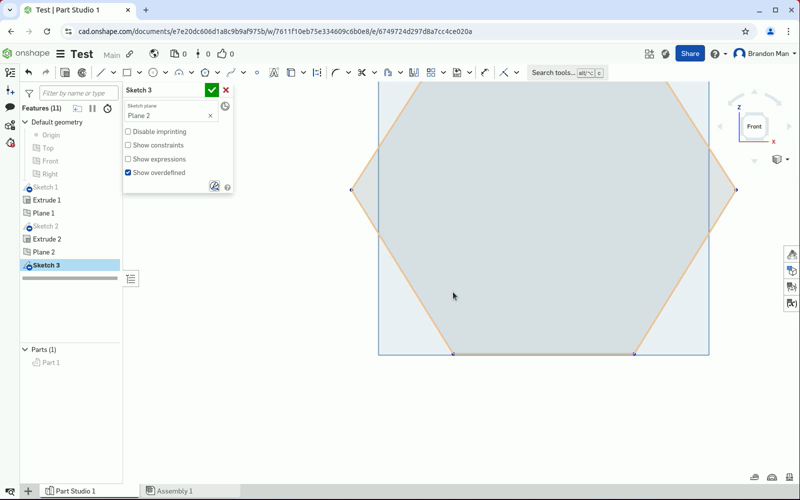
click(453, 291)
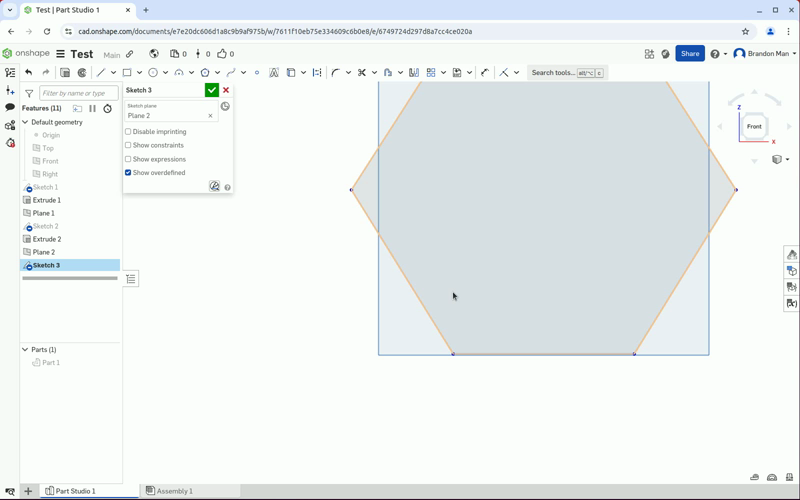
scroll(-6)
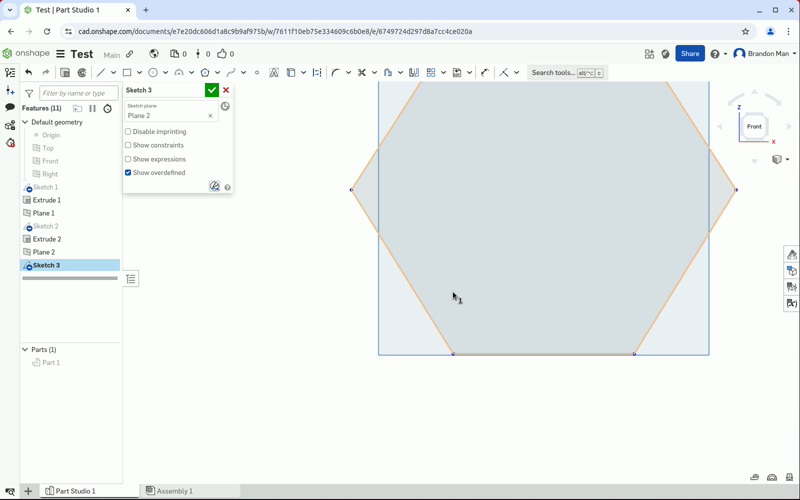
scroll(-6)
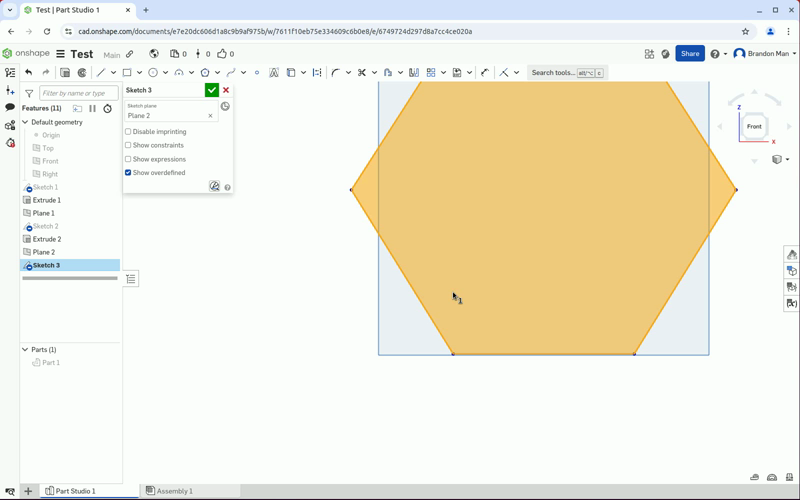
scroll(-6)
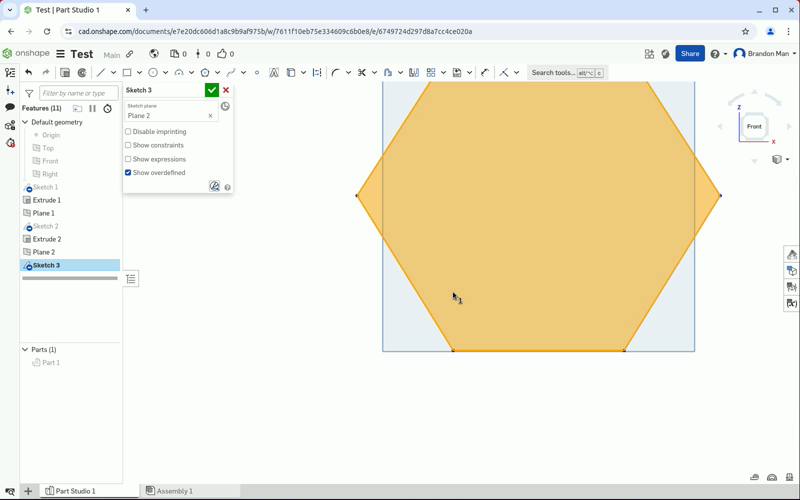
scroll(-6)
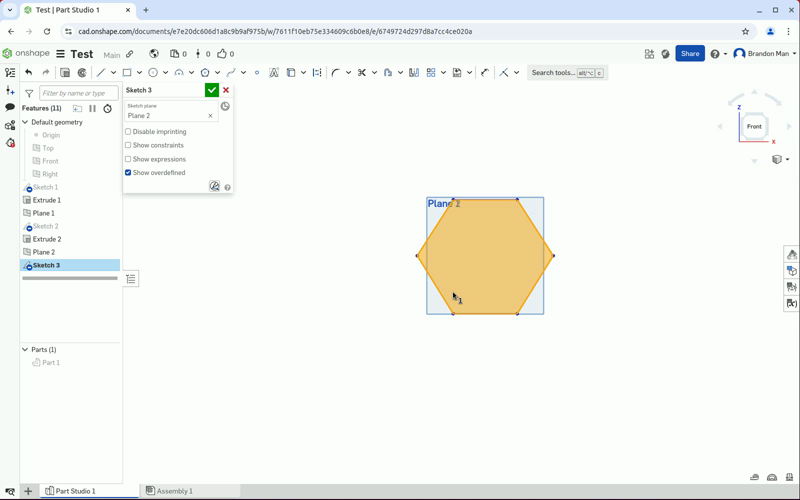
scroll(-6)
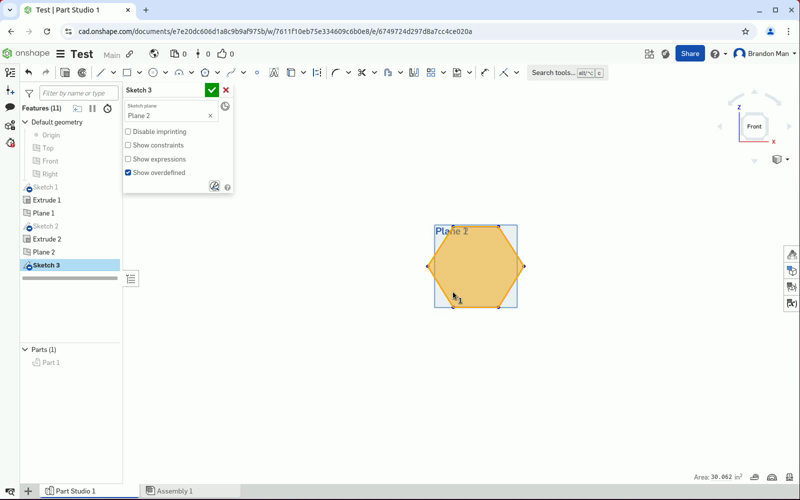
scroll(-6)
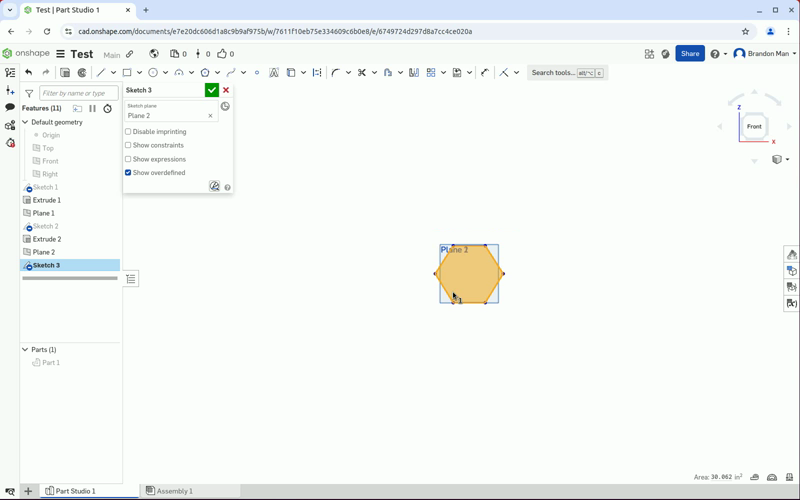
scroll(-6)
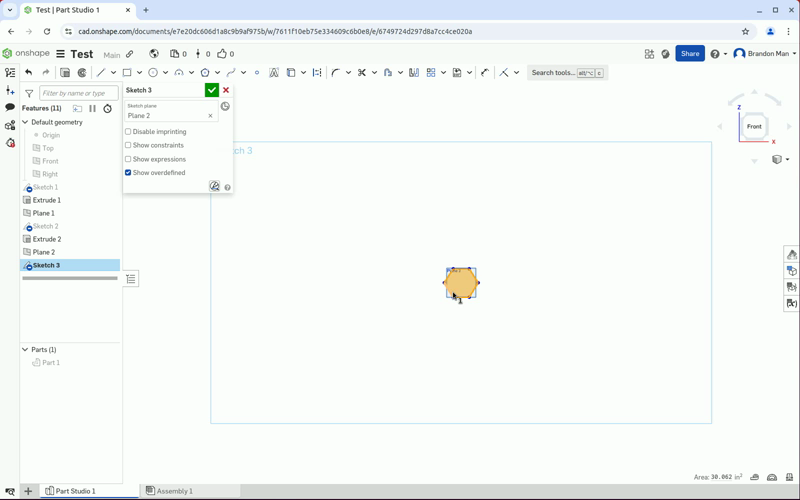
mouse_move(73, 352)
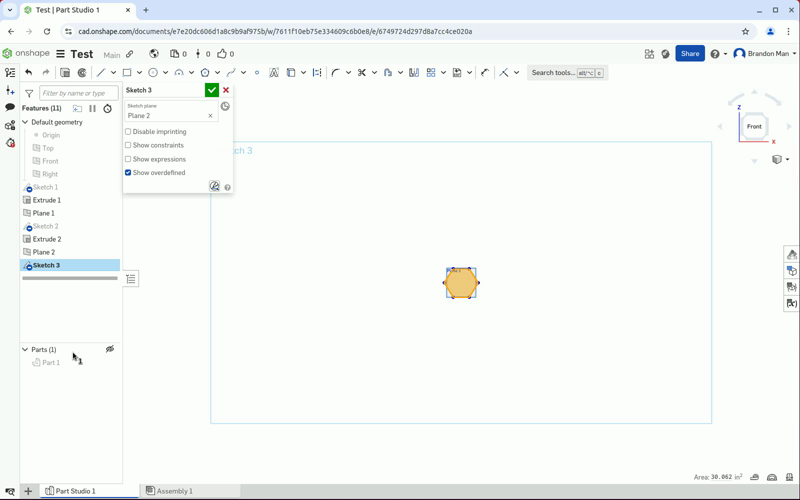
key(shift+y)
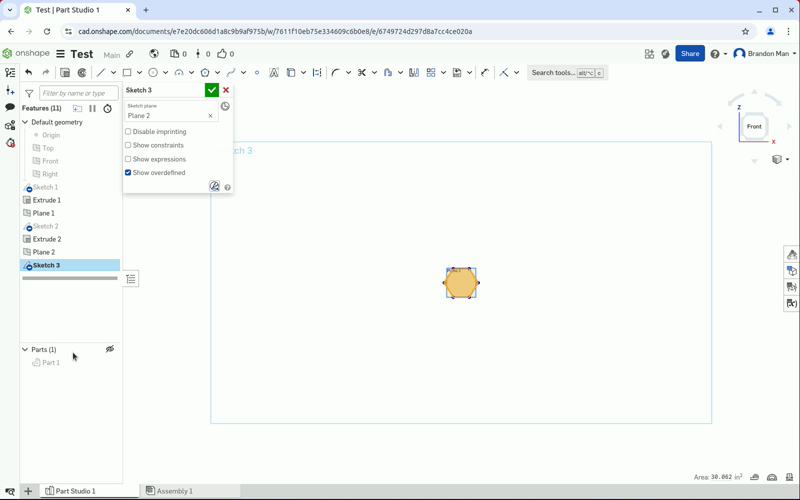
key(shift+e)
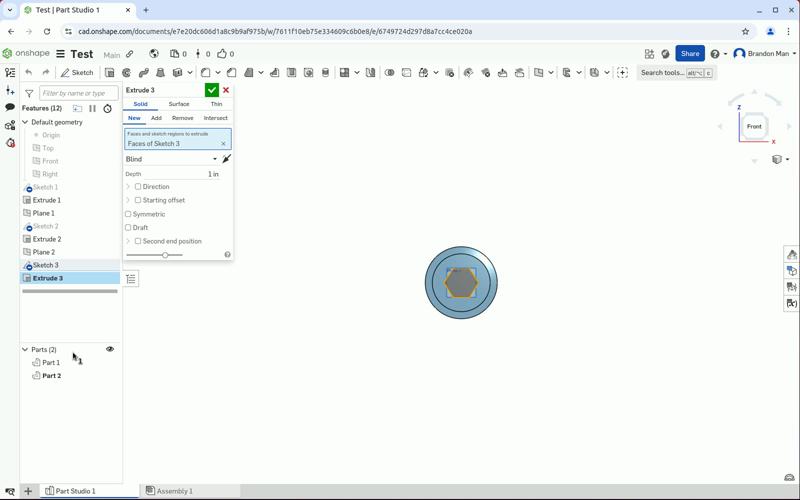
mouse_move(143, 106)
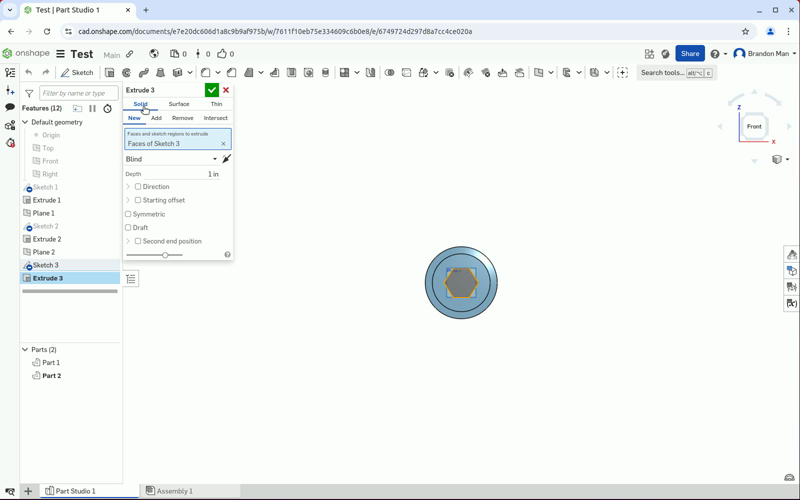
click(143, 106)
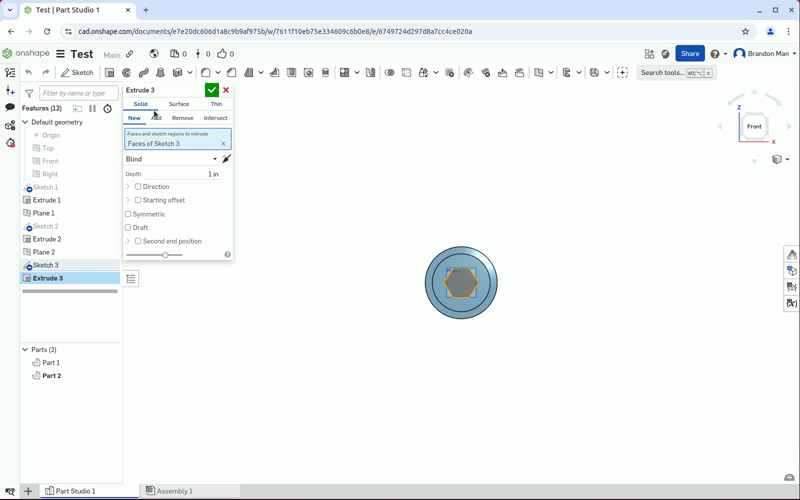
mouse_move(186, 120)
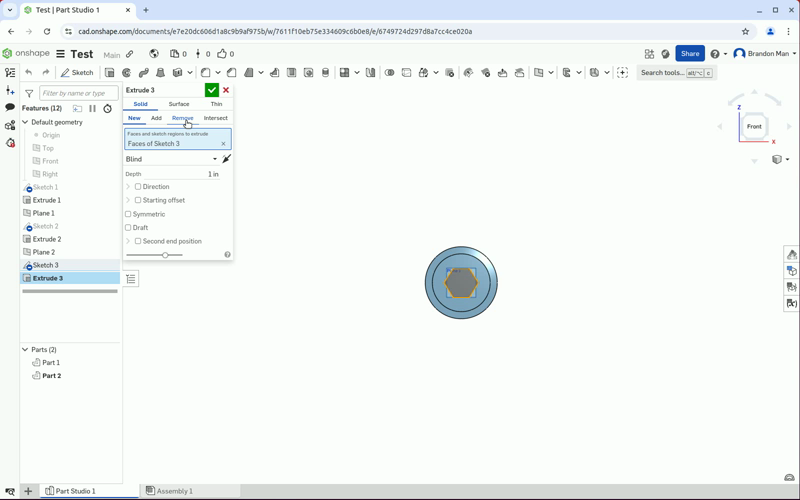
click(186, 120)
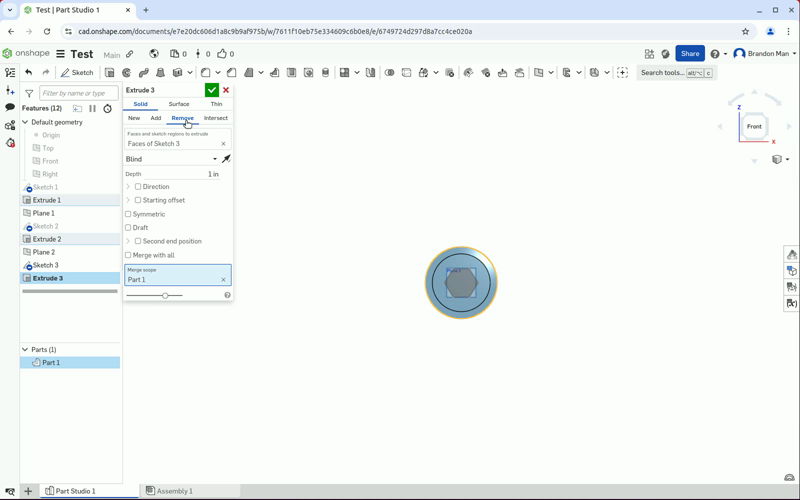
key(tab, 4)
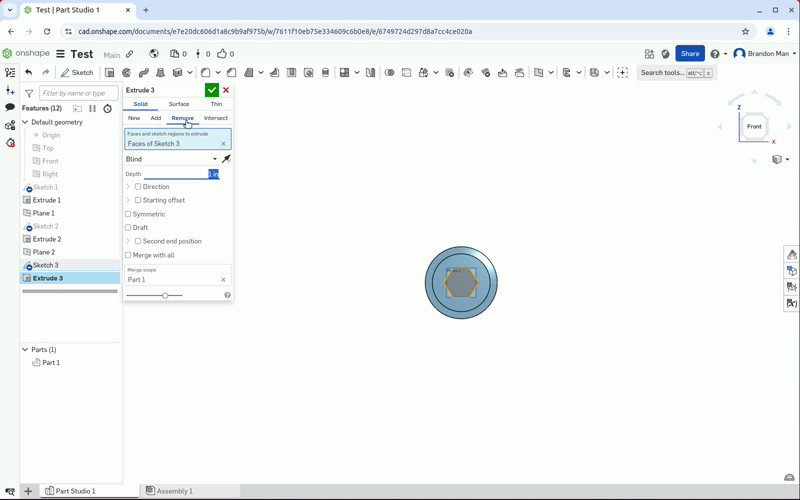
text(5.777)
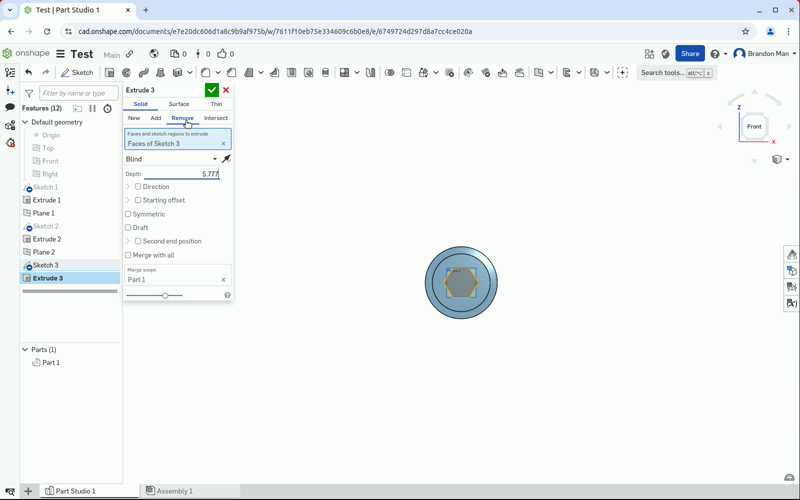
key(tab, 6)
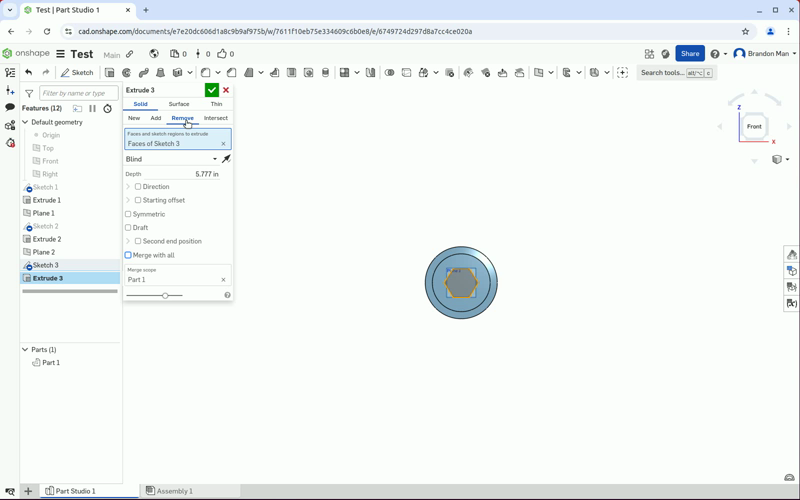
key(space)
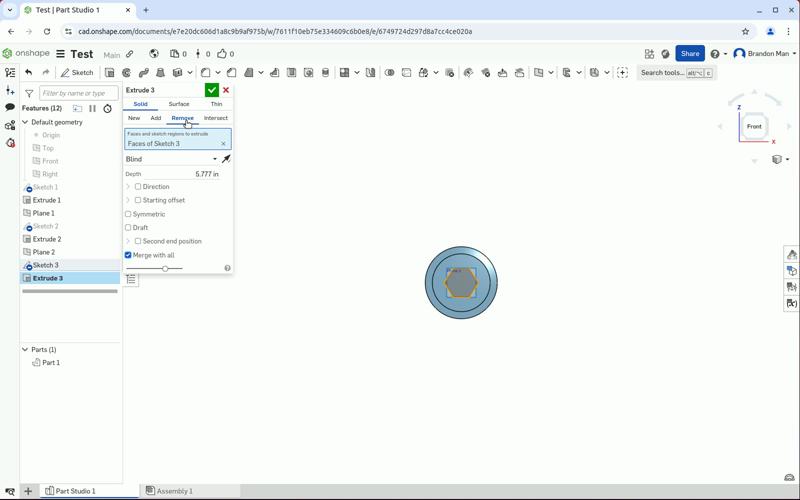
key(enter)
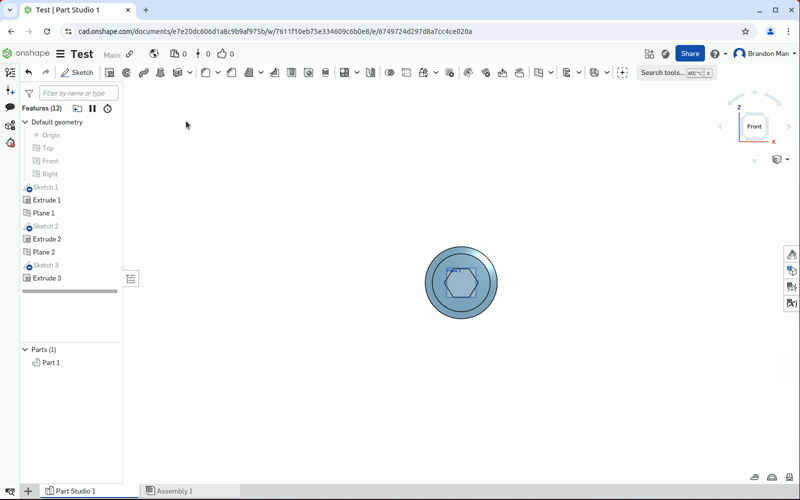
key(shift+h)
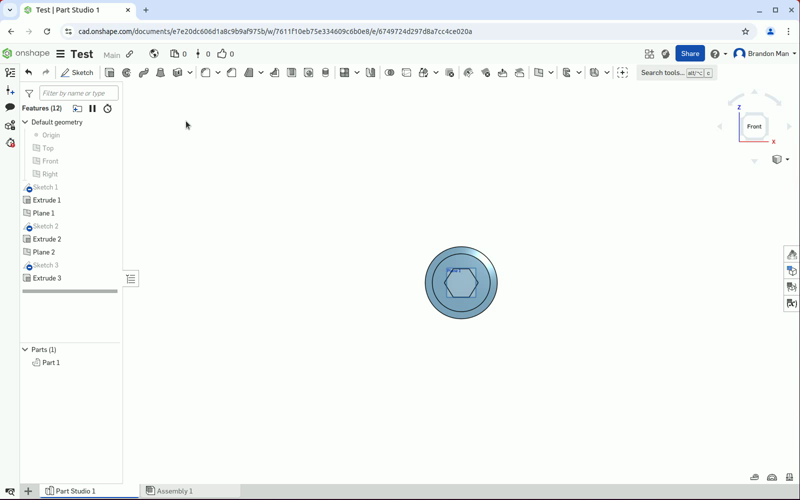
key(shift+h)
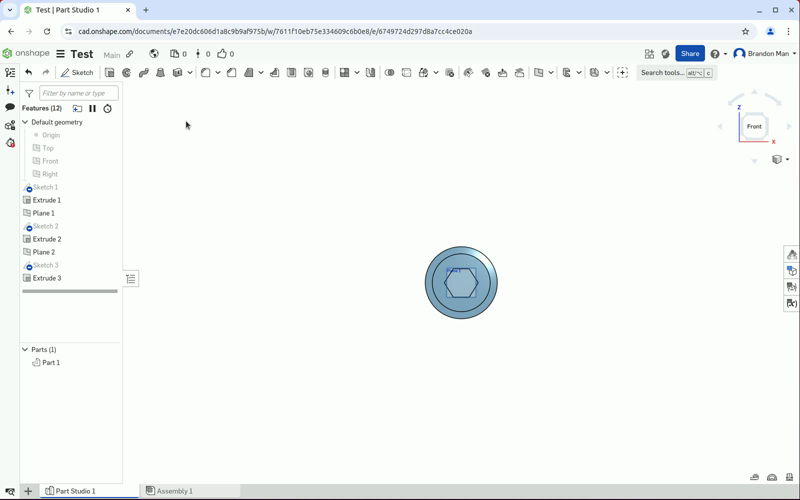
mouse_move(73, 189)
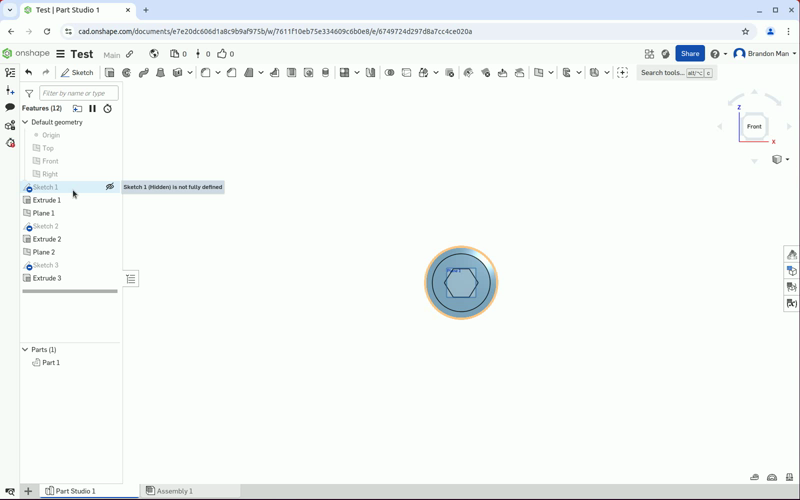
click(73, 189)
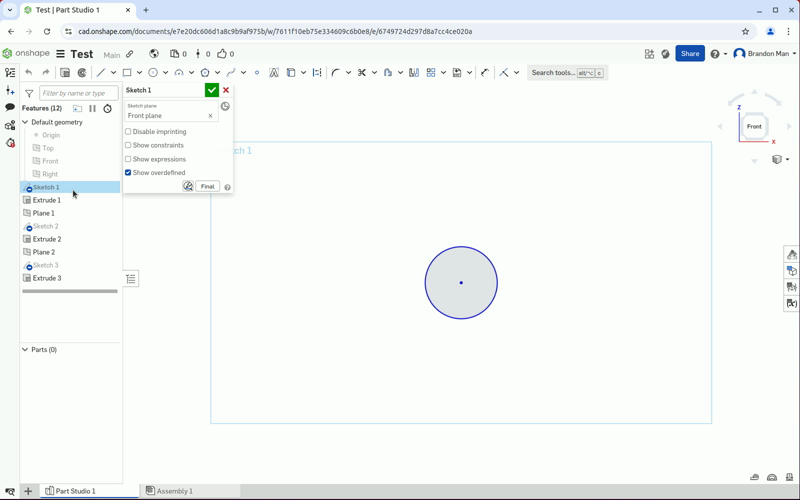
mouse_move(229, 92)
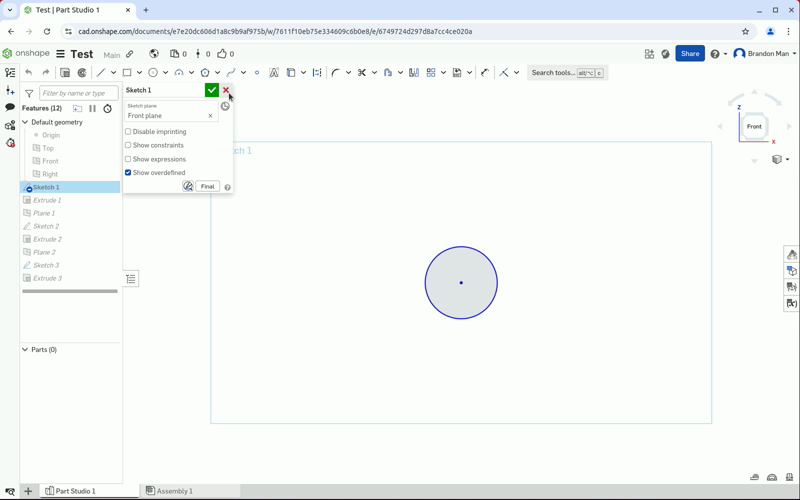
click(229, 92)
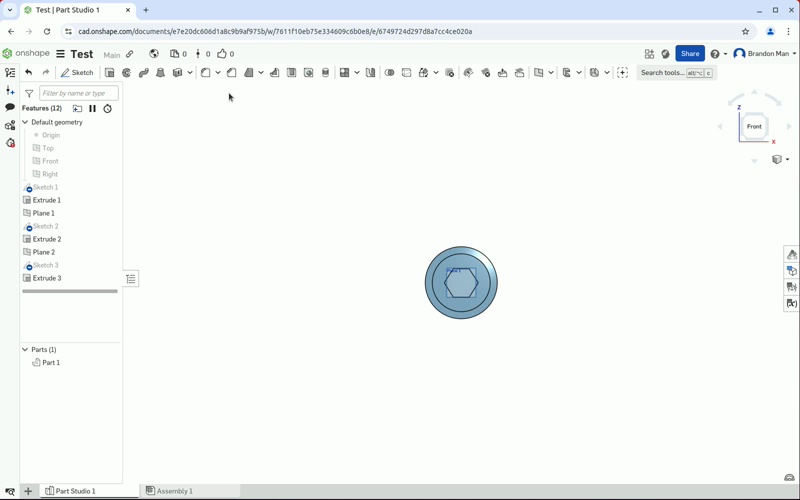
mouse_move(73, 352)
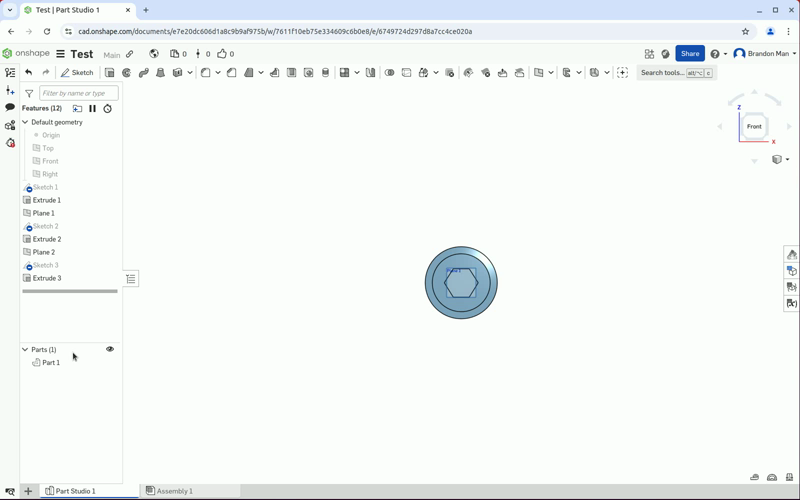
key(y)
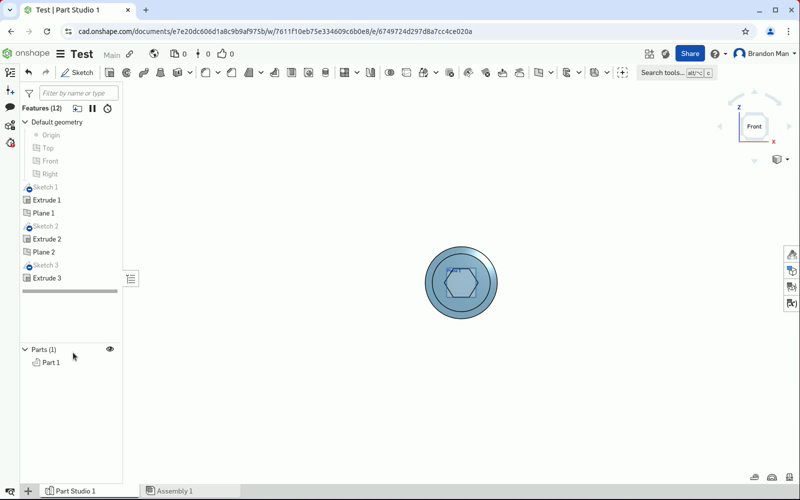
key(shift+p)
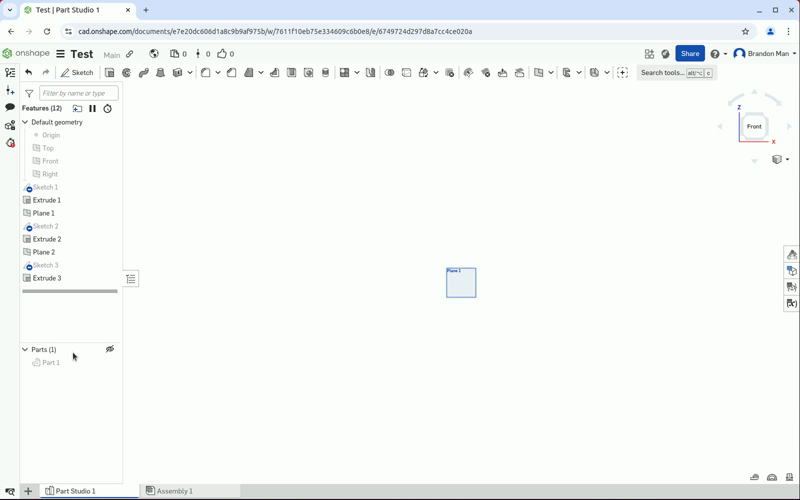
key(space)
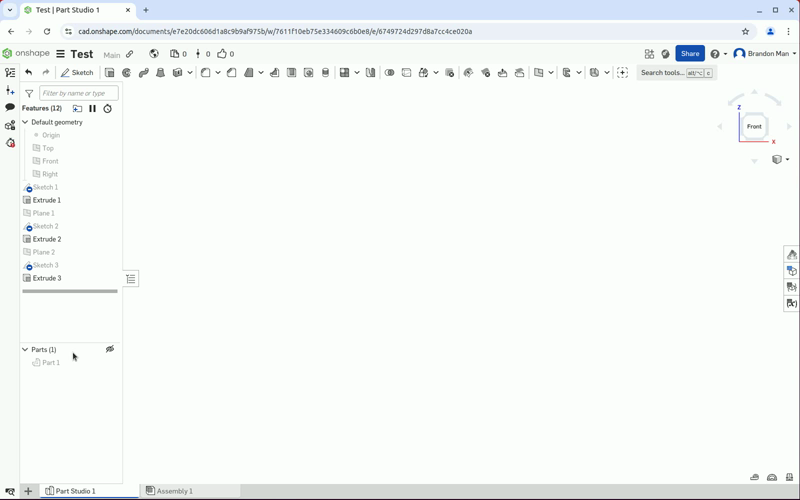
key_down(shift)
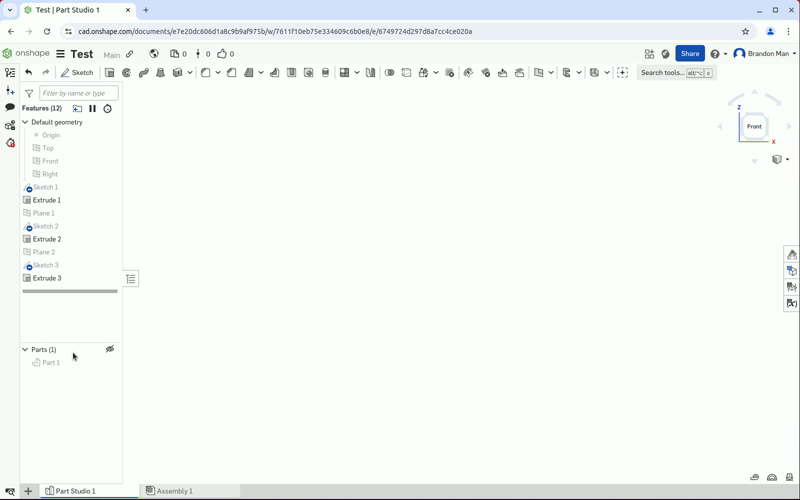
key(left)
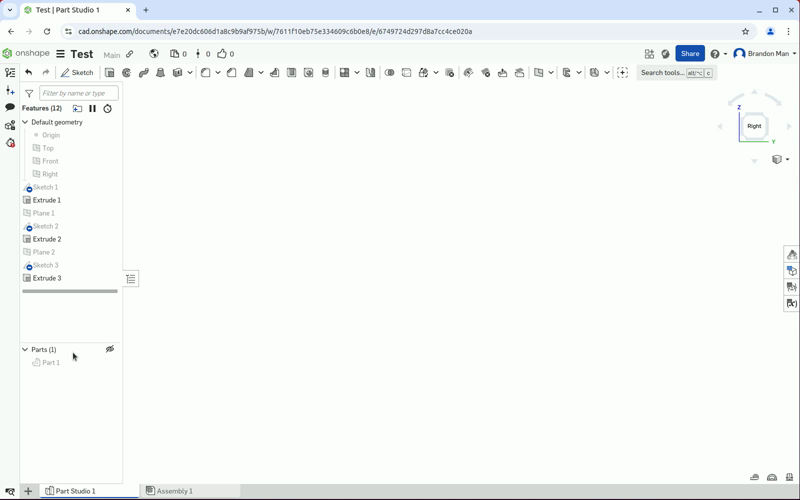
key_up(shift)
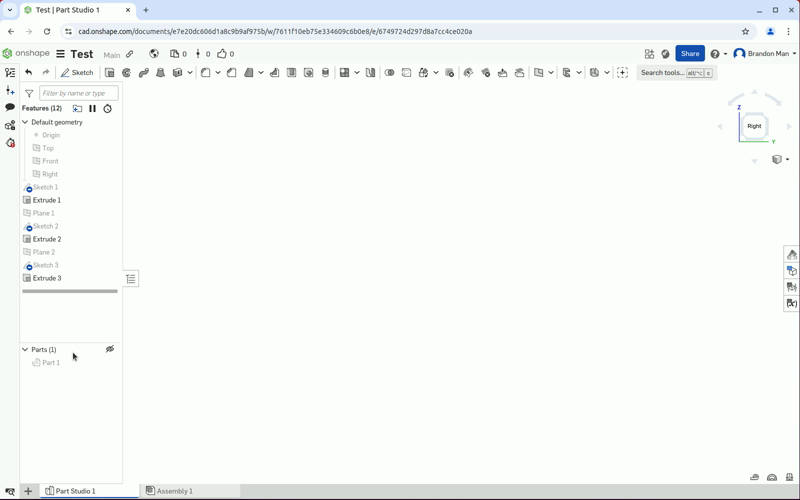
mouse_move(73, 352)
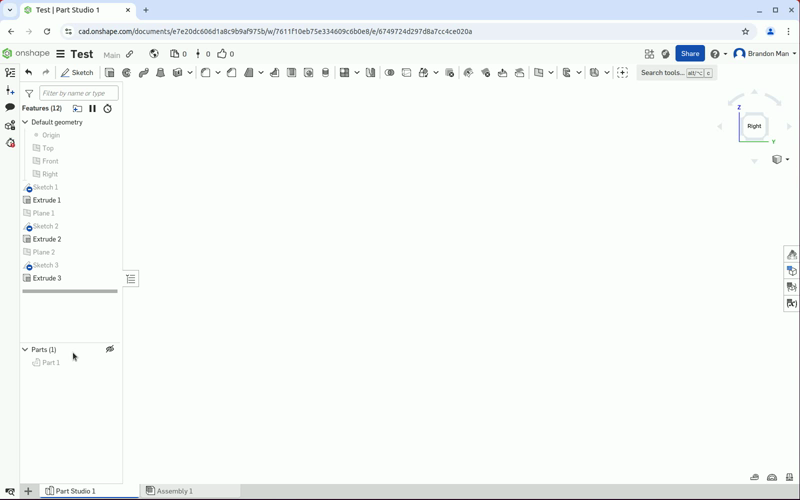
key(shift+y)
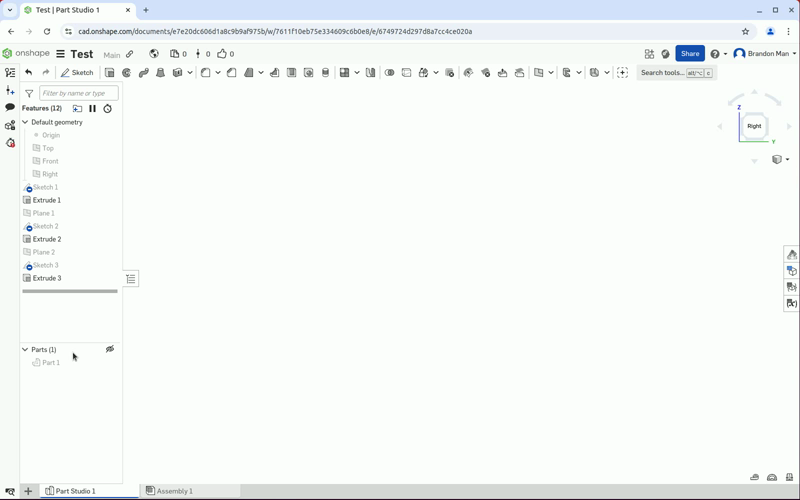
key(shift+s)
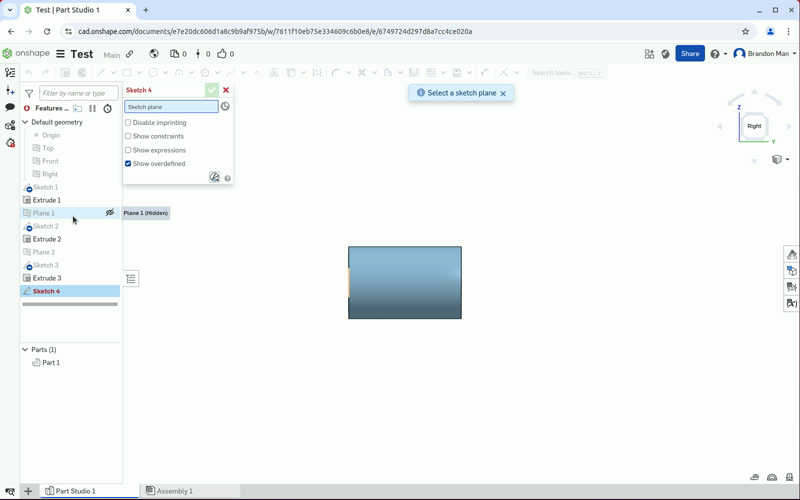
scroll(3)
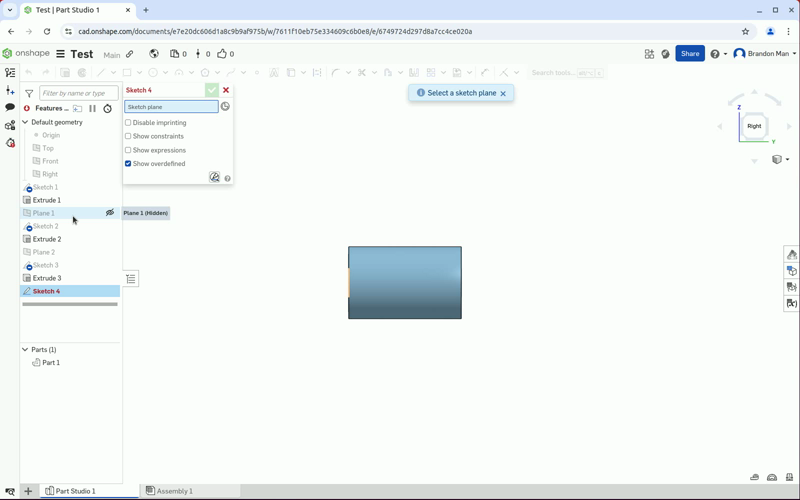
mouse_move(73, 176)
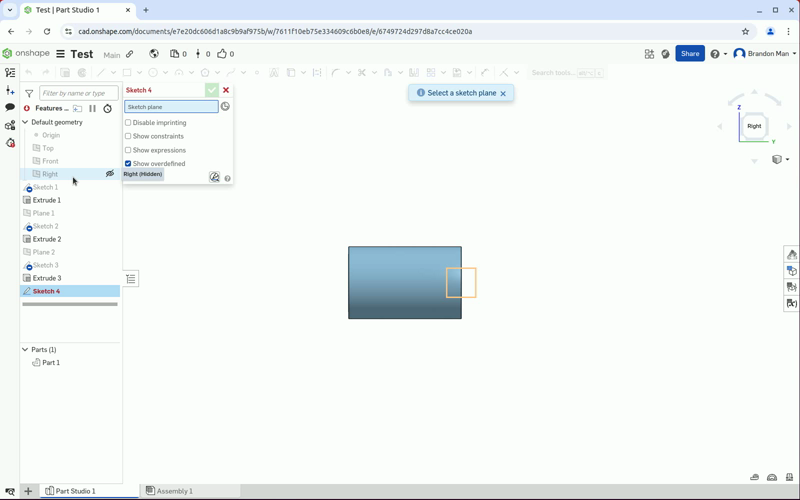
click(73, 176)
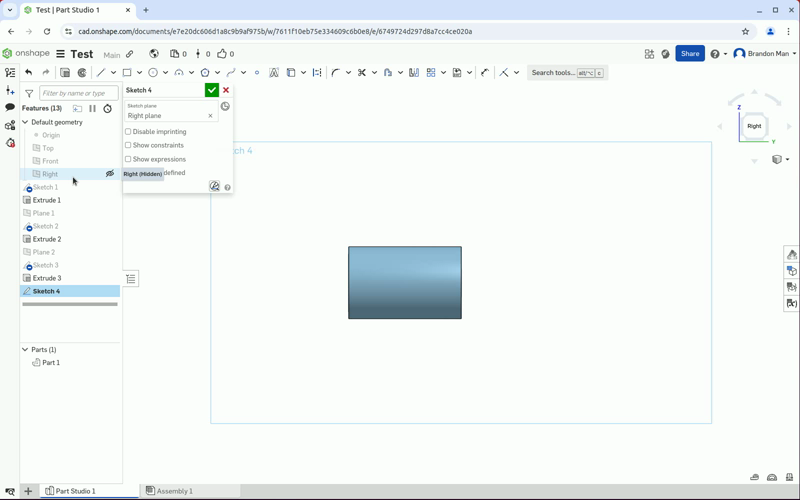
mouse_move(73, 352)
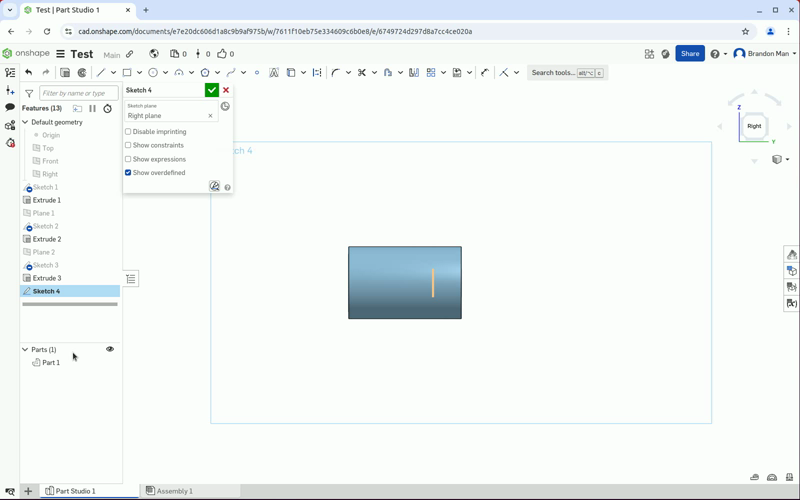
key(y)
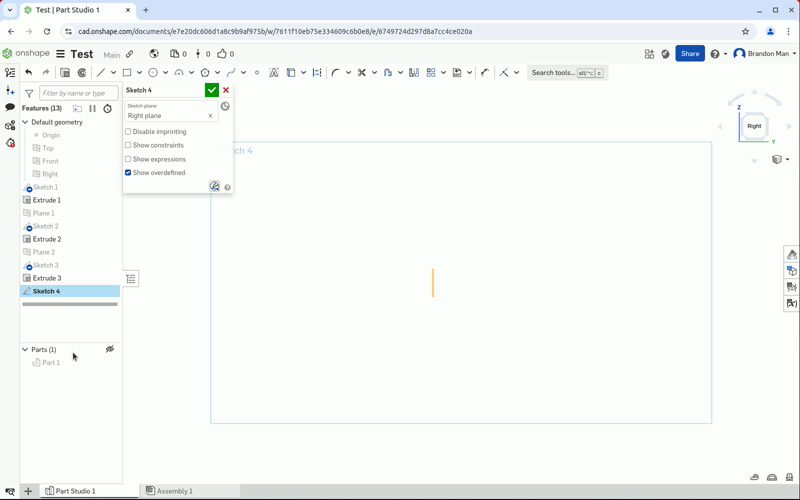
key(c)
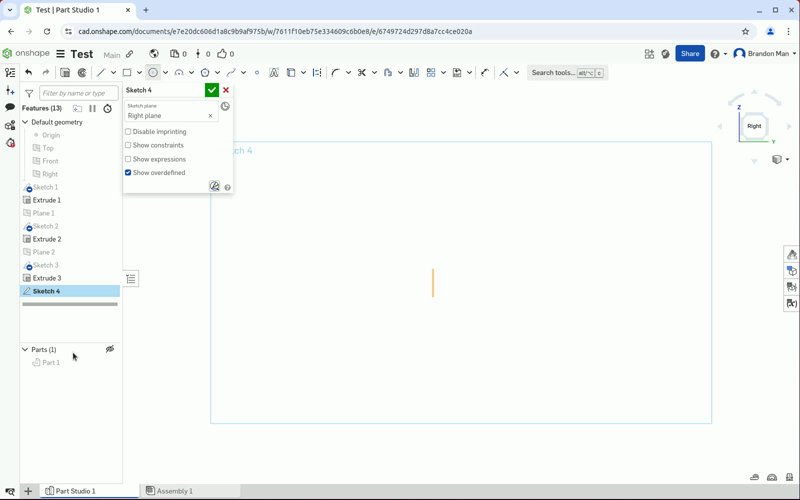
key_down(shift)
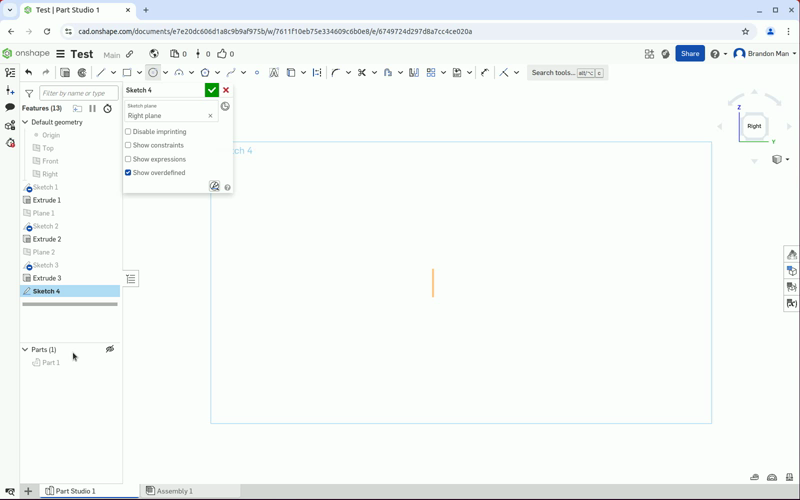
mouse_move(391, 282)
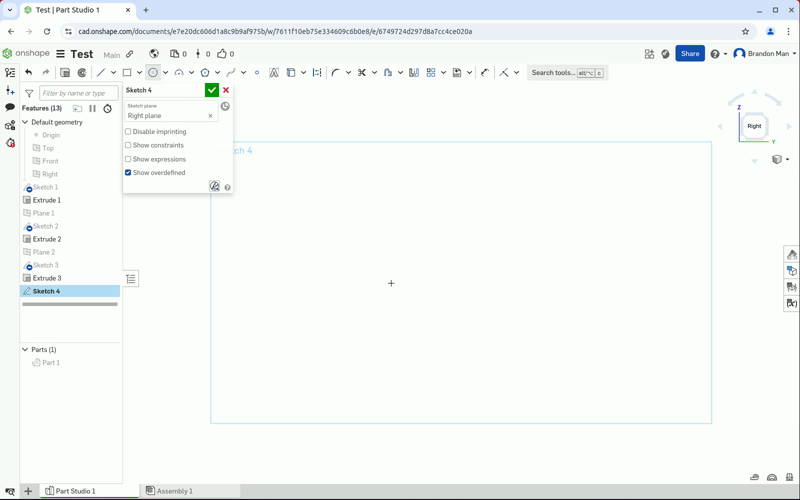
click(391, 282)
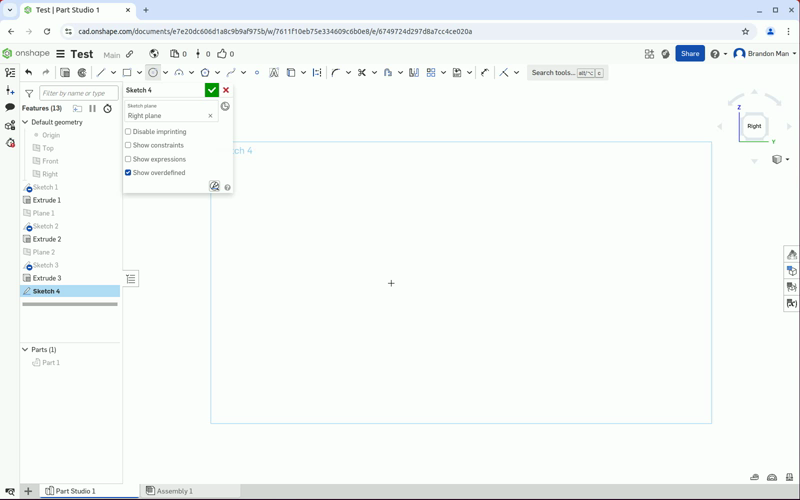
key_up(shift)
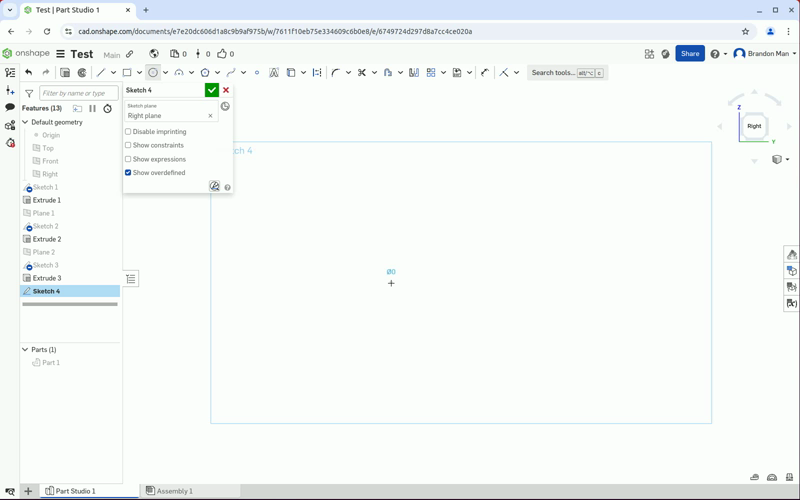
mouse_move(399, 282)
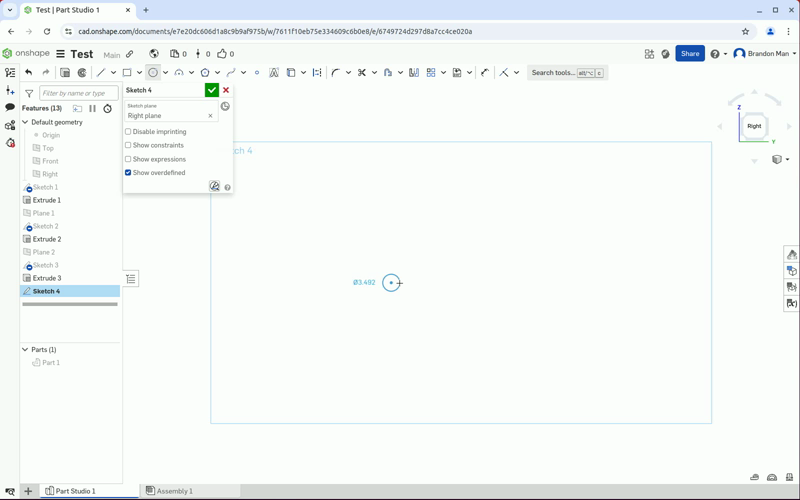
click(399, 282)
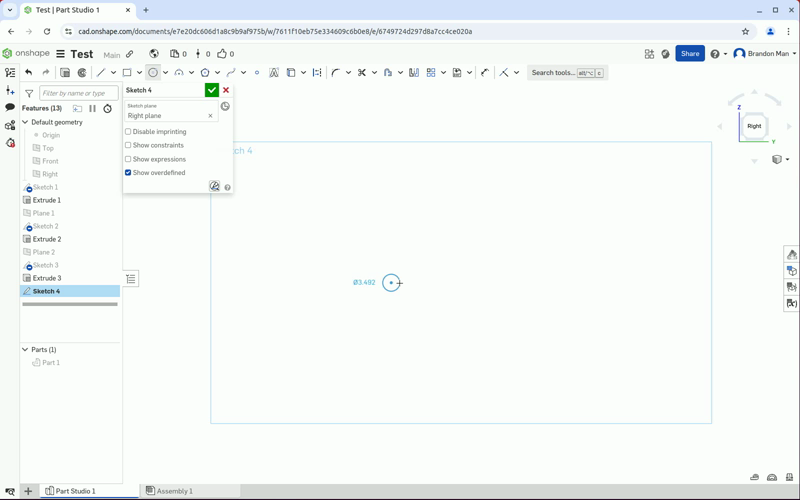
key(esc)
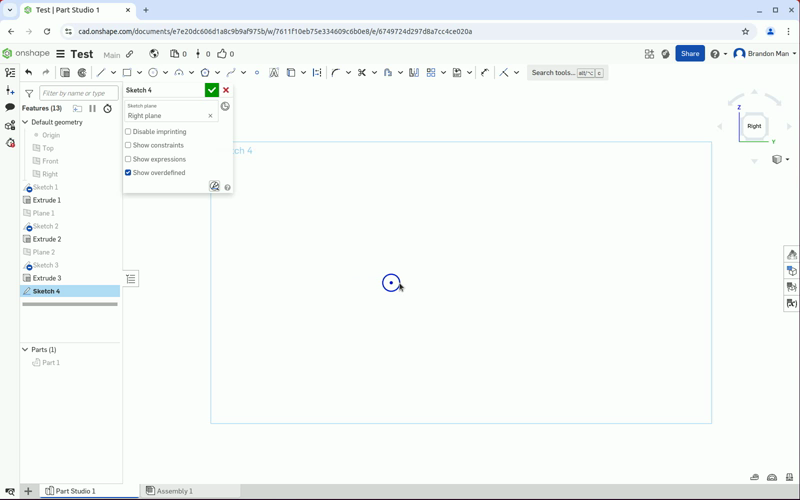
mouse_move(392, 289)
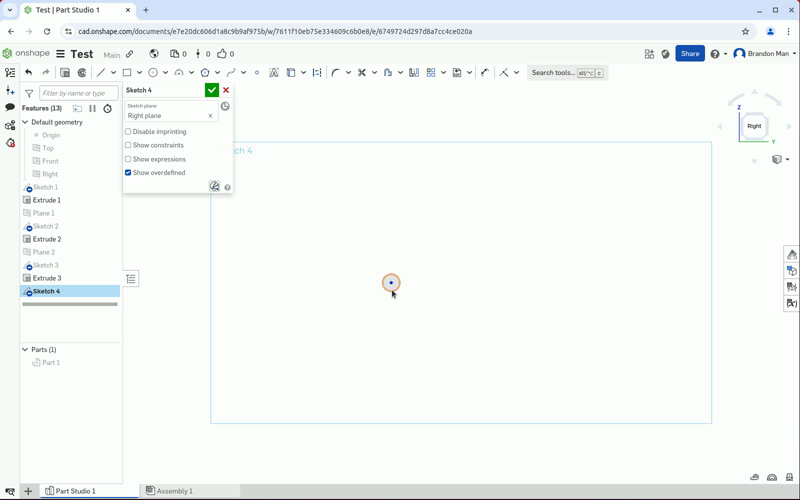
scroll(6)
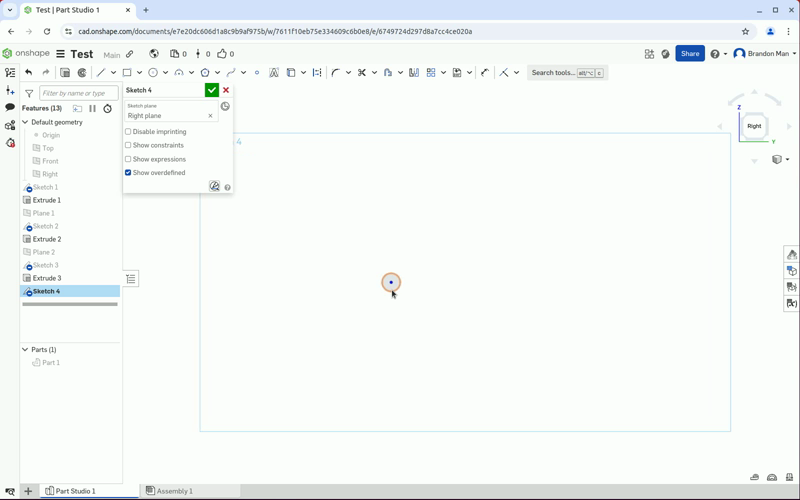
scroll(6)
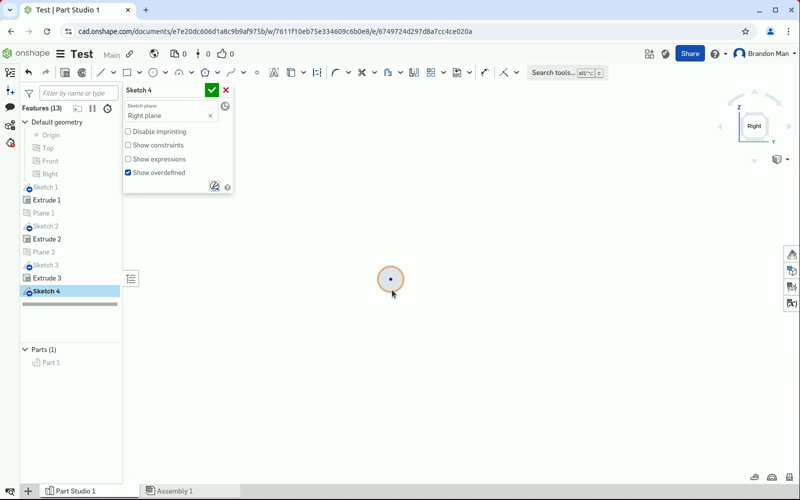
scroll(6)
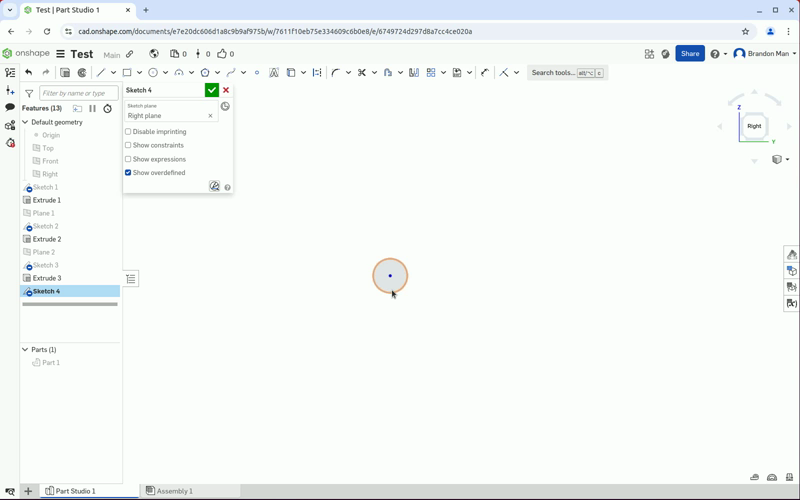
scroll(6)
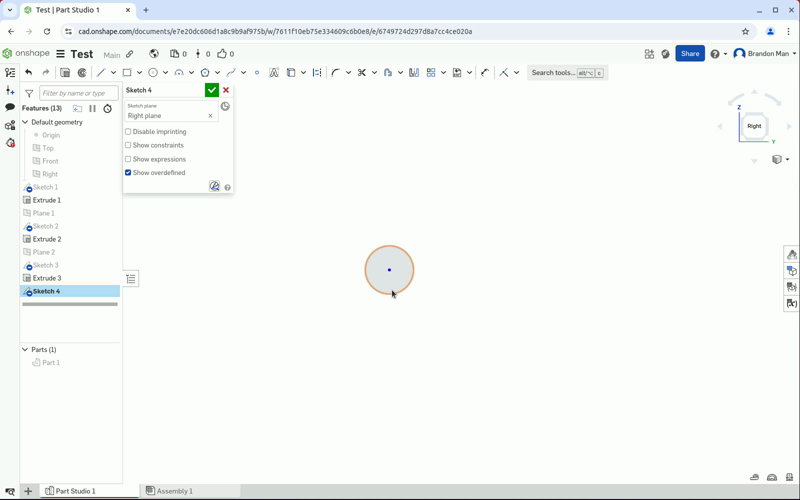
scroll(6)
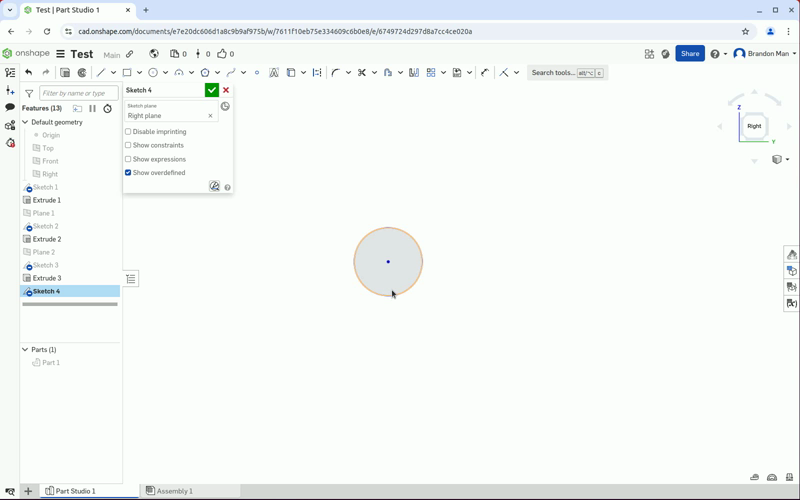
scroll(6)
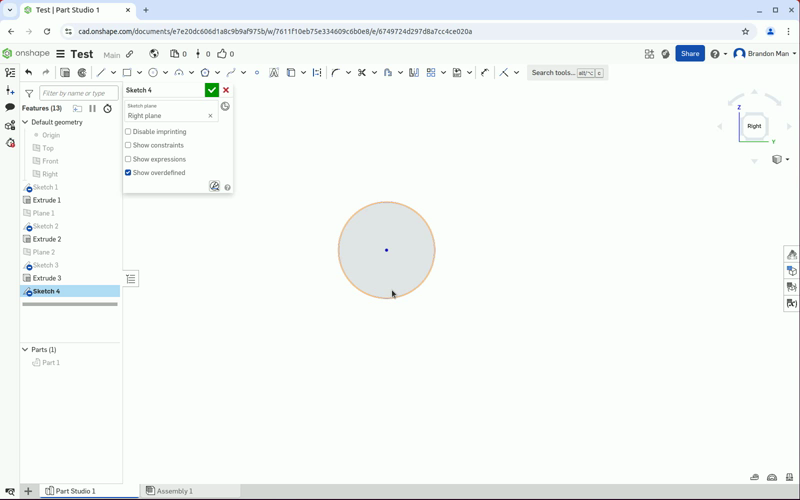
scroll(6)
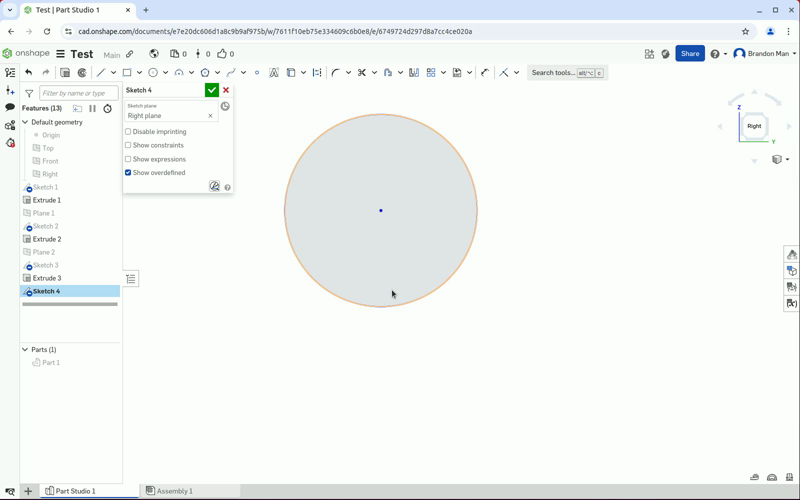
click(392, 289)
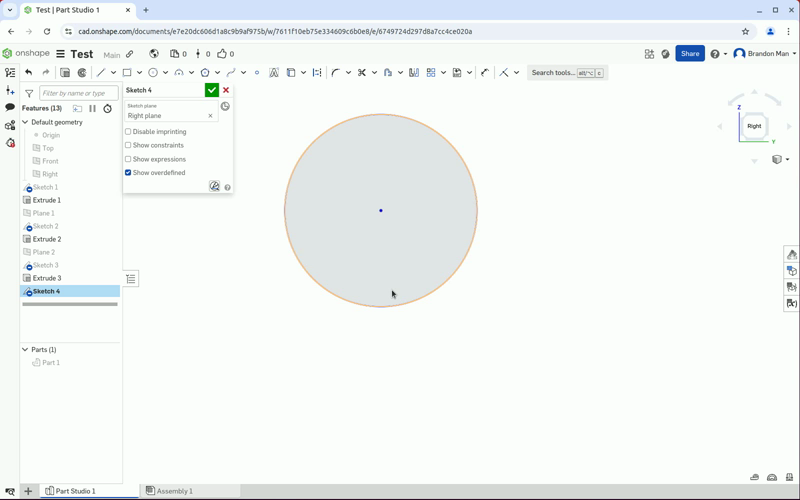
scroll(-6)
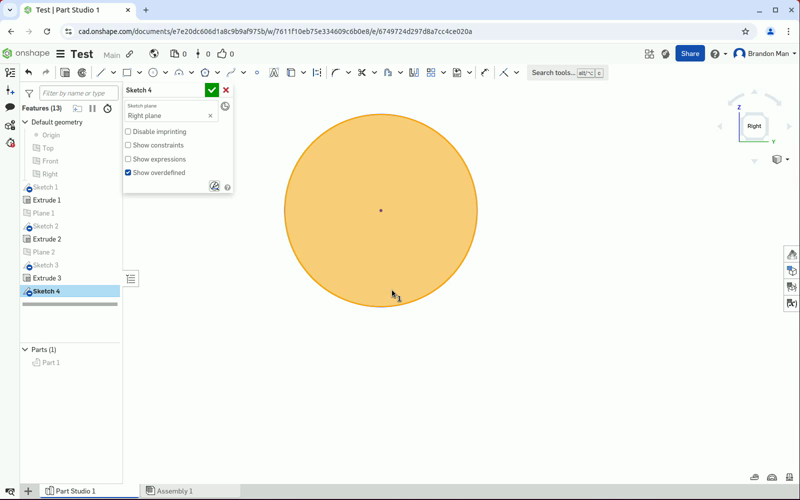
scroll(-6)
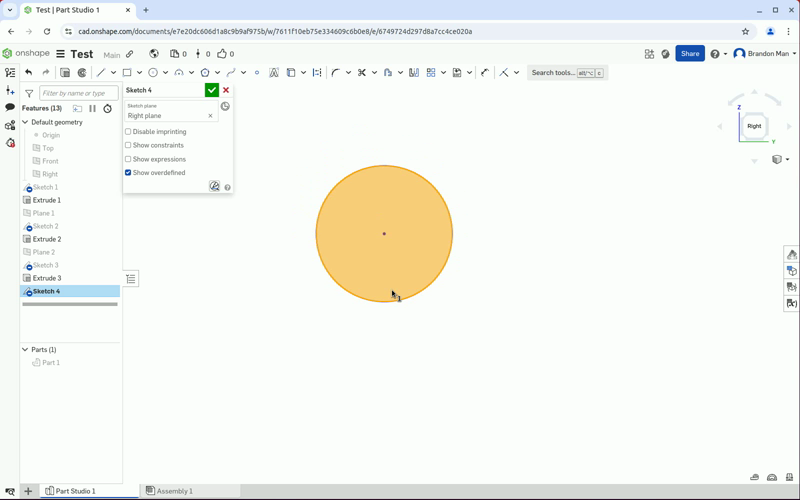
scroll(-6)
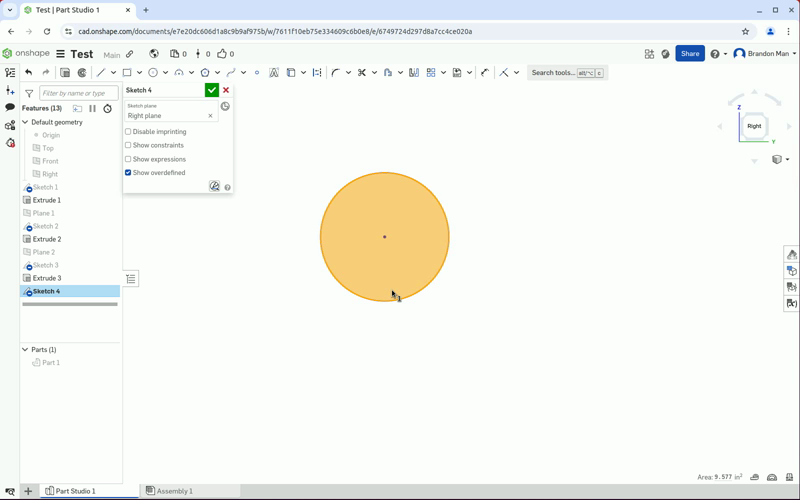
scroll(-6)
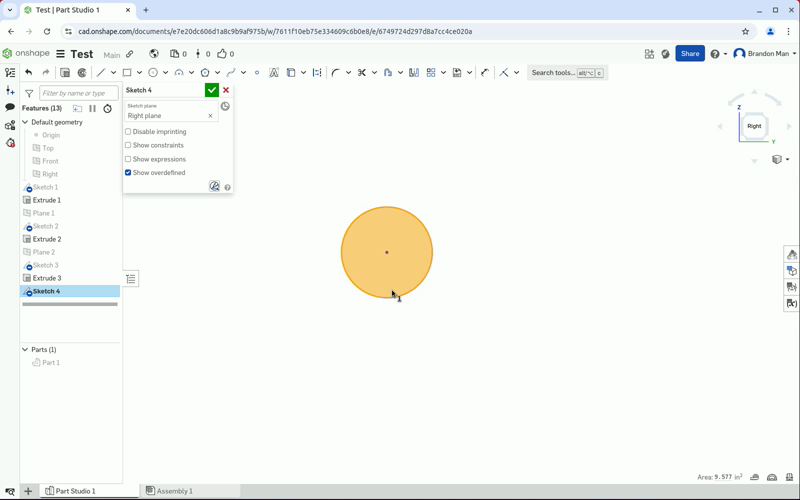
scroll(-6)
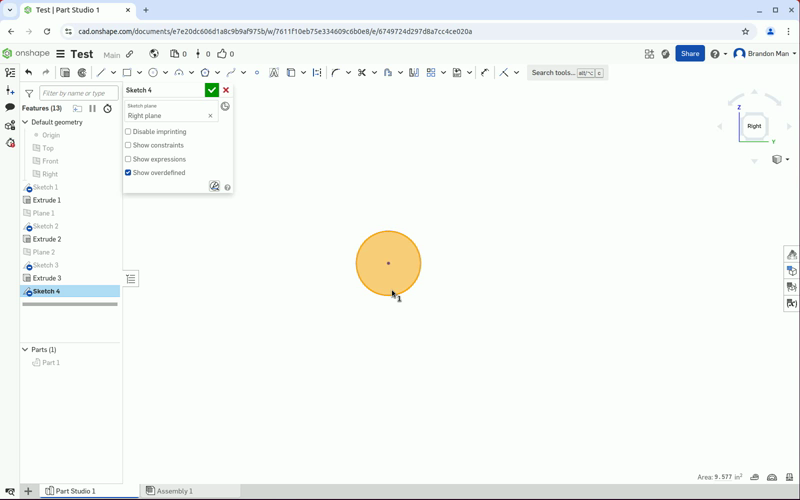
scroll(-6)
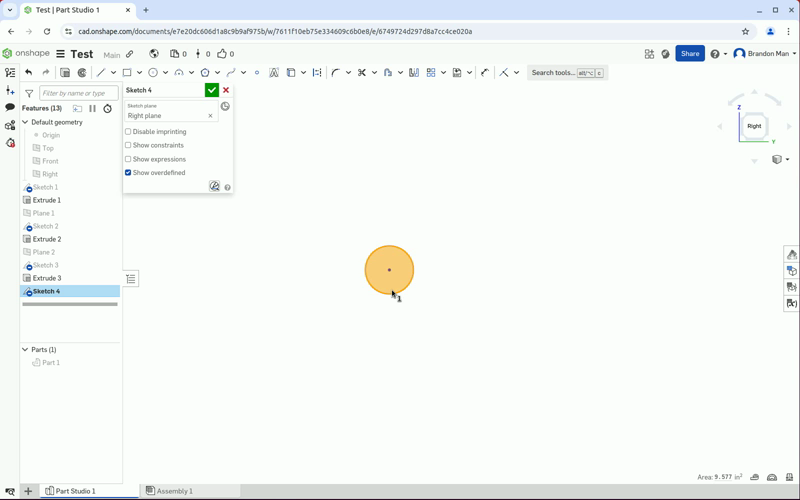
scroll(-6)
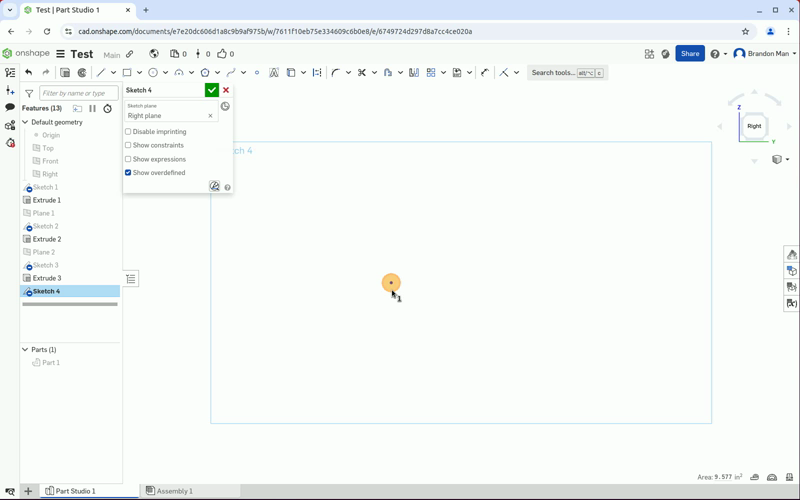
mouse_move(73, 352)
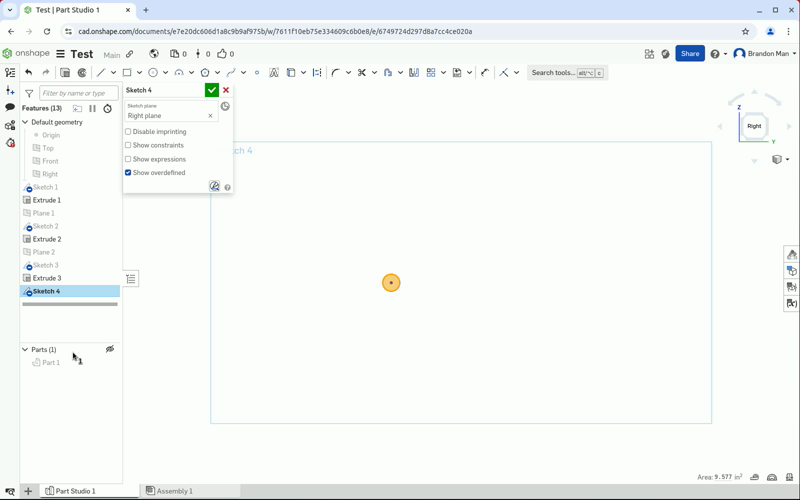
key(shift+y)
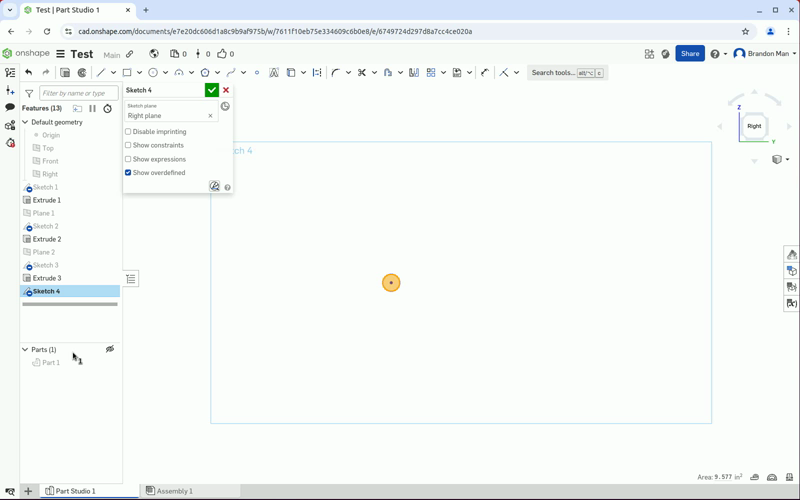
key(shift+e)
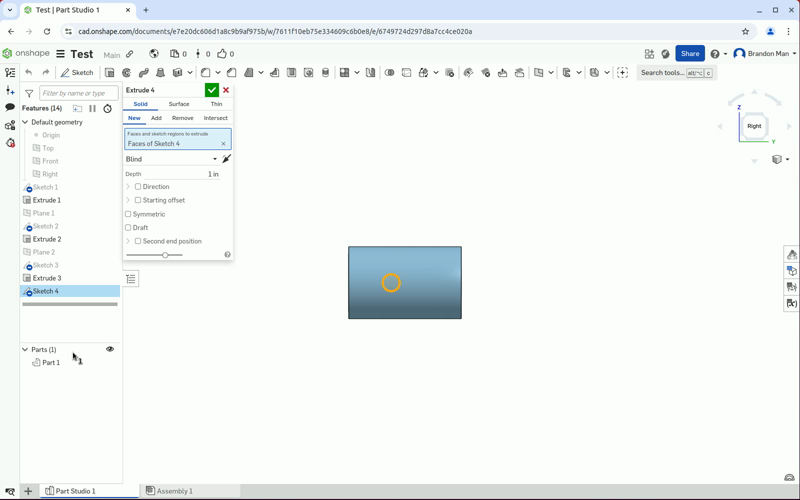
mouse_move(143, 106)
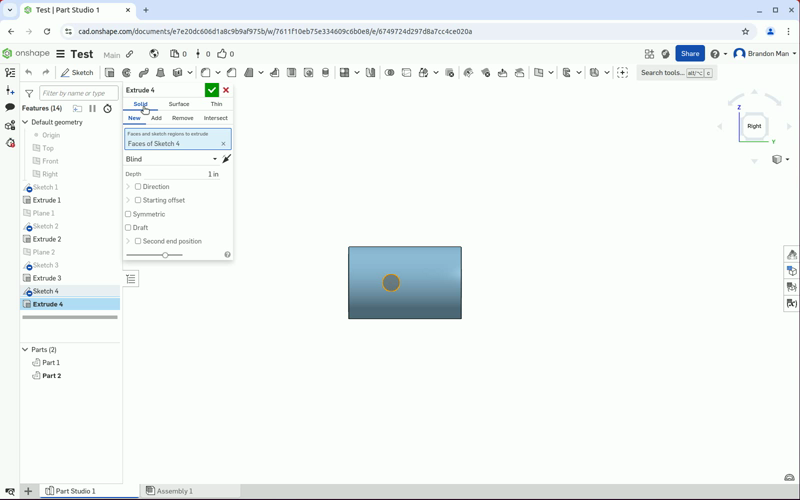
click(143, 106)
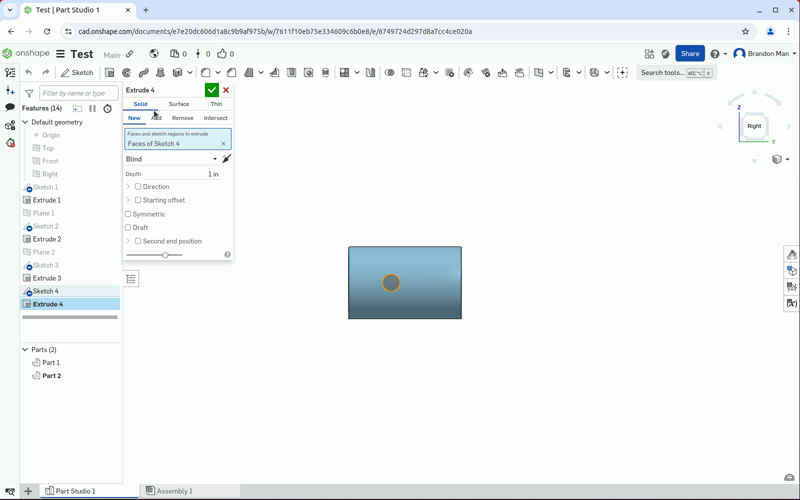
mouse_move(186, 120)
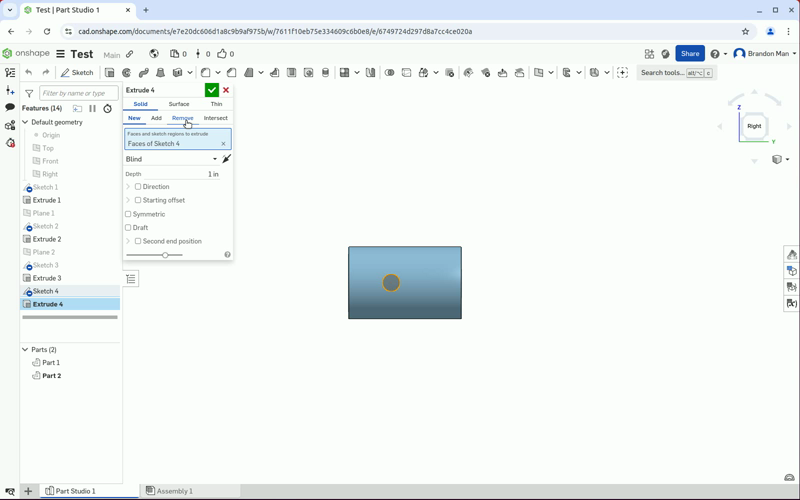
click(186, 120)
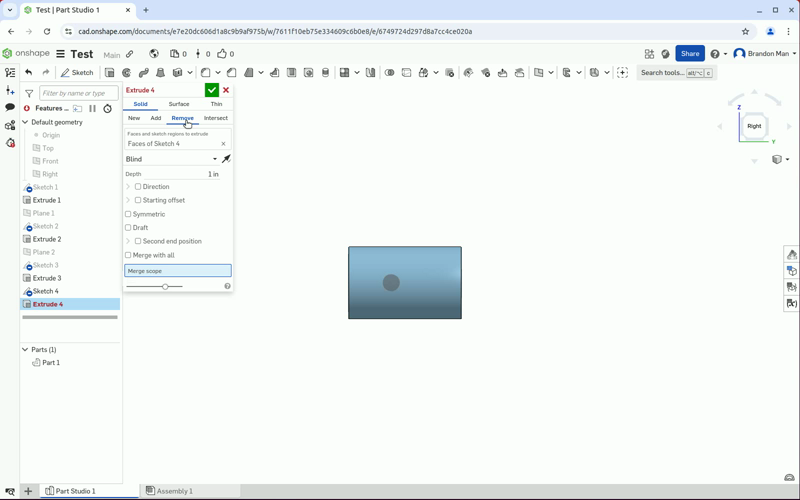
key(tab, 4)
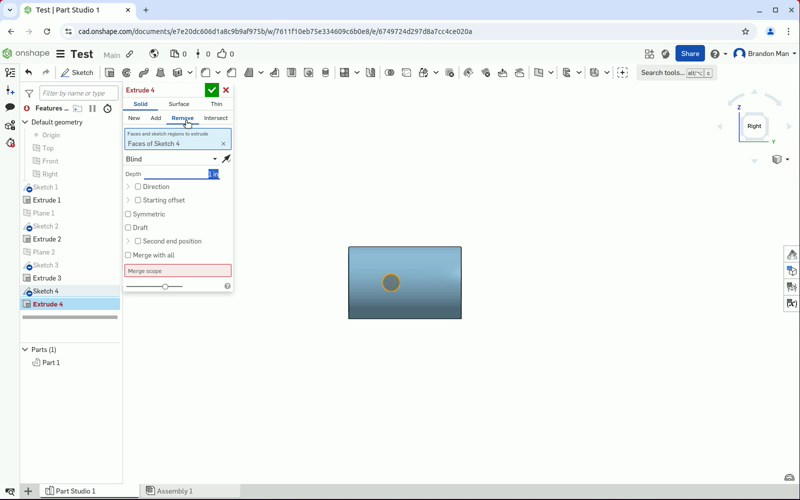
text(-14.442)
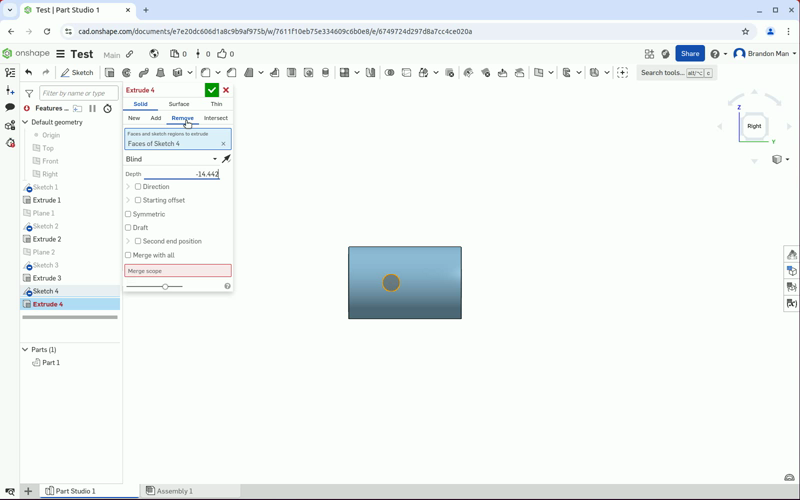
key(tab, 3)
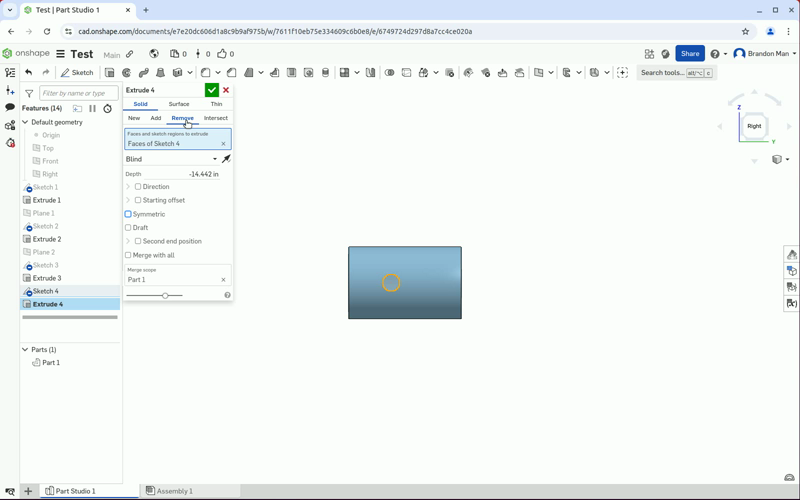
key(space)
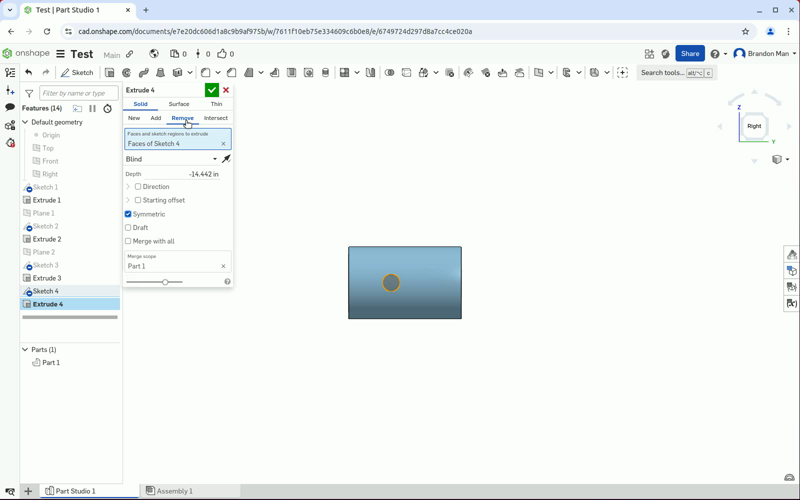
key(tab, 2)
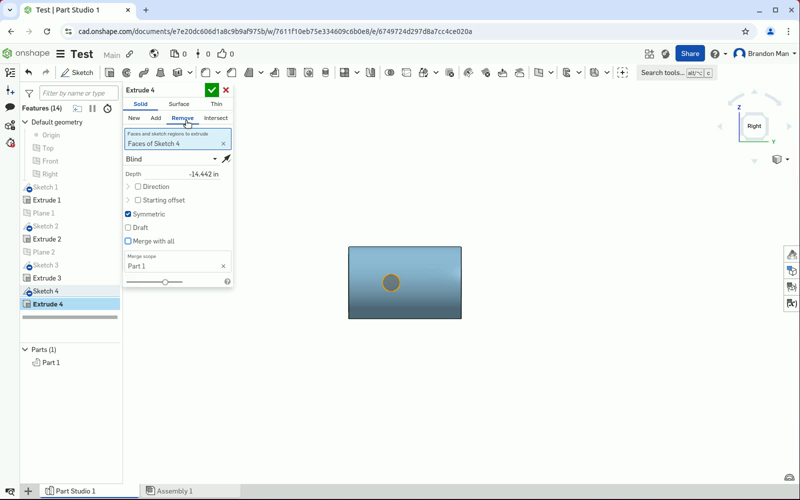
key(space)
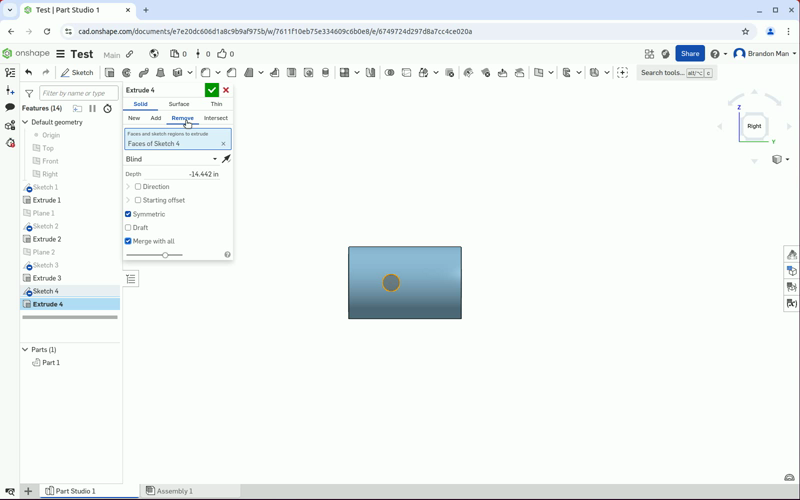
key(enter)
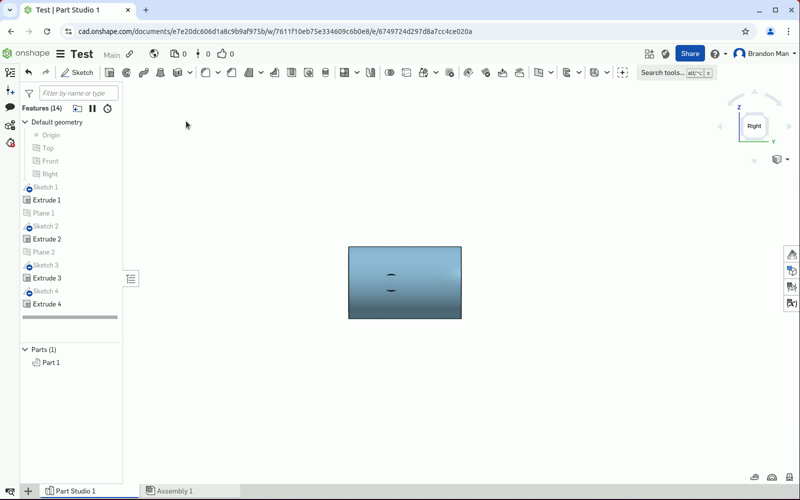
key(shift+h)
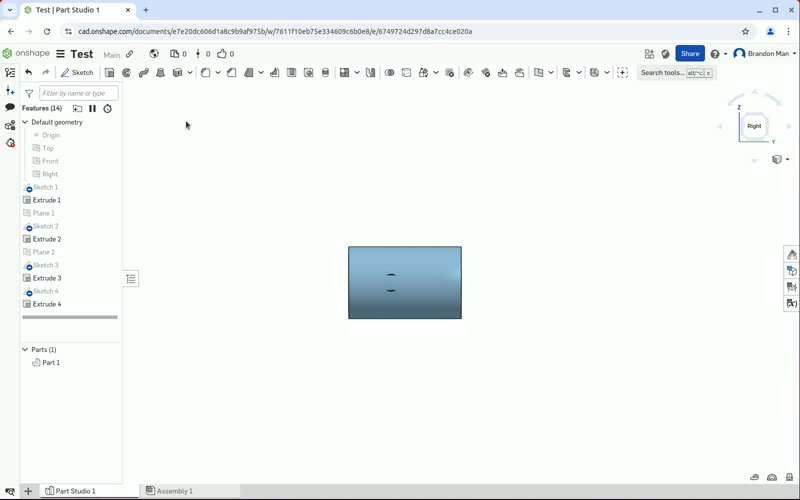
key(shift+h)
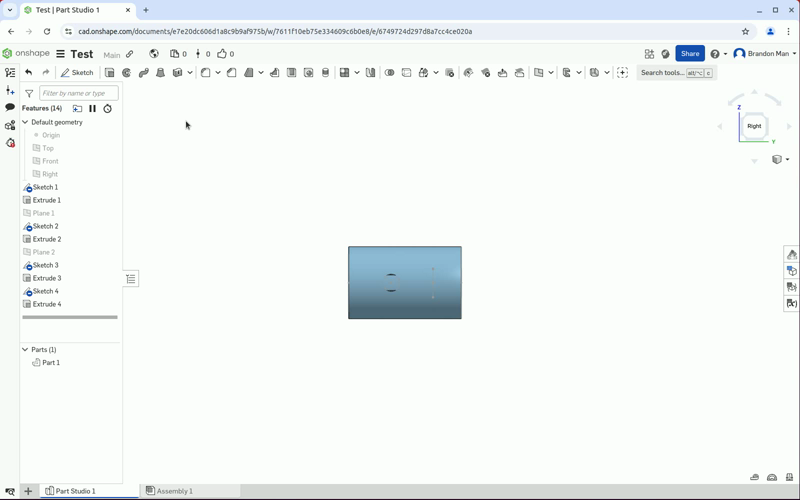
key(shift+7)
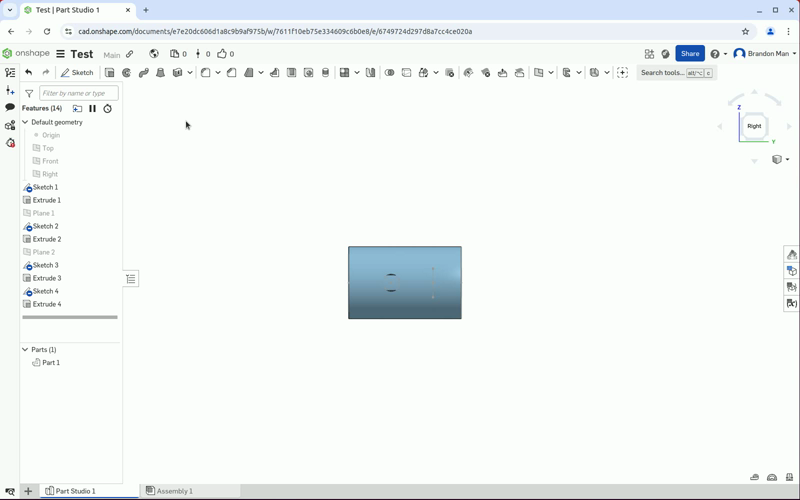
key(right, 2)
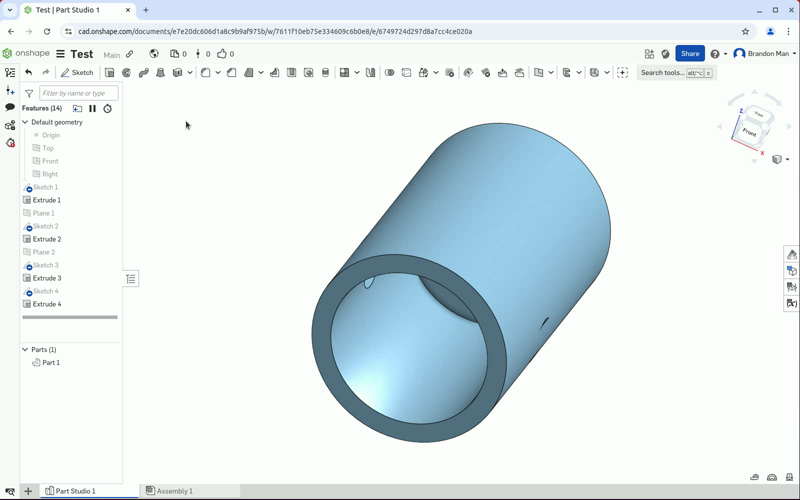
key(down, 2)
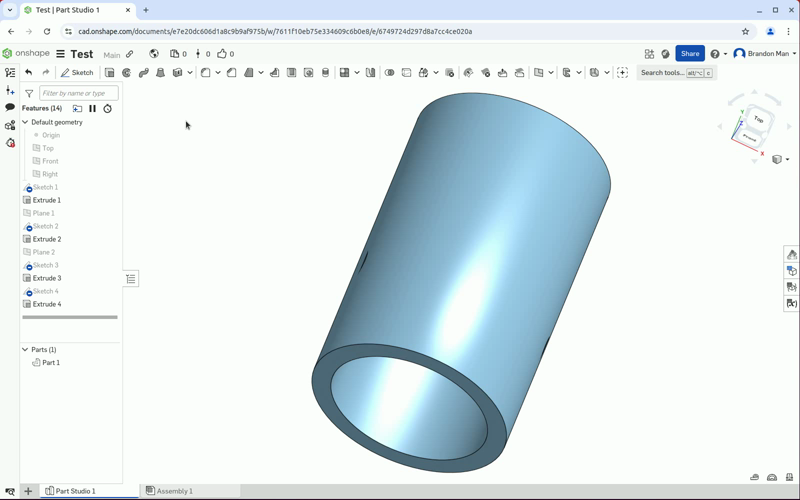
key(up, 2)
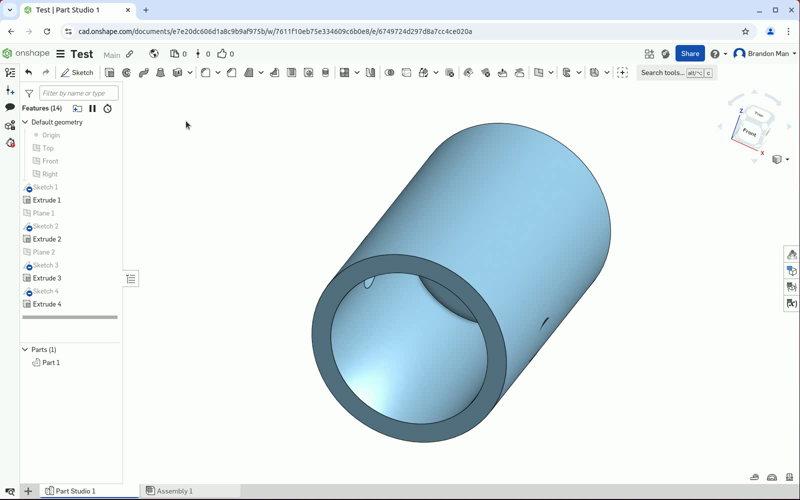
key(left, 2)
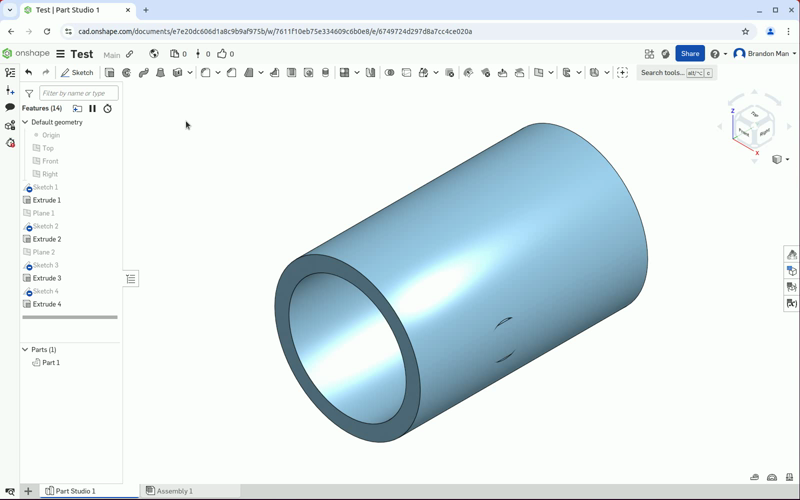
mouse_move(73, 189)
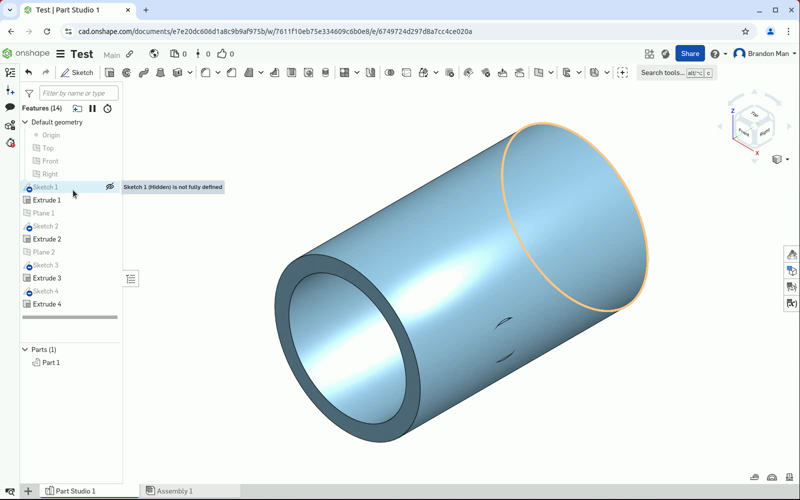
click(73, 189)